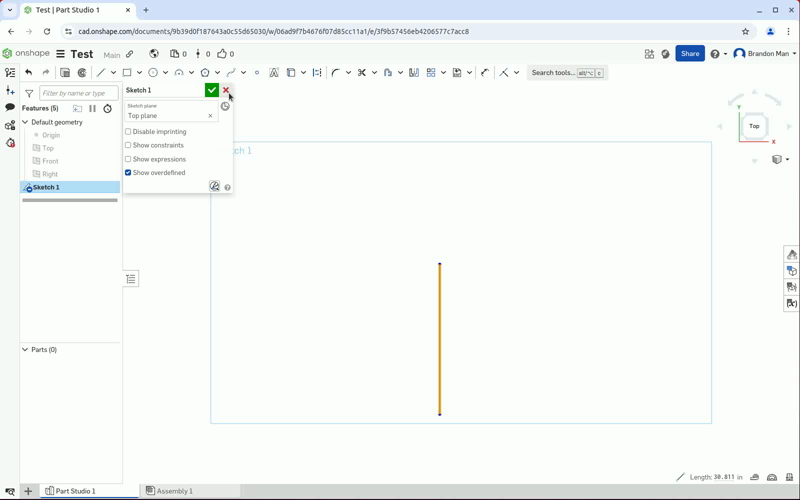
key(shift+h)
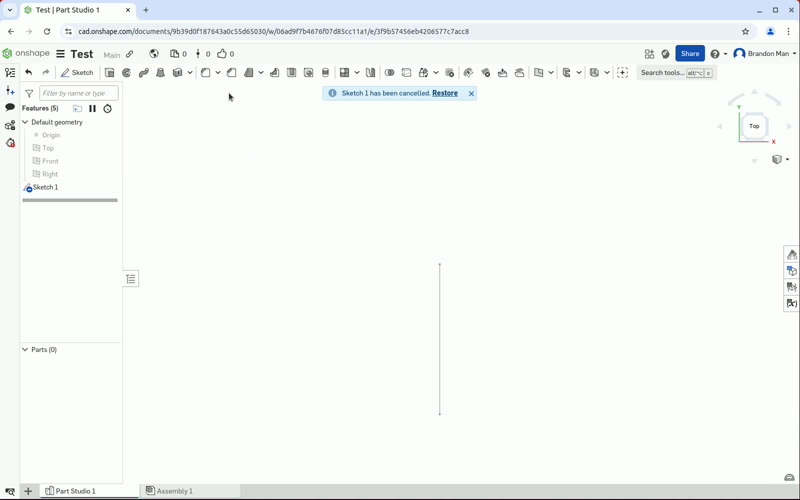
key(shift+s)
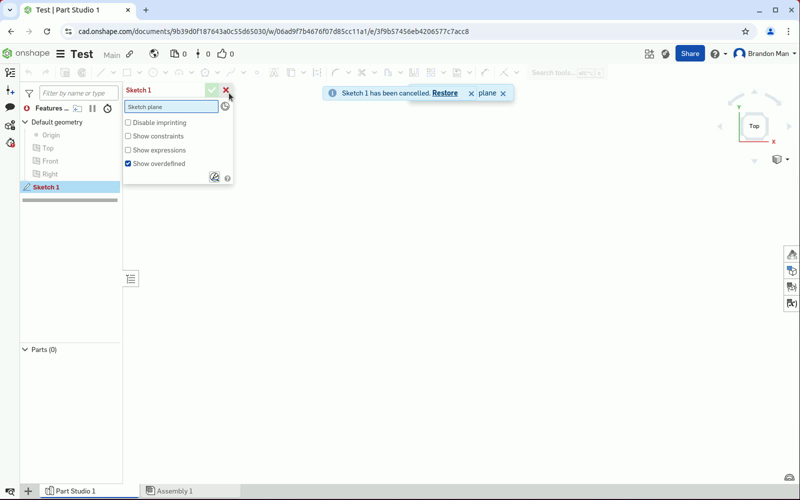
mouse_move(73, 150)
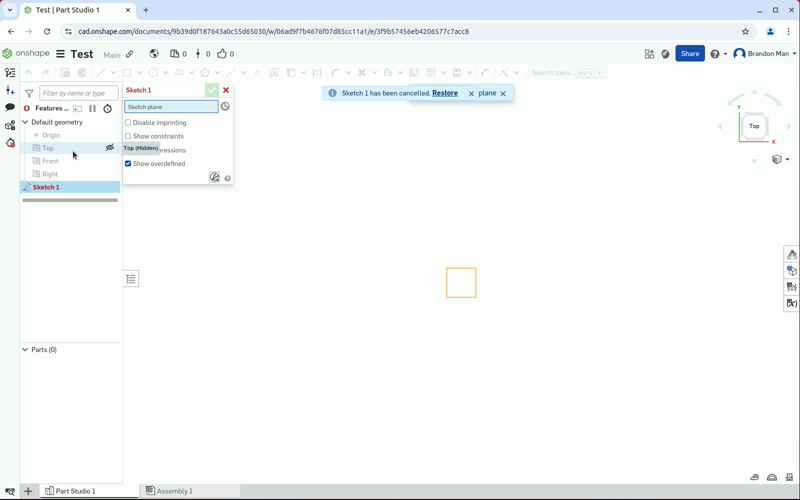
click(73, 150)
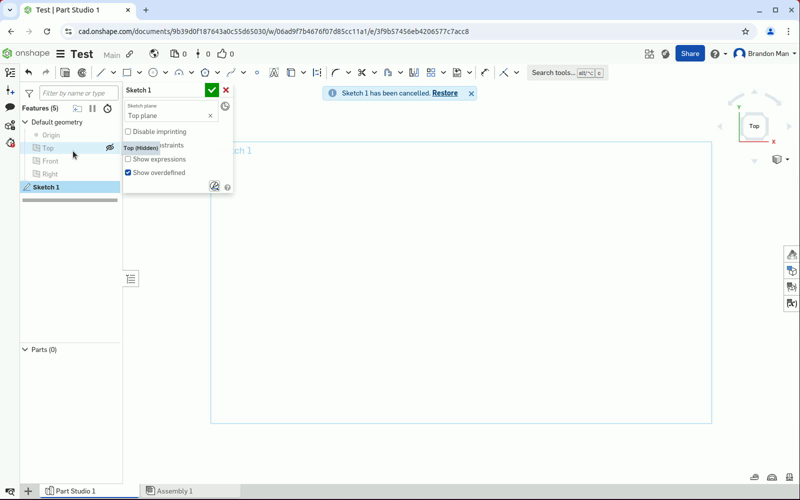
mouse_move(73, 352)
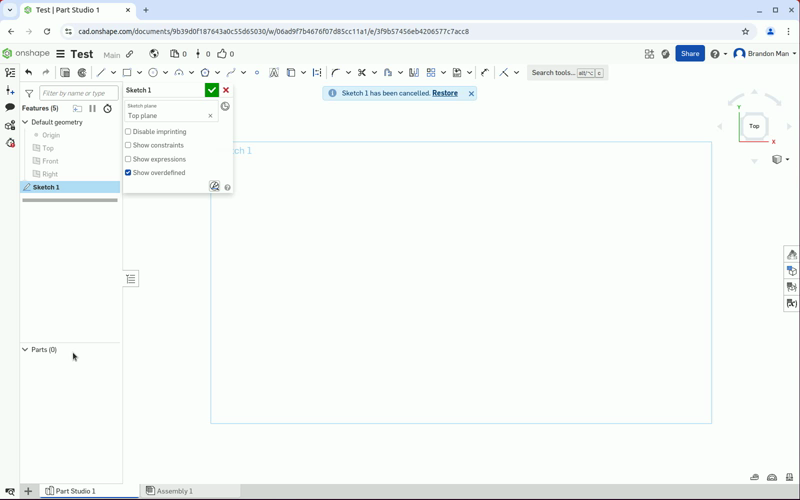
key(y)
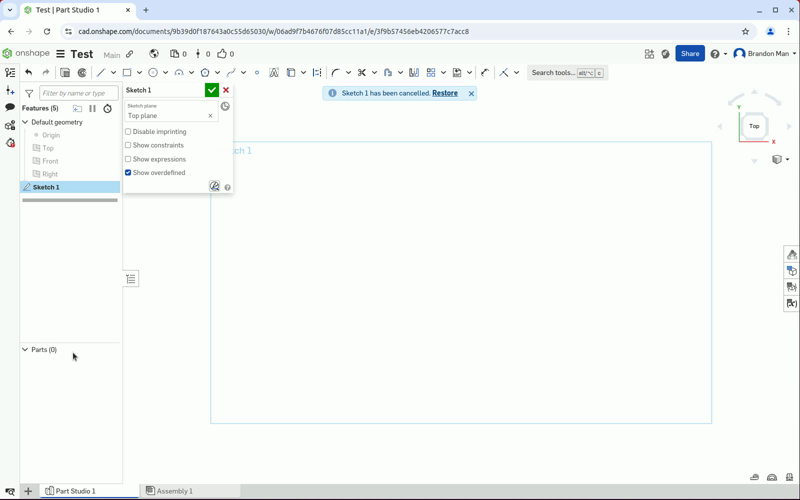
key(l)
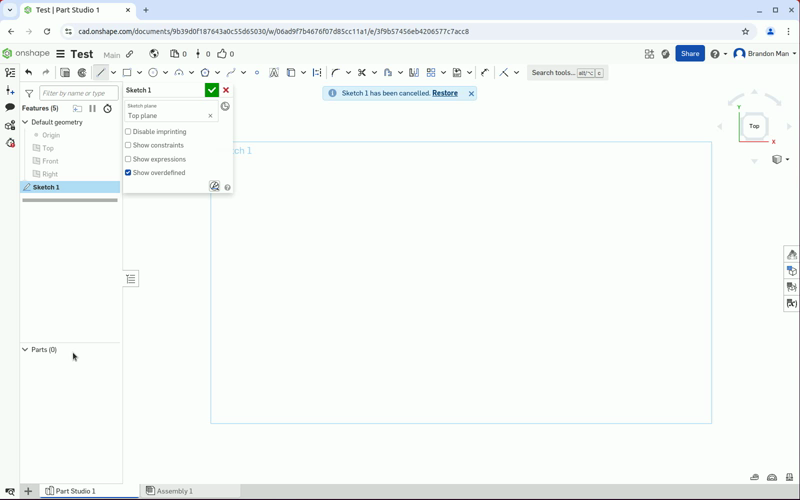
key_down(shift)
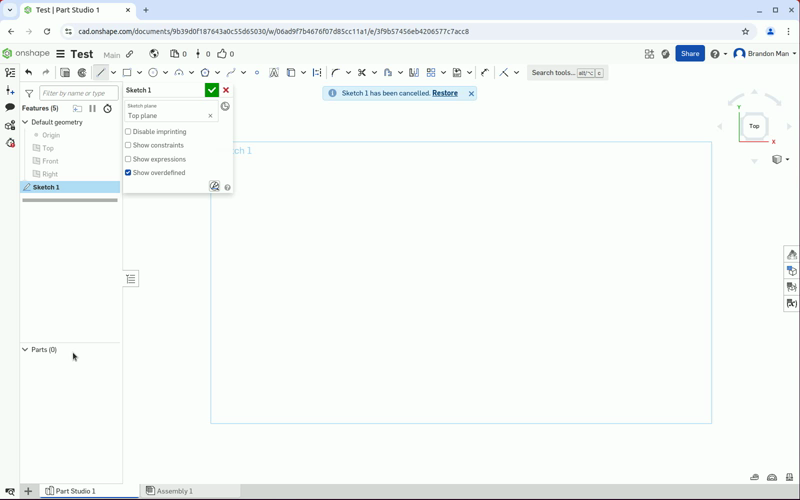
mouse_move(390, 245)
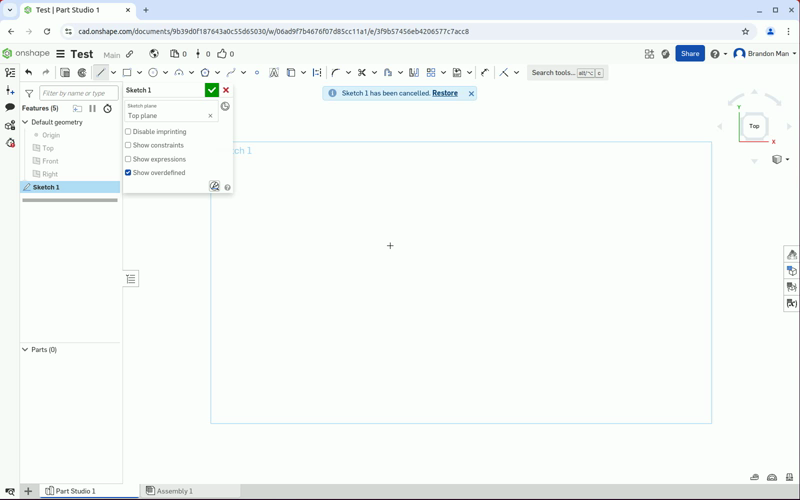
click(390, 245)
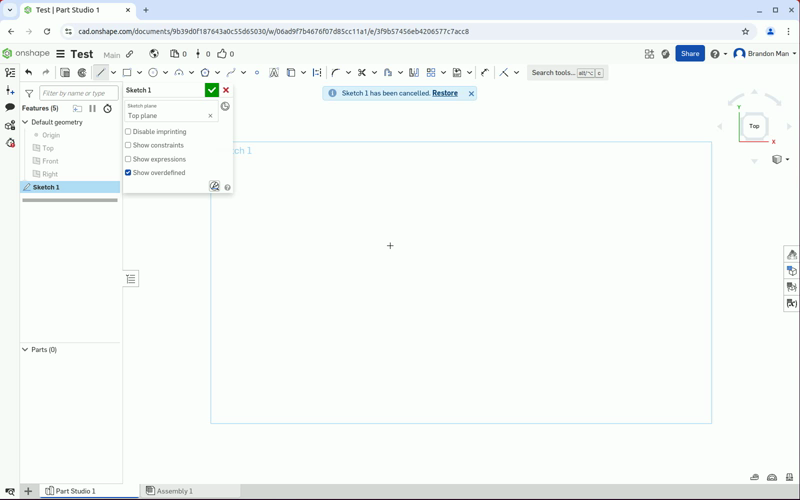
key_up(shift)
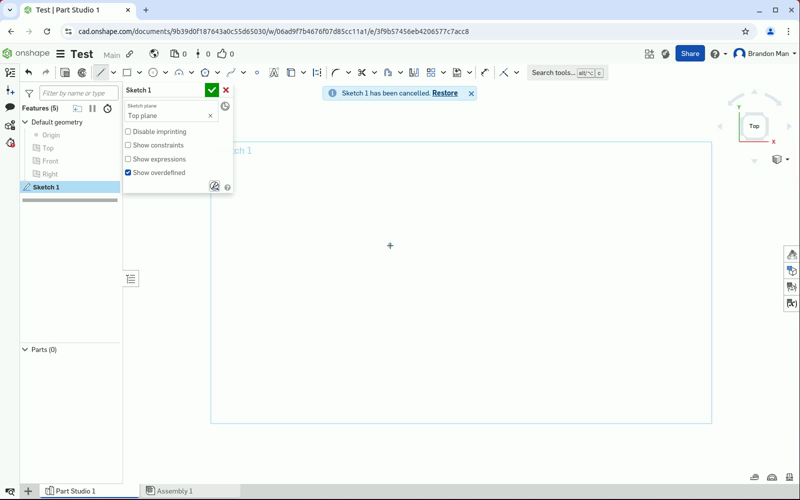
key_down(shift)
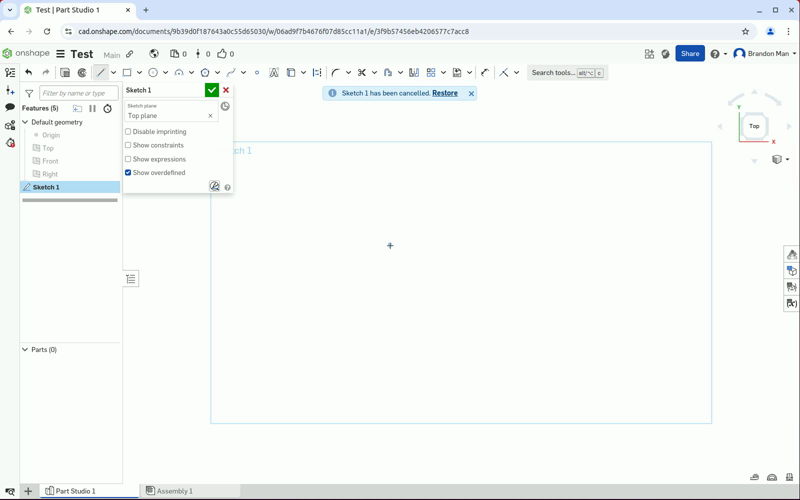
mouse_move(465, 245)
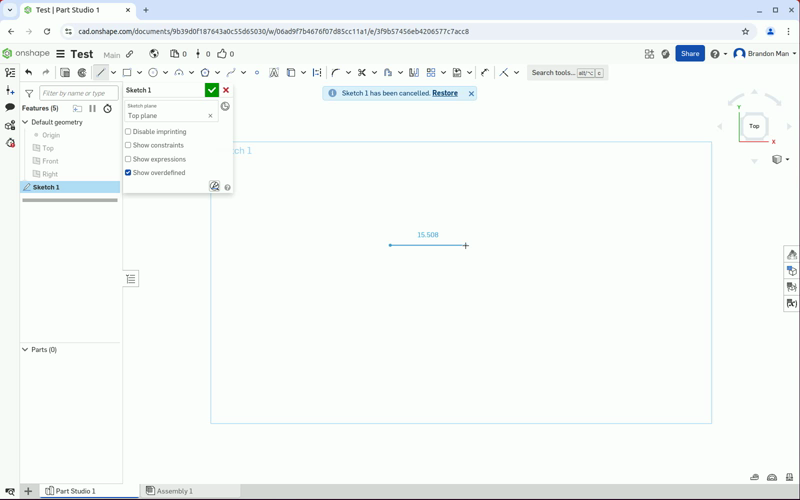
click(465, 245)
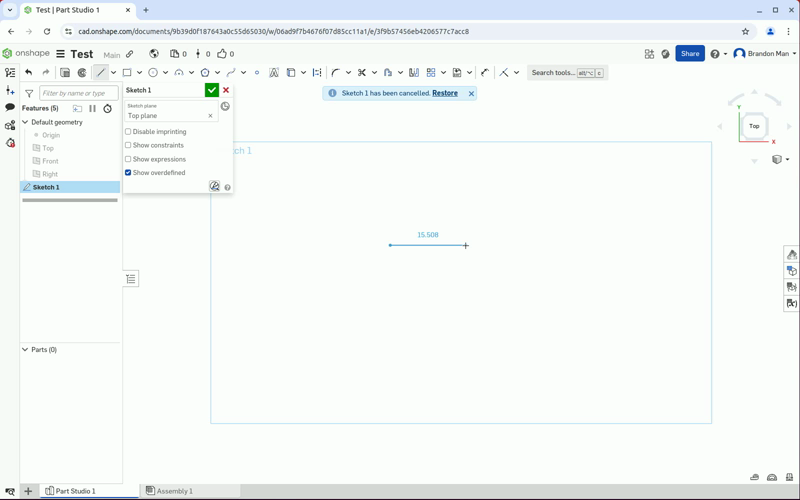
key_up(shift)
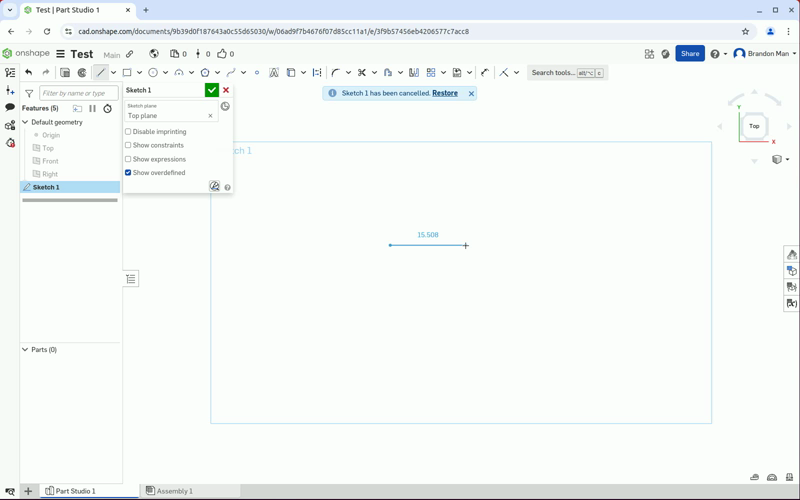
key_down(shift)
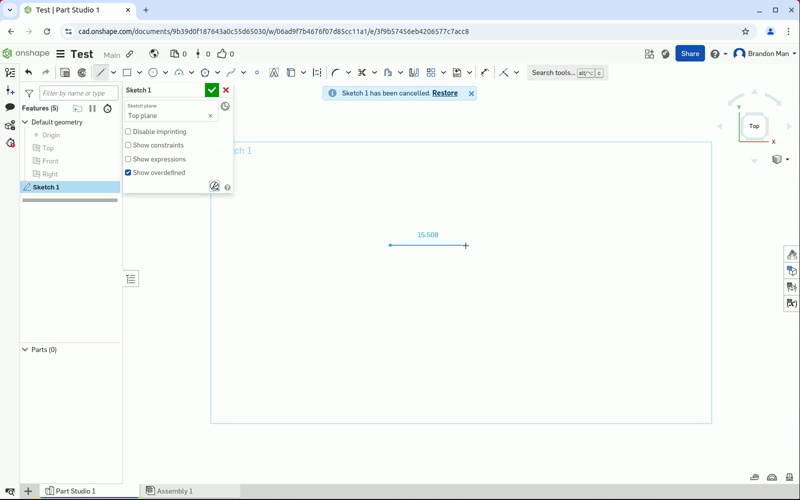
mouse_move(495, 245)
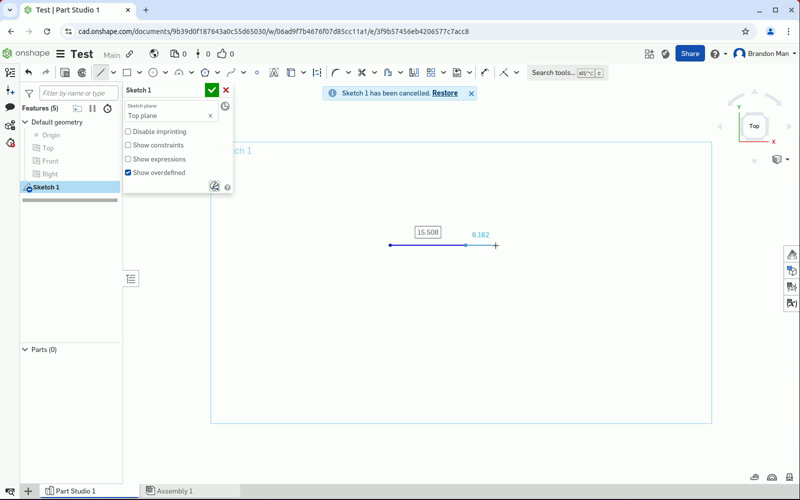
mouse_move(465, 219)
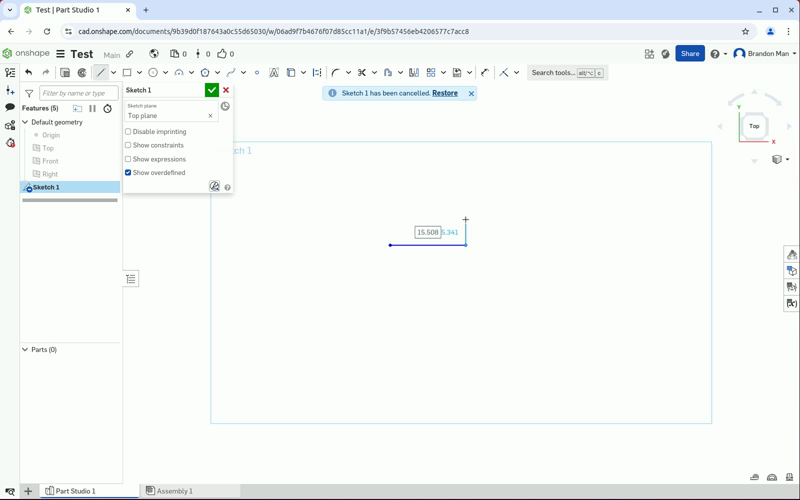
click(465, 219)
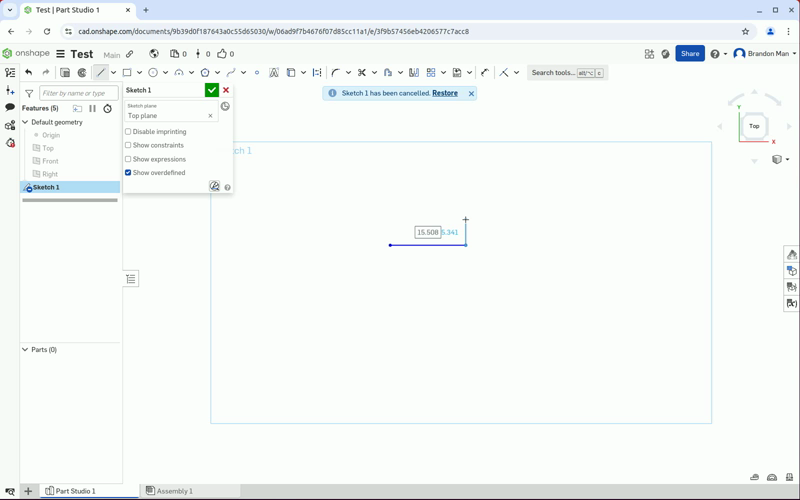
key_up(shift)
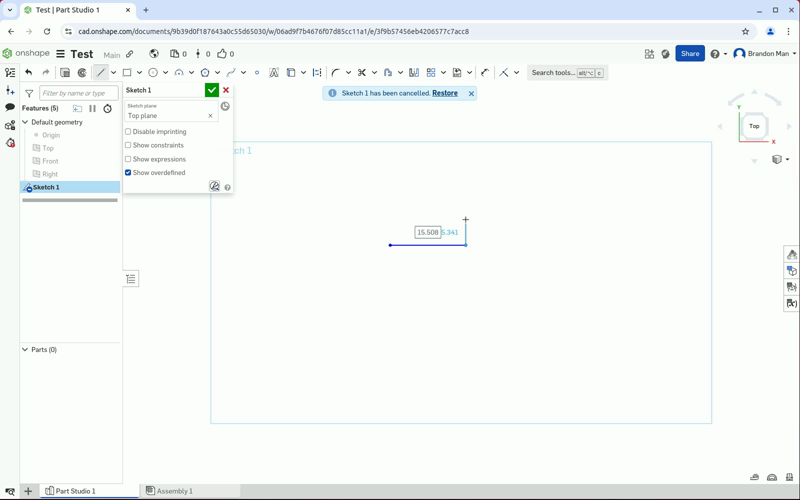
key_down(shift)
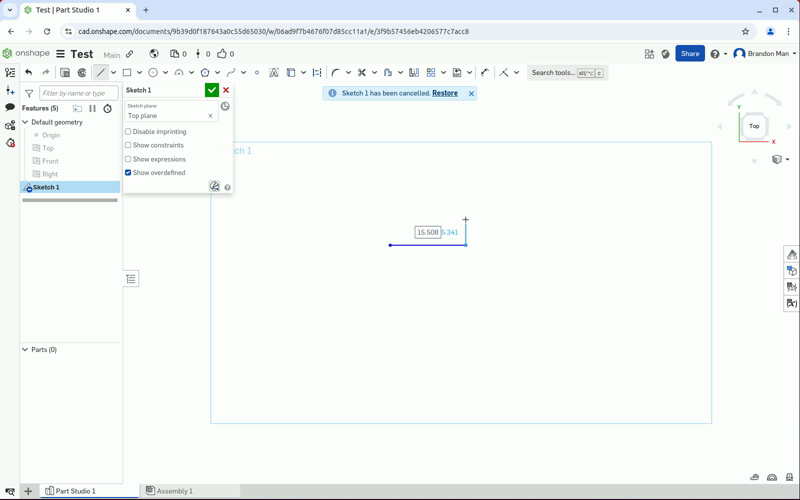
mouse_move(495, 219)
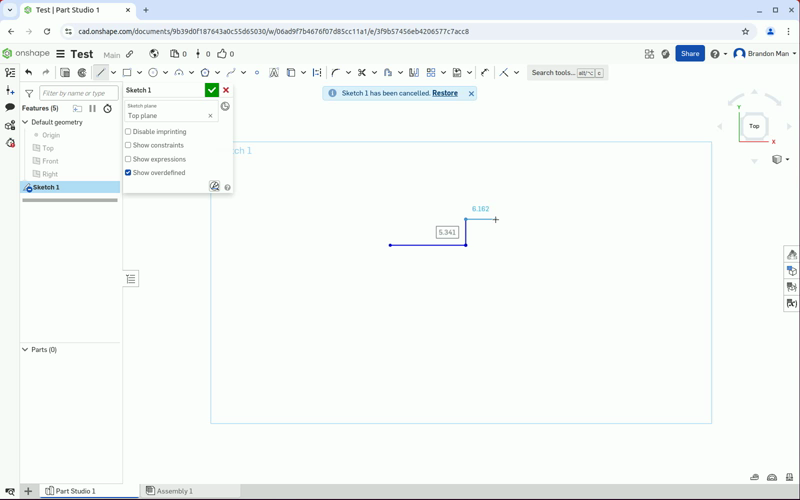
mouse_move(451, 219)
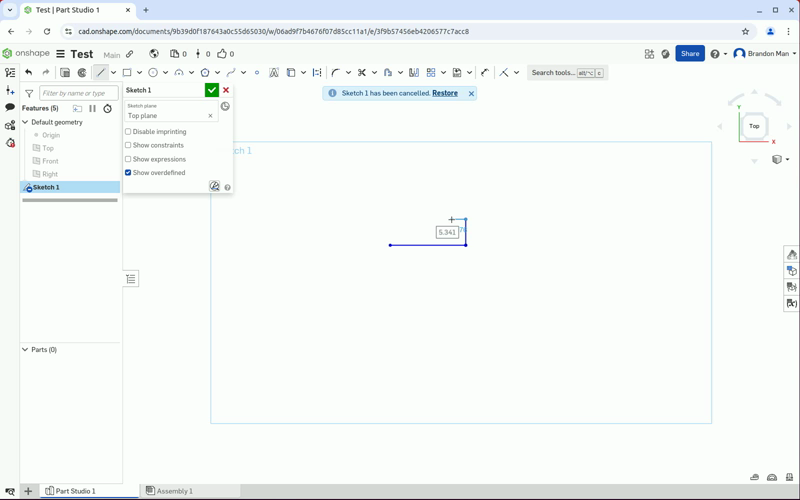
click(451, 219)
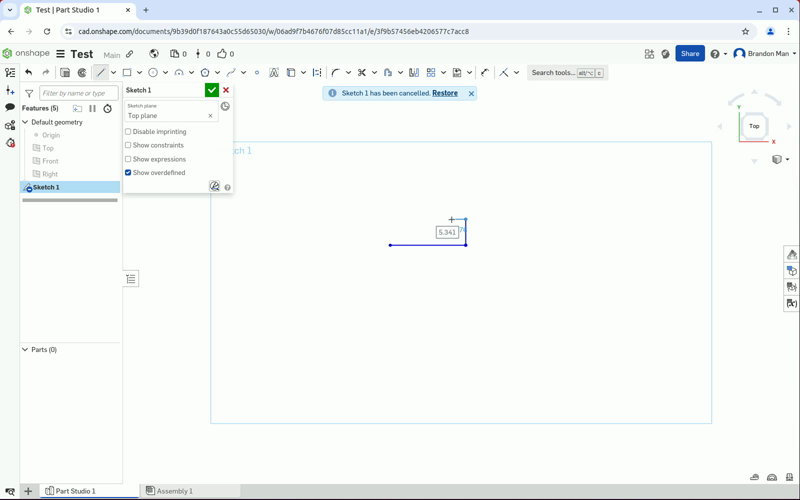
key_up(shift)
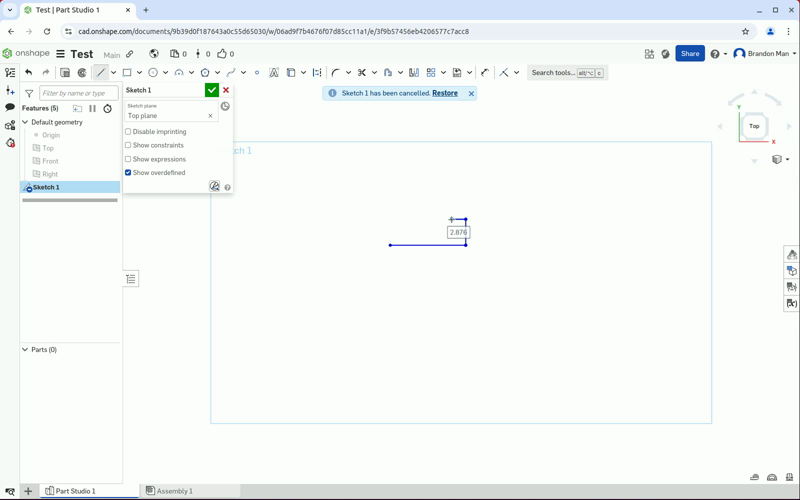
key_down(shift)
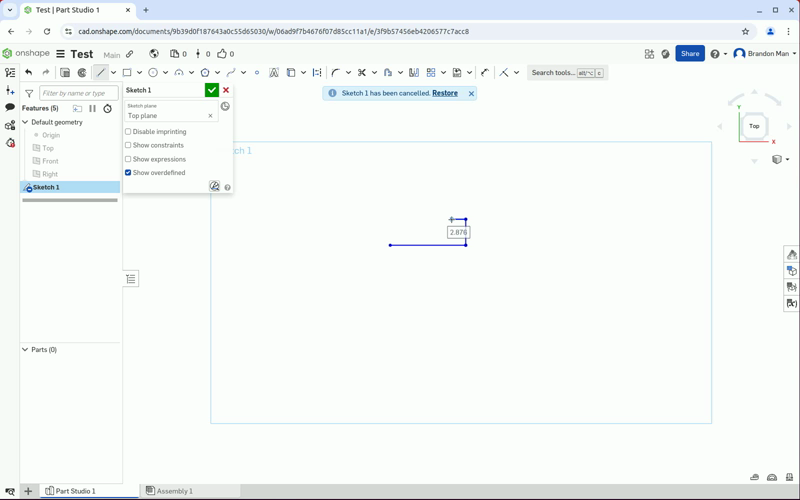
mouse_move(481, 219)
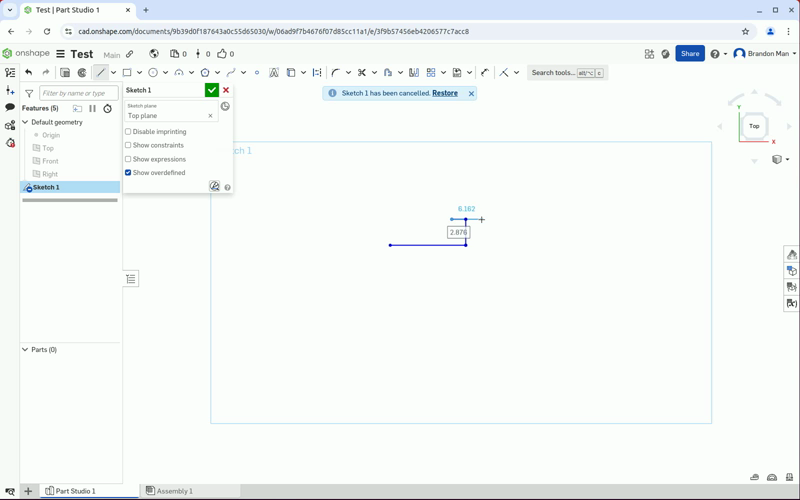
mouse_move(451, 196)
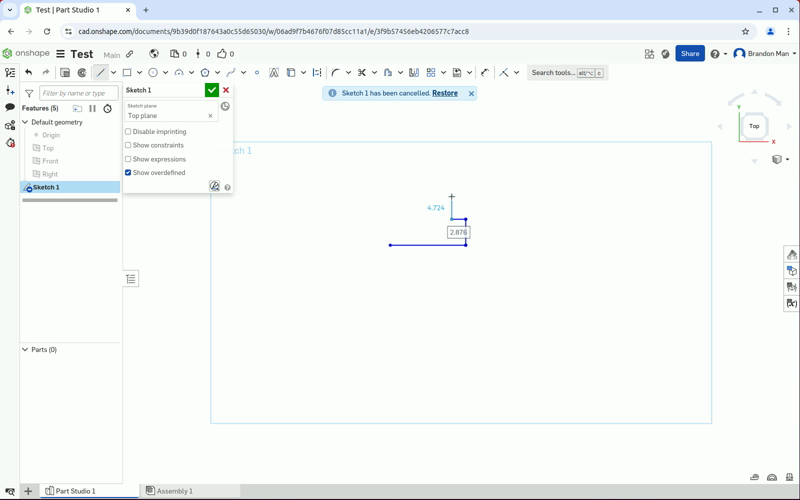
click(451, 196)
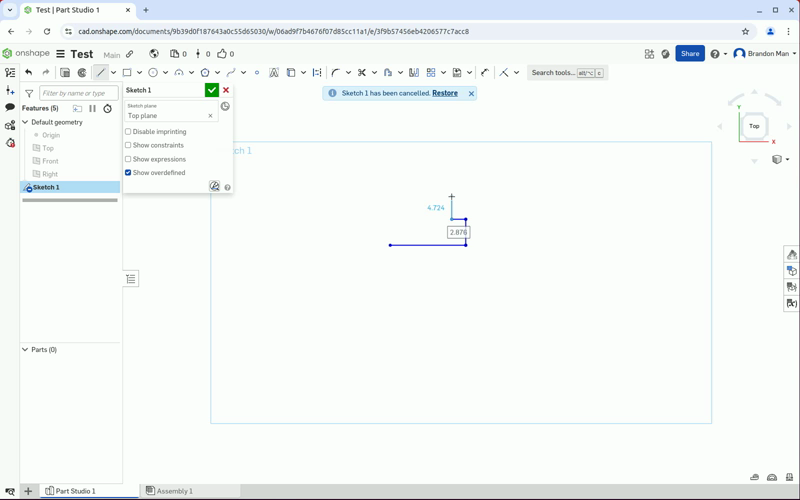
key_up(shift)
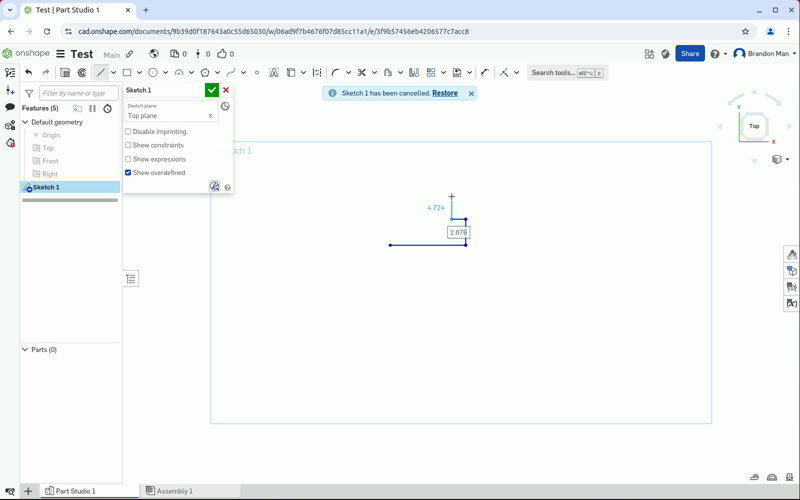
key_down(shift)
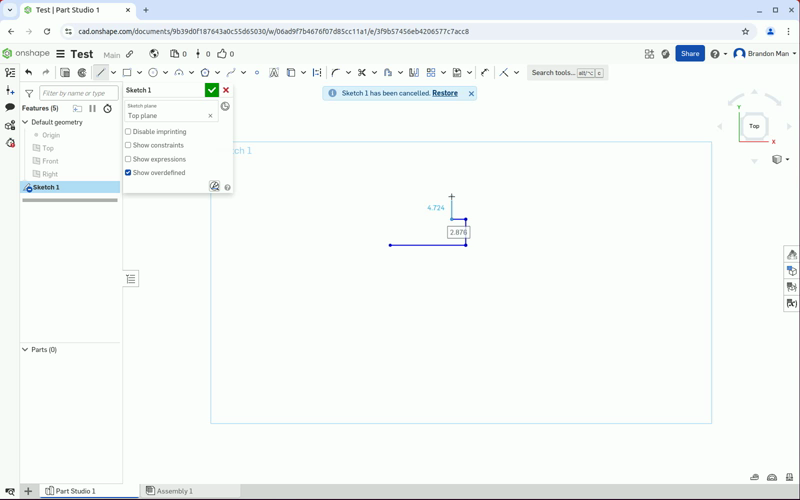
mouse_move(481, 196)
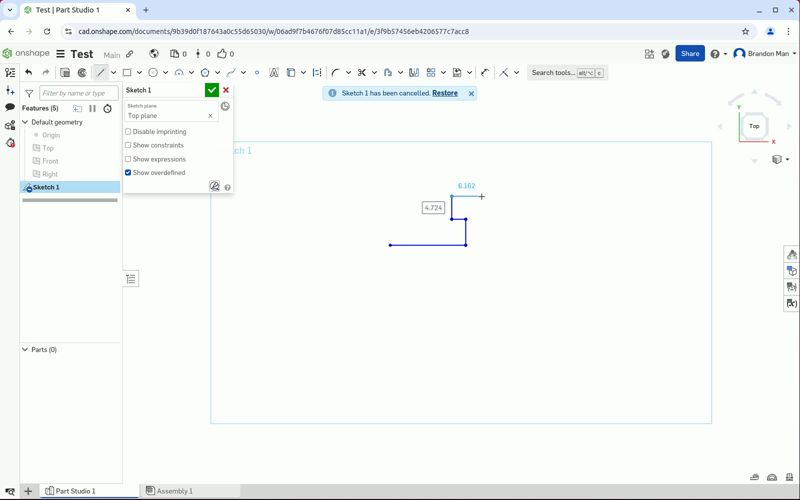
mouse_move(465, 196)
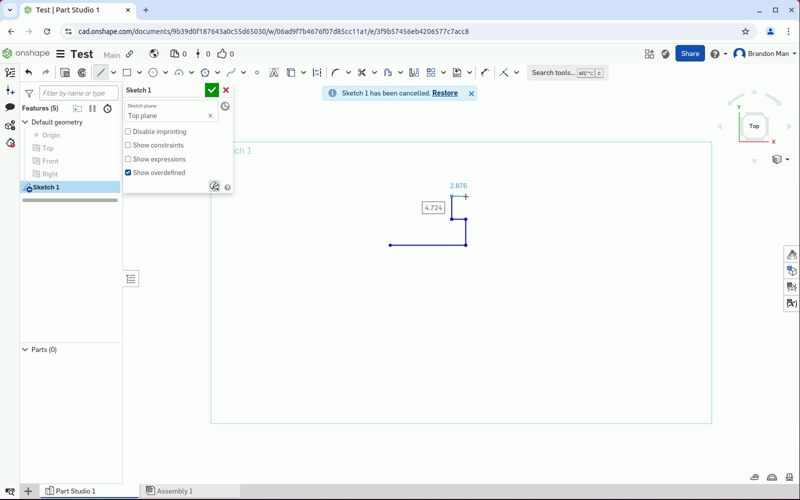
click(465, 196)
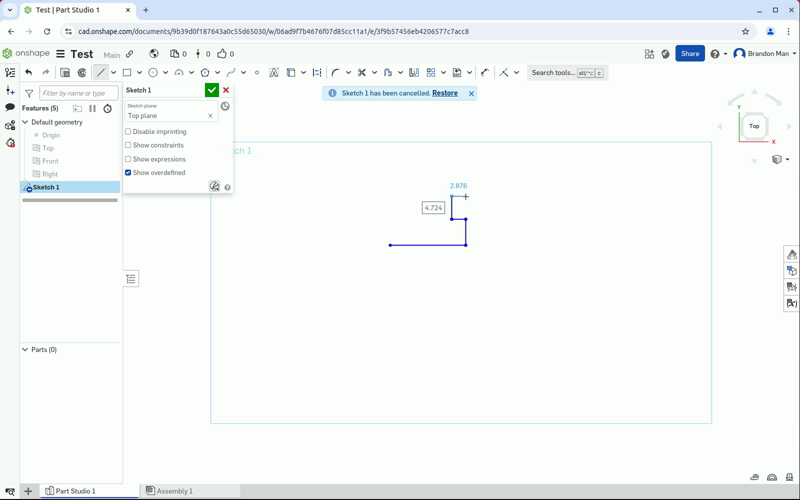
key_up(shift)
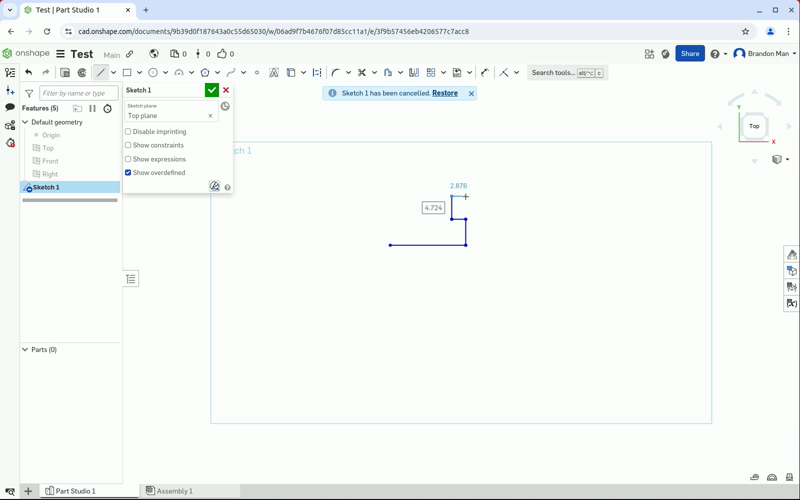
key_down(shift)
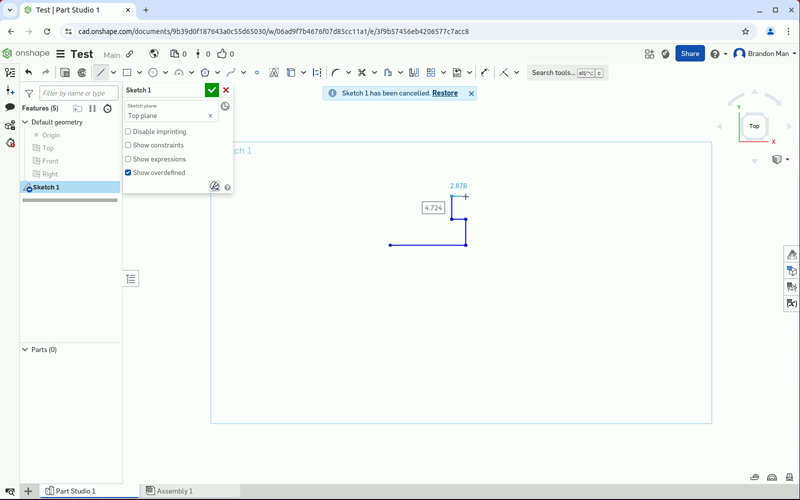
mouse_move(495, 196)
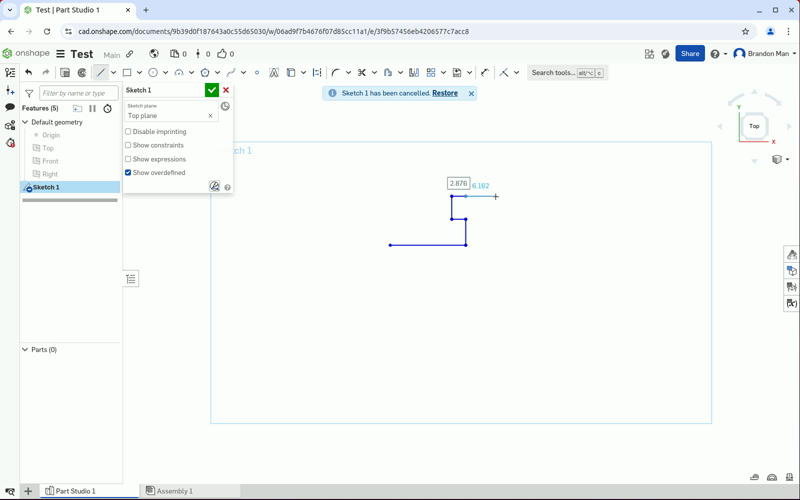
mouse_move(465, 170)
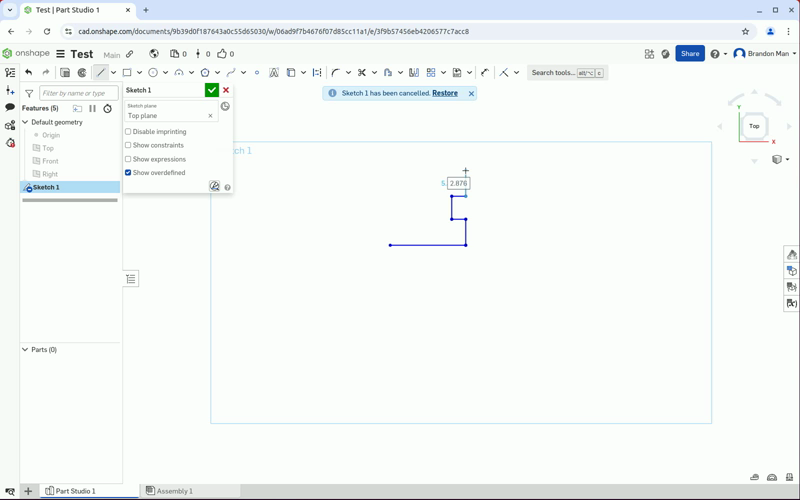
click(465, 170)
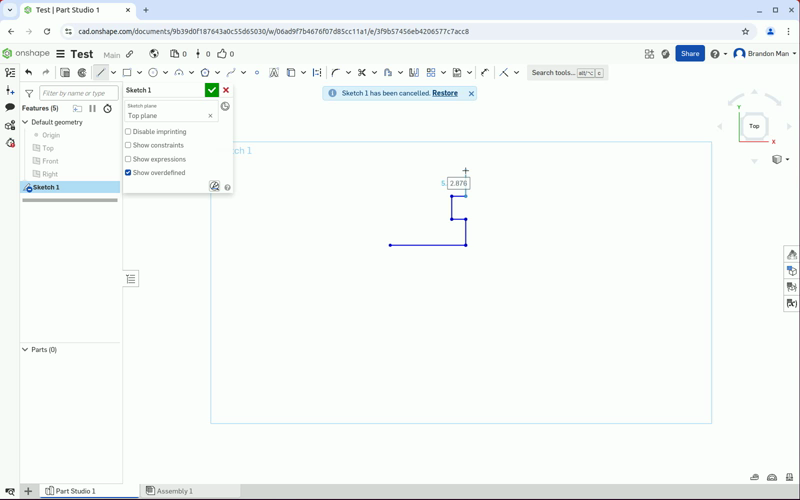
key_up(shift)
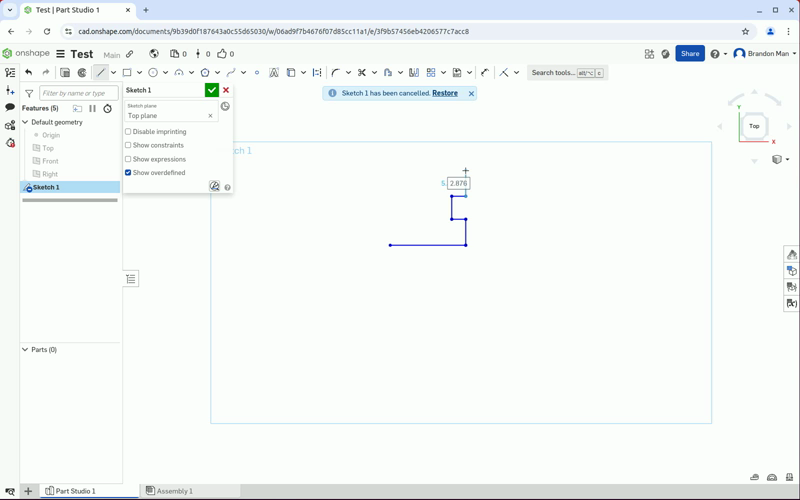
key_down(shift)
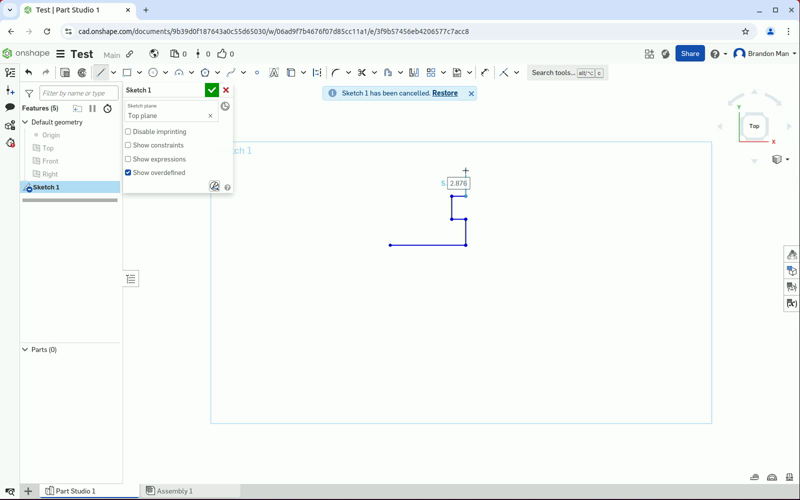
mouse_move(390, 170)
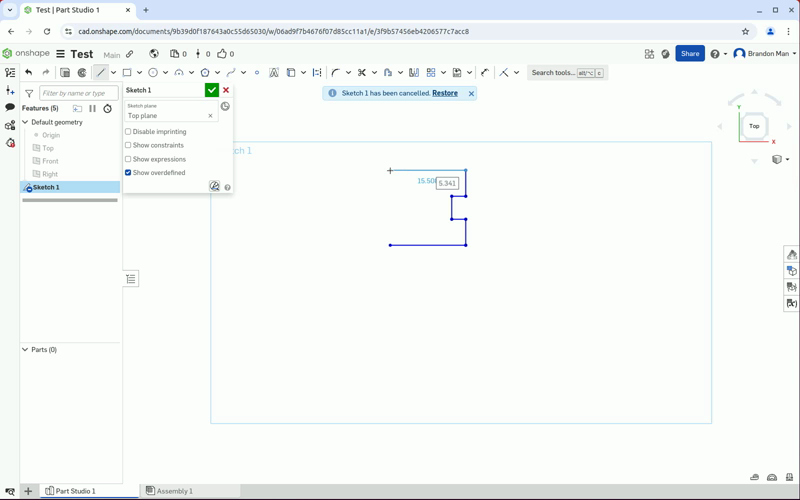
click(390, 170)
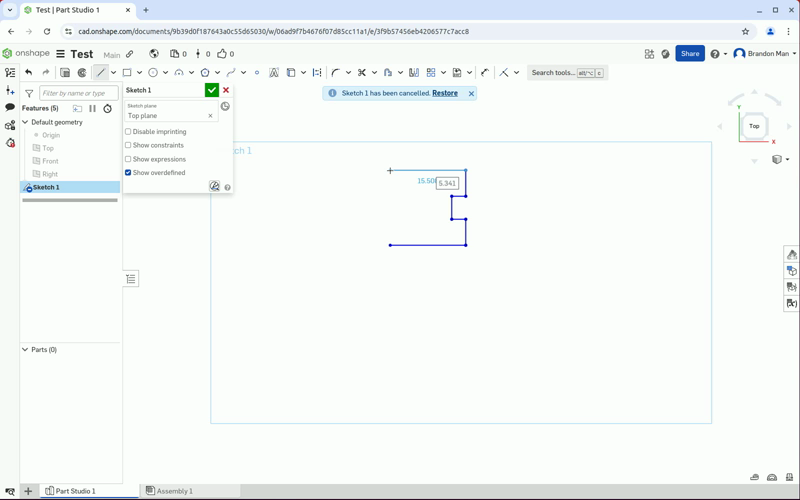
key_up(shift)
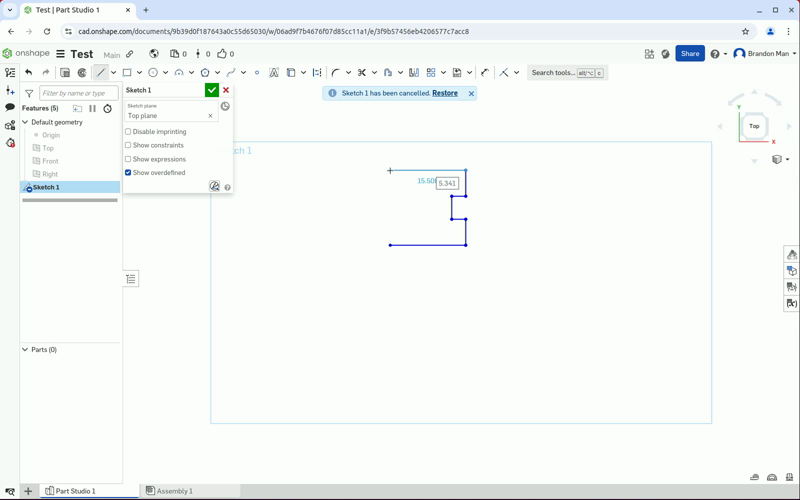
key_down(shift)
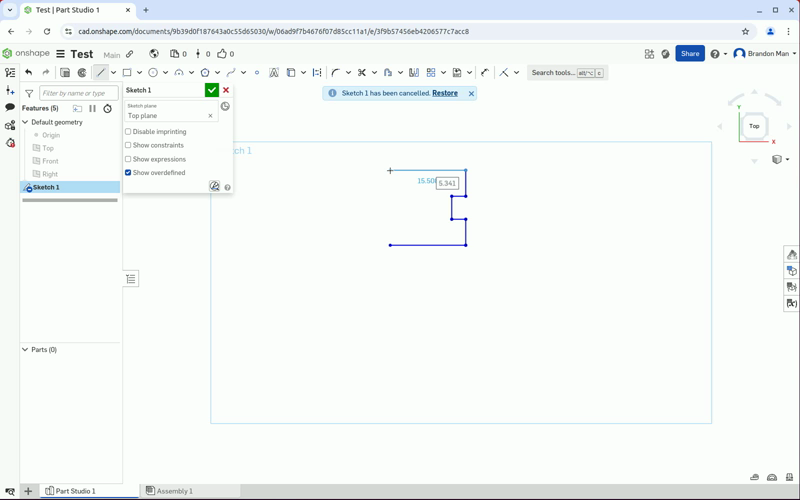
mouse_move(420, 170)
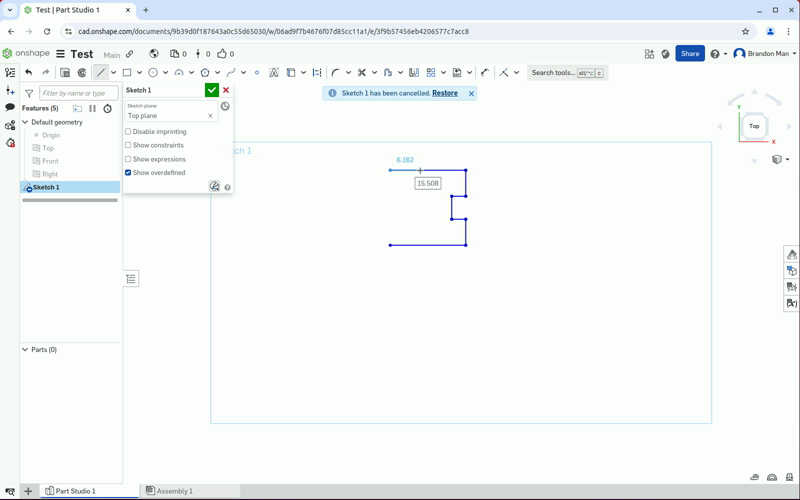
mouse_move(390, 196)
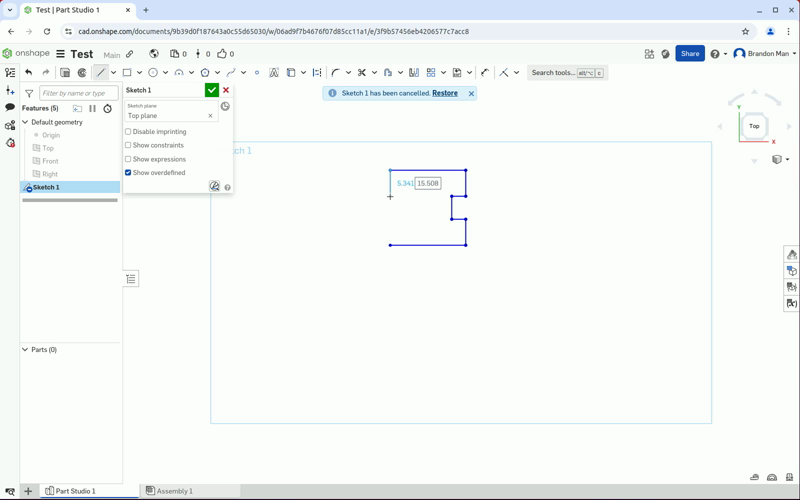
click(390, 196)
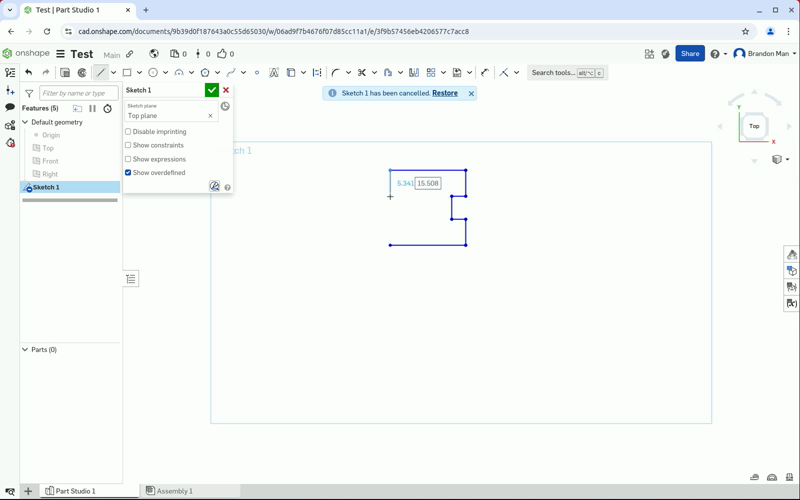
key_up(shift)
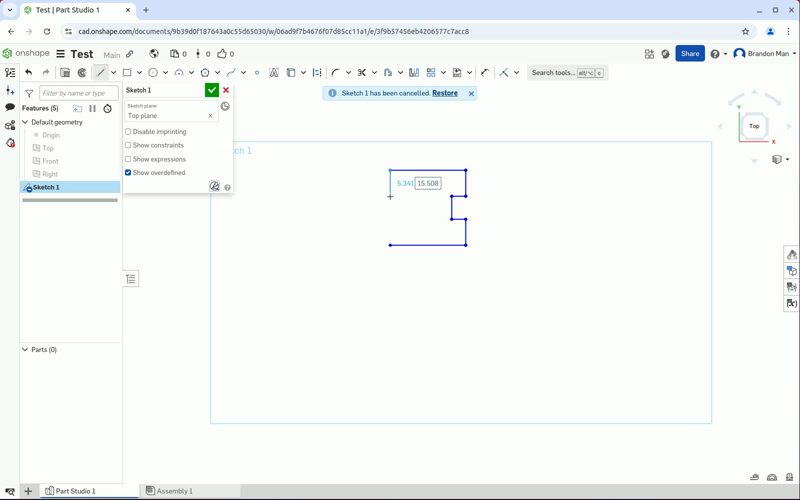
key_down(shift)
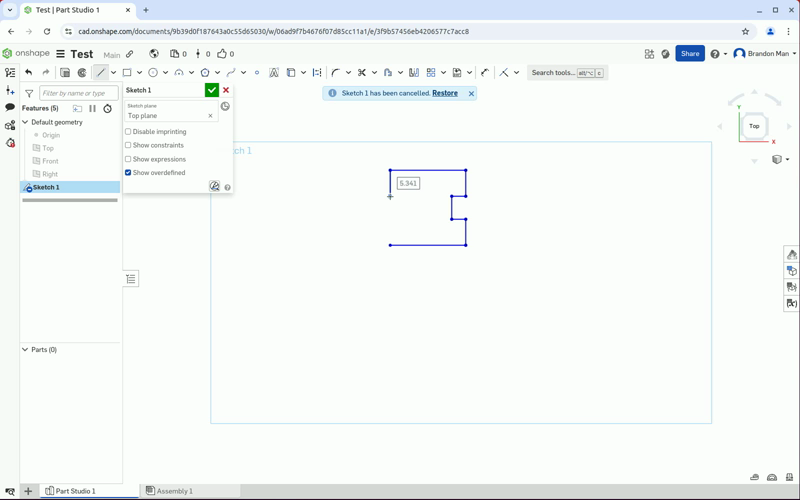
mouse_move(420, 196)
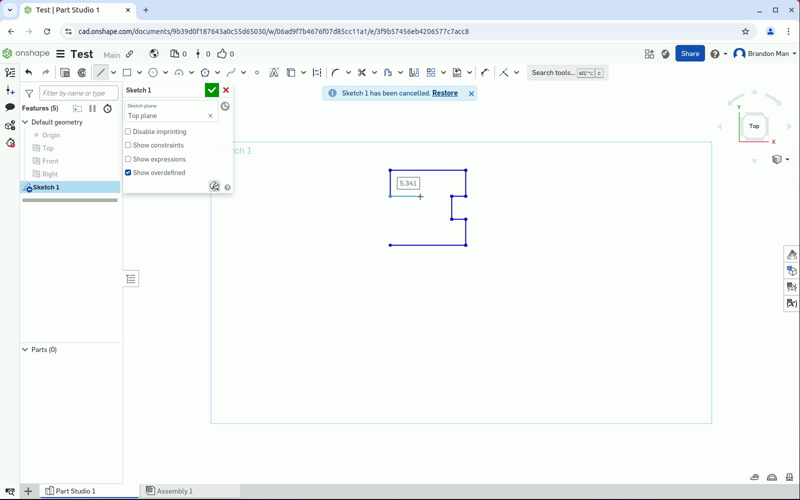
mouse_move(404, 196)
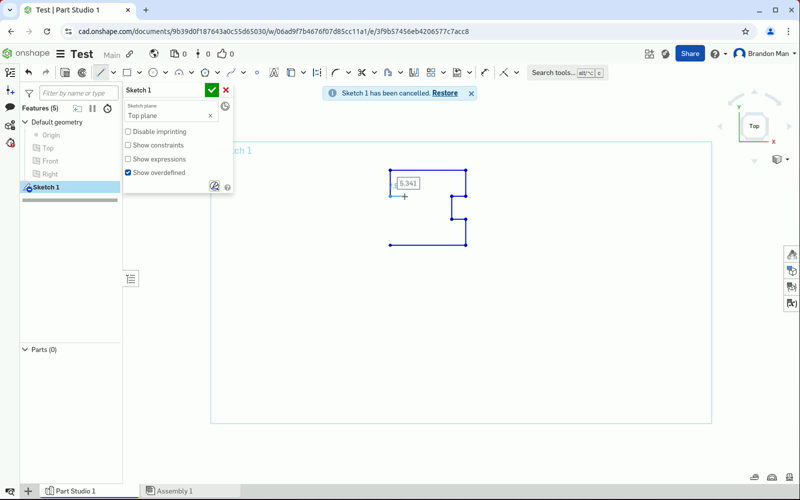
click(404, 196)
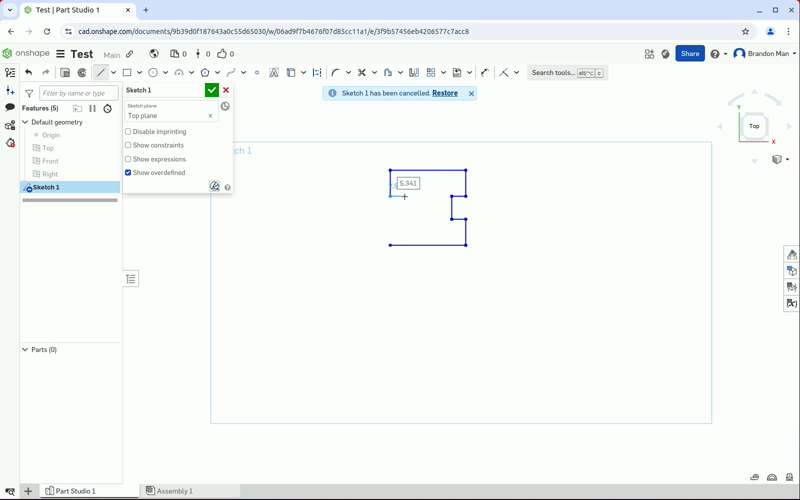
key_up(shift)
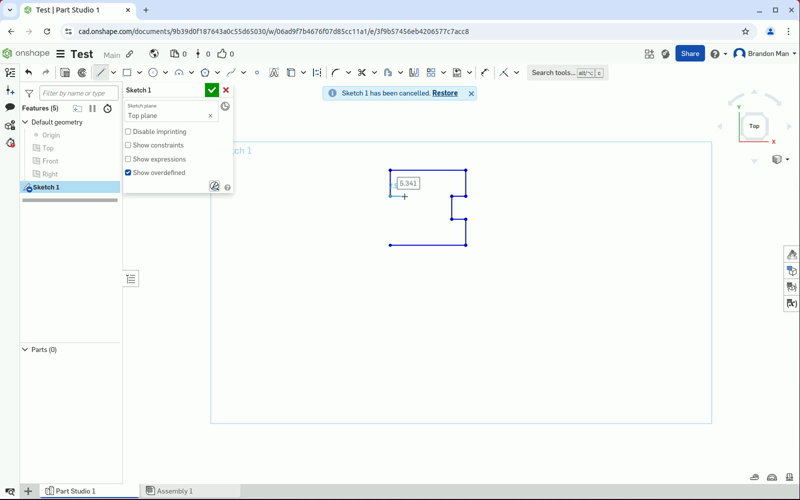
key_down(shift)
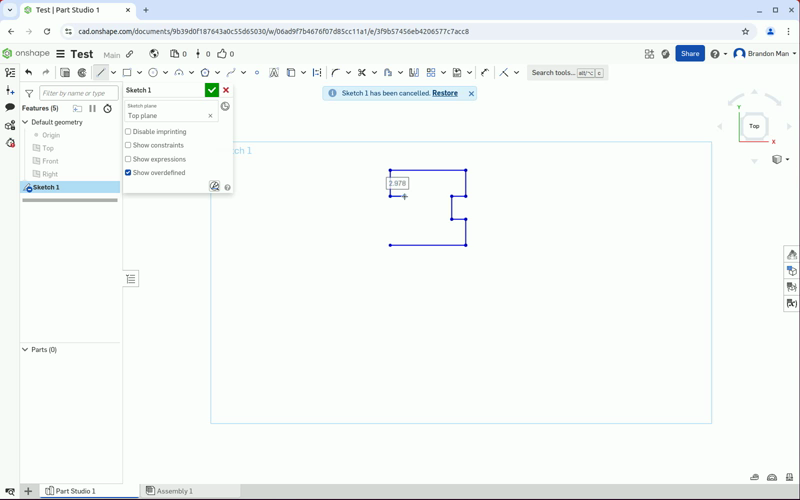
mouse_move(434, 196)
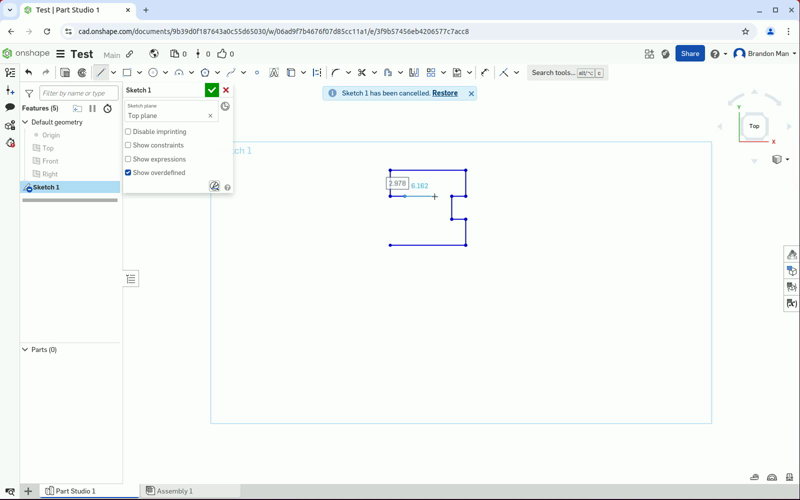
mouse_move(404, 219)
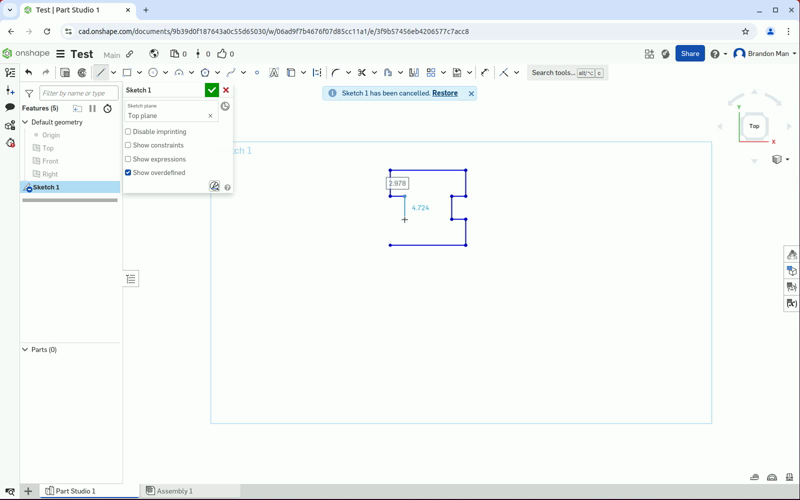
click(404, 219)
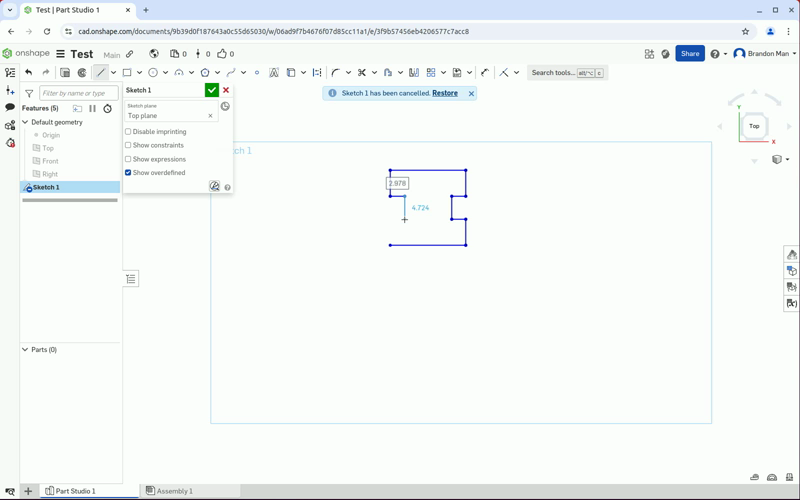
key_up(shift)
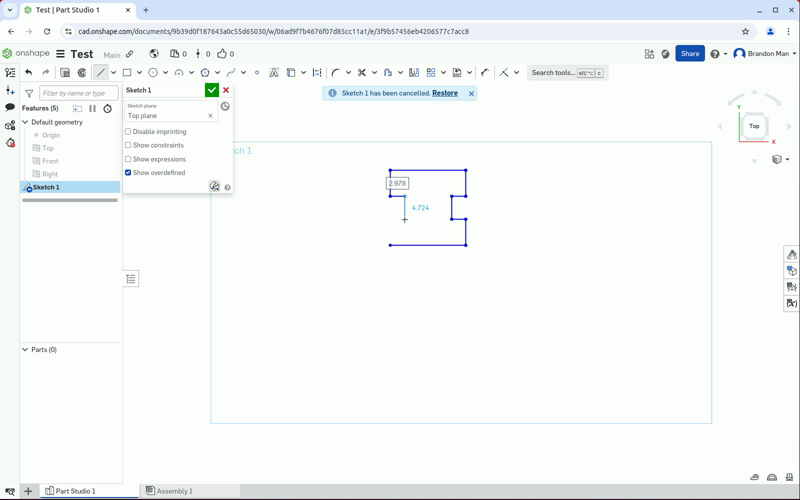
key_down(shift)
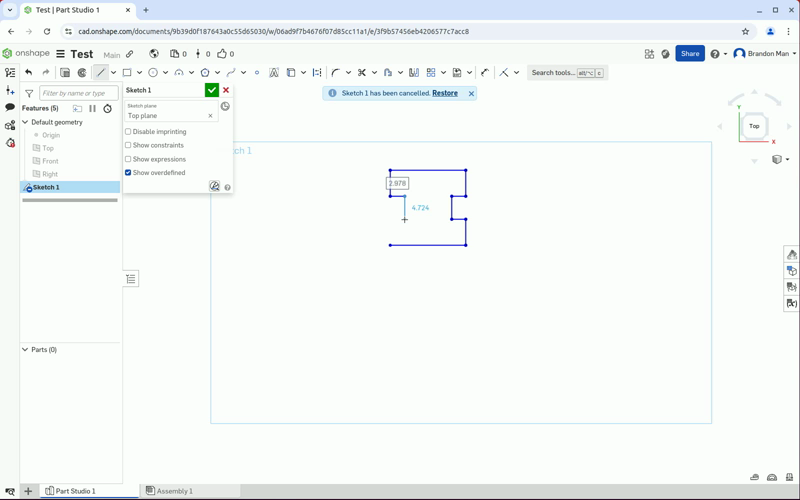
mouse_move(434, 219)
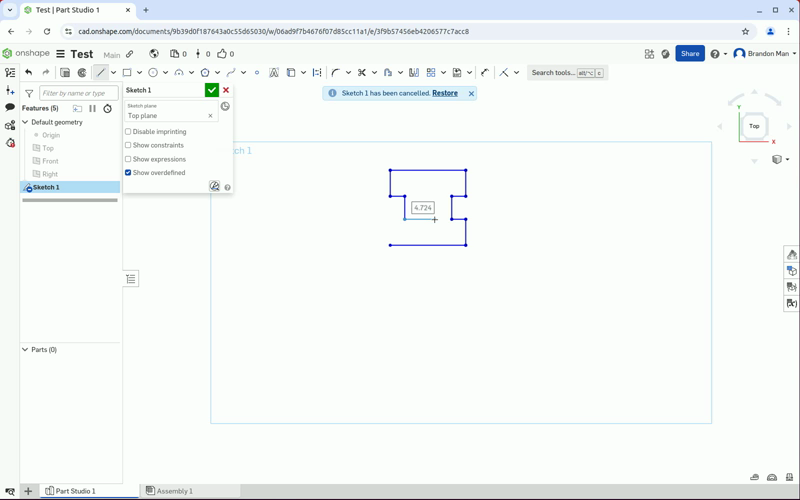
mouse_move(390, 219)
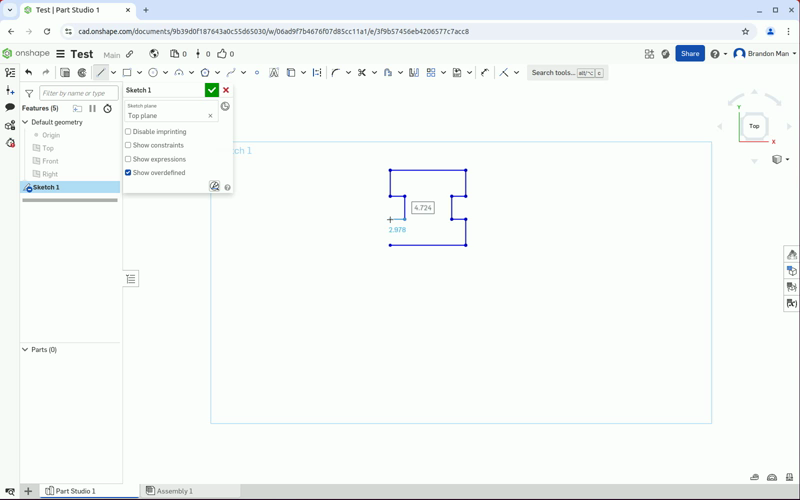
click(390, 219)
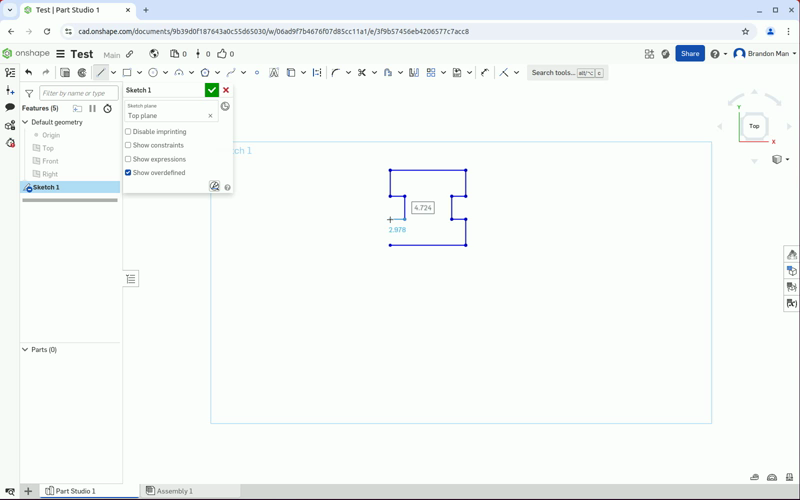
key_up(shift)
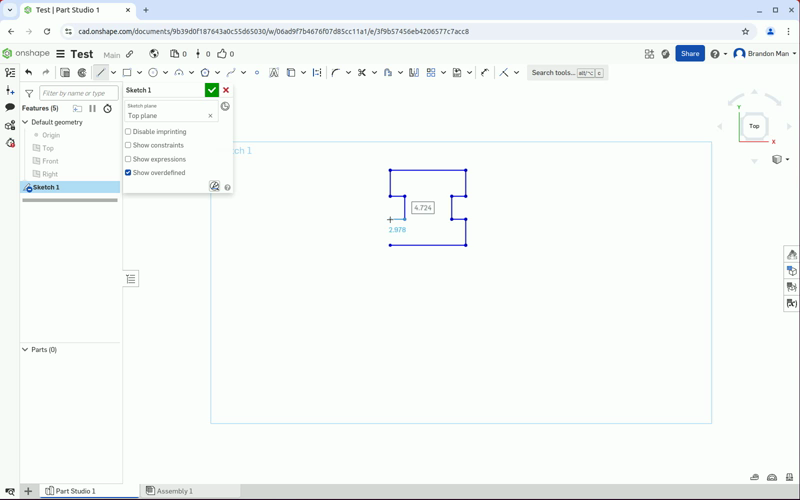
mouse_move(420, 219)
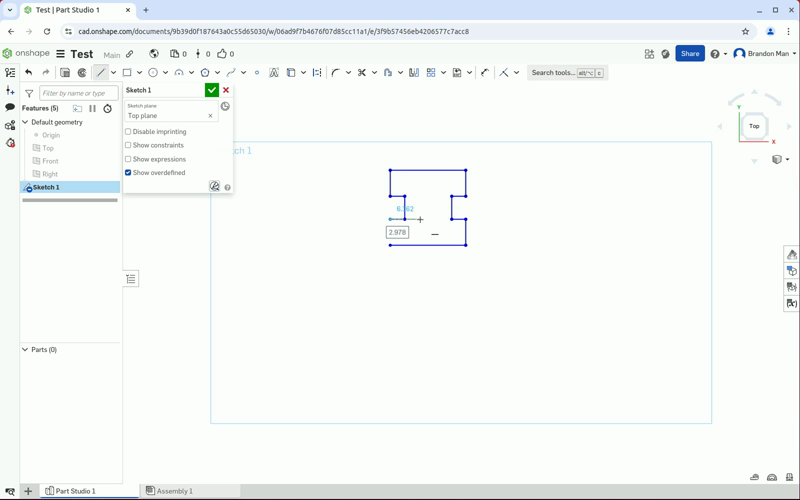
key_down(shift)
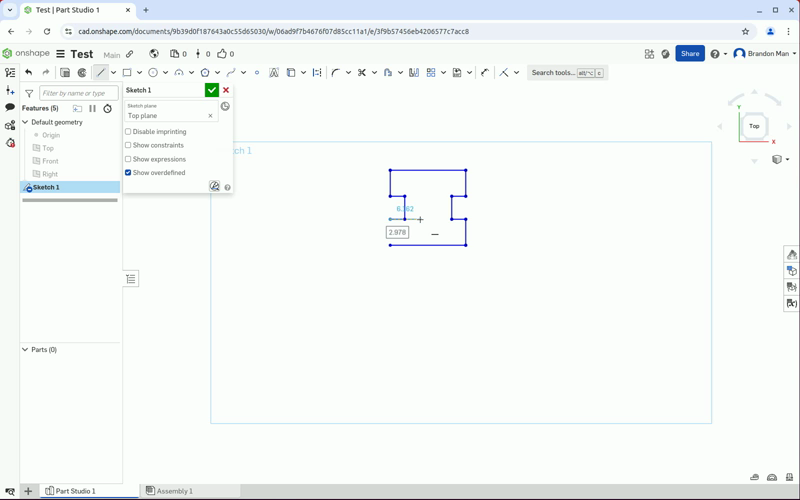
mouse_move(390, 245)
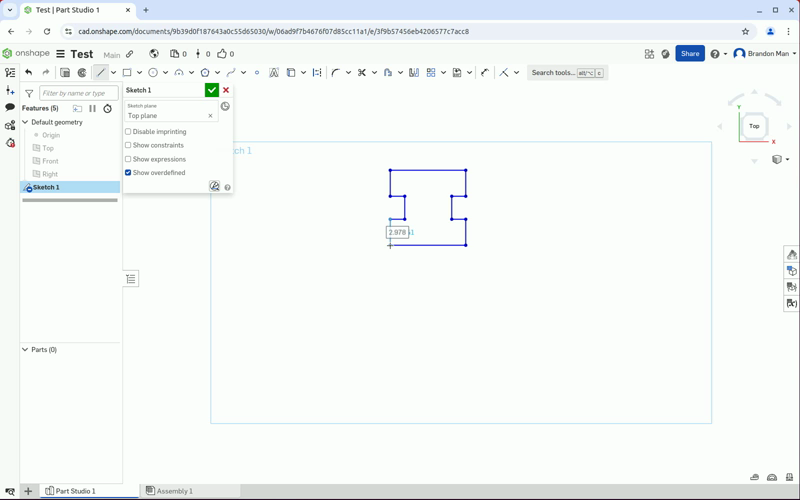
key_up(shift)
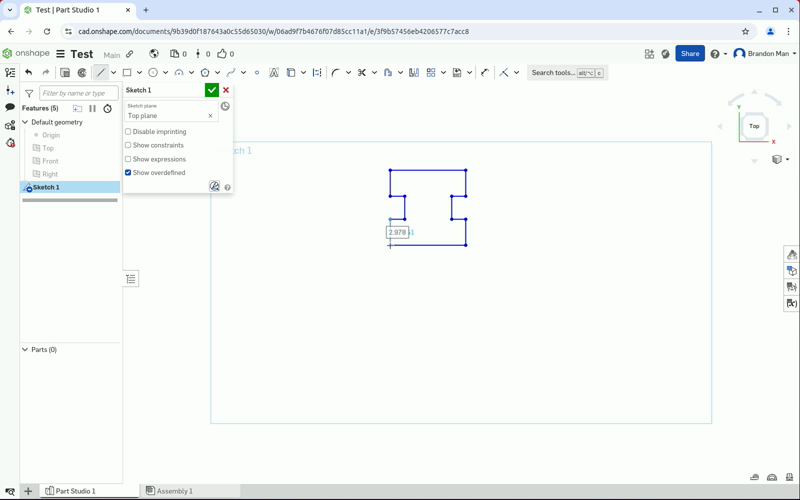
click(390, 245)
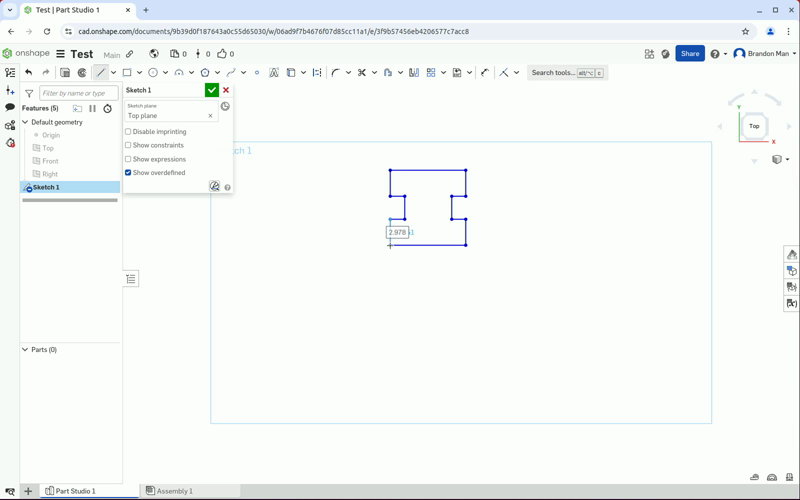
key(esc)
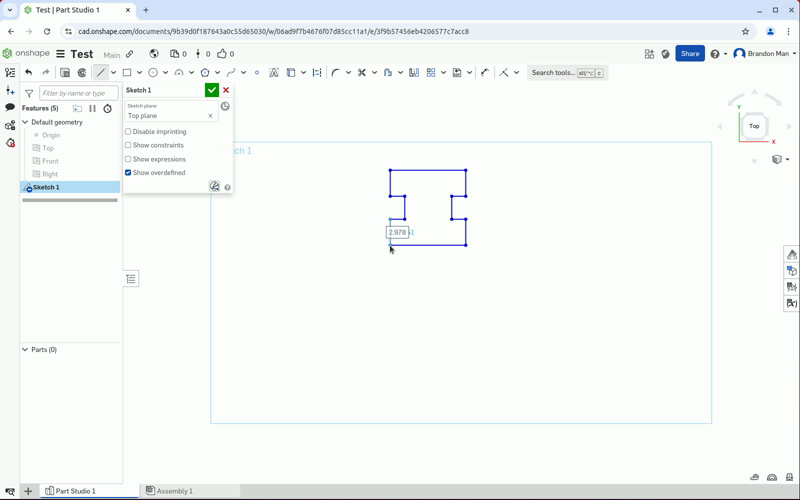
key(c)
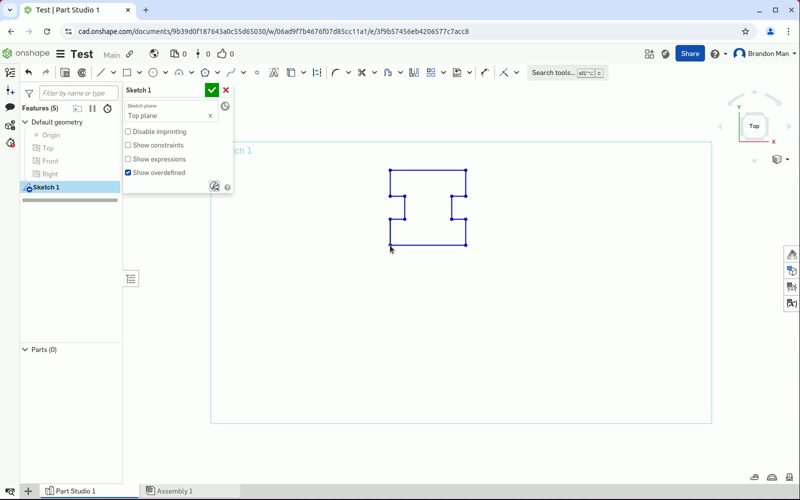
key_down(shift)
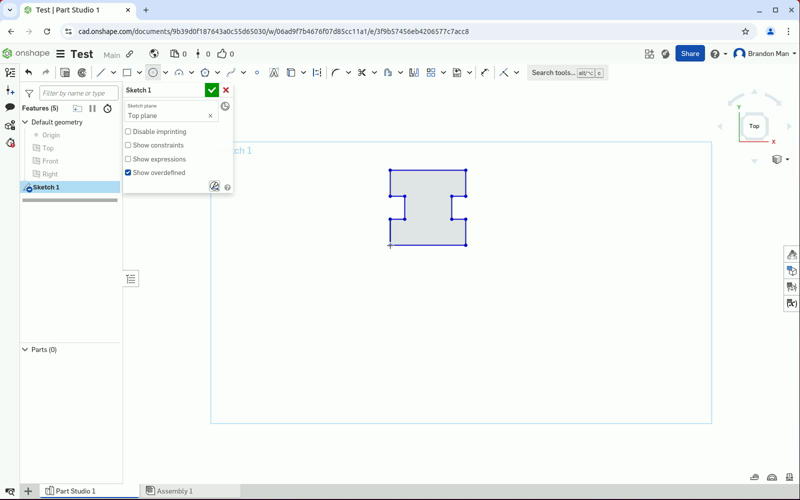
mouse_move(428, 207)
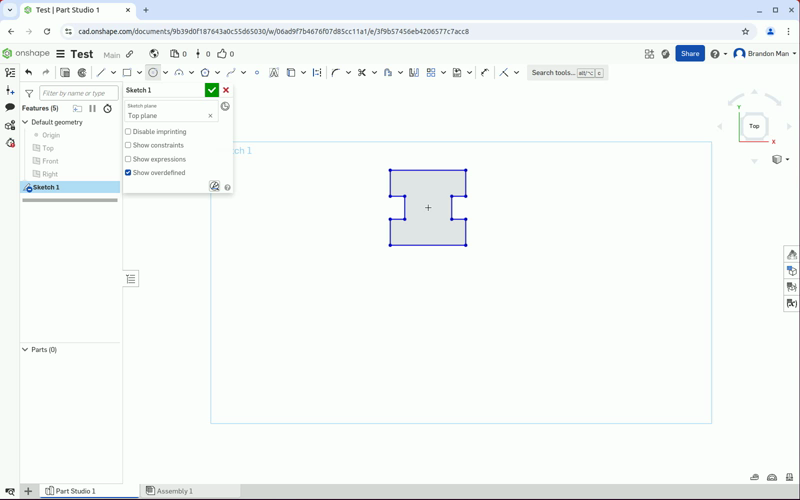
click(428, 207)
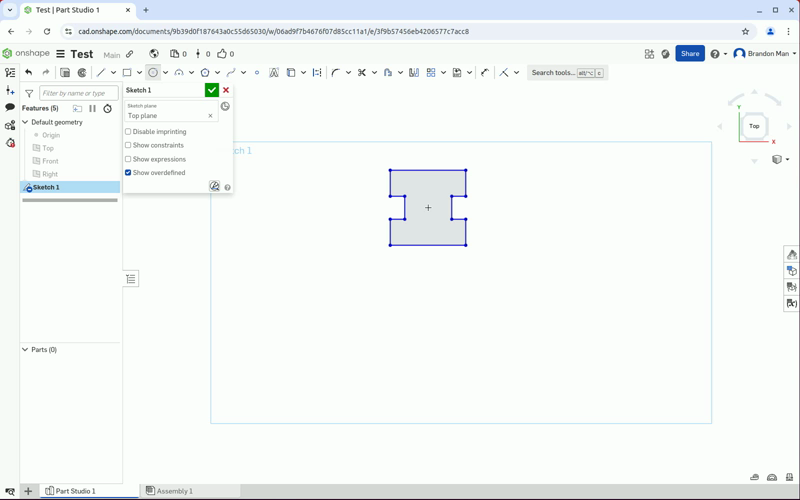
key_up(shift)
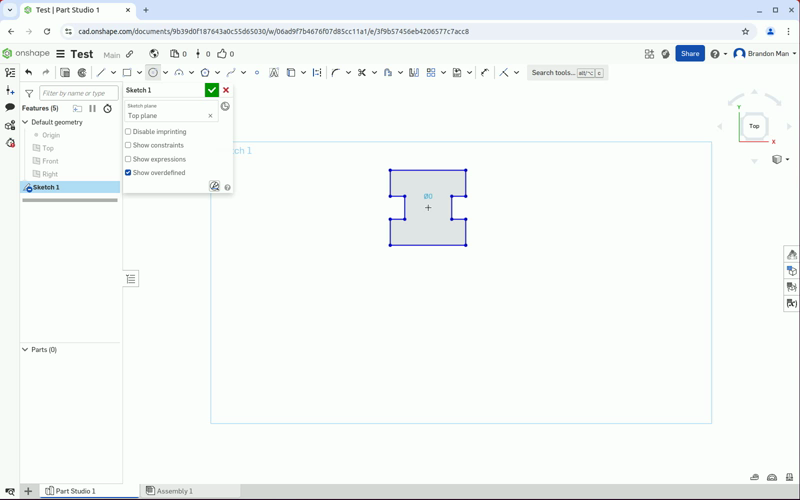
mouse_move(437, 207)
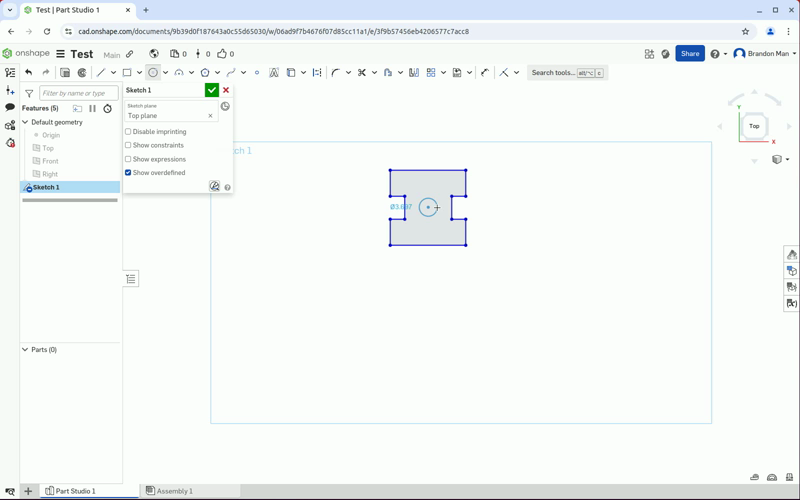
click(437, 207)
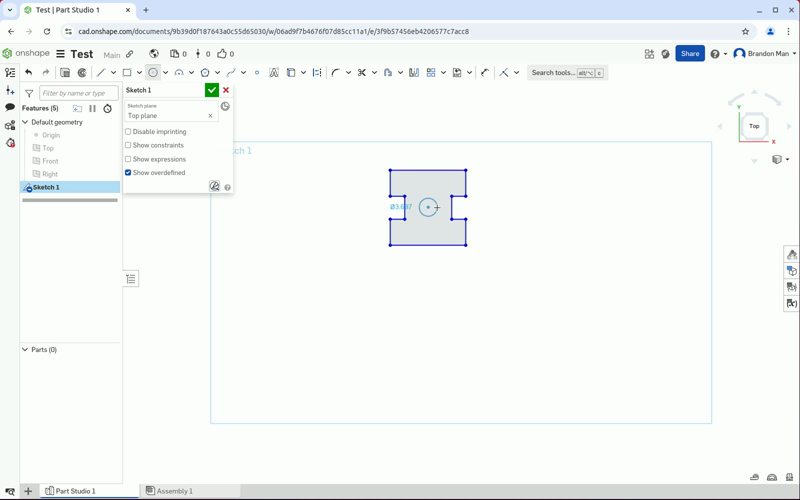
key(esc)
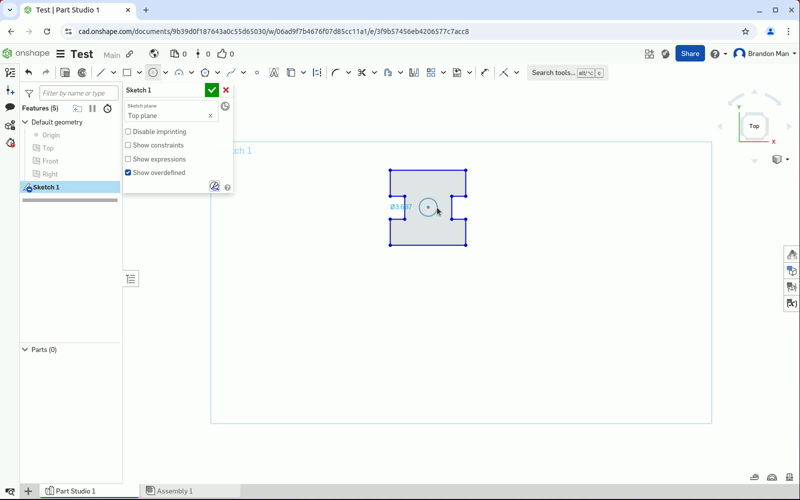
mouse_move(412, 213)
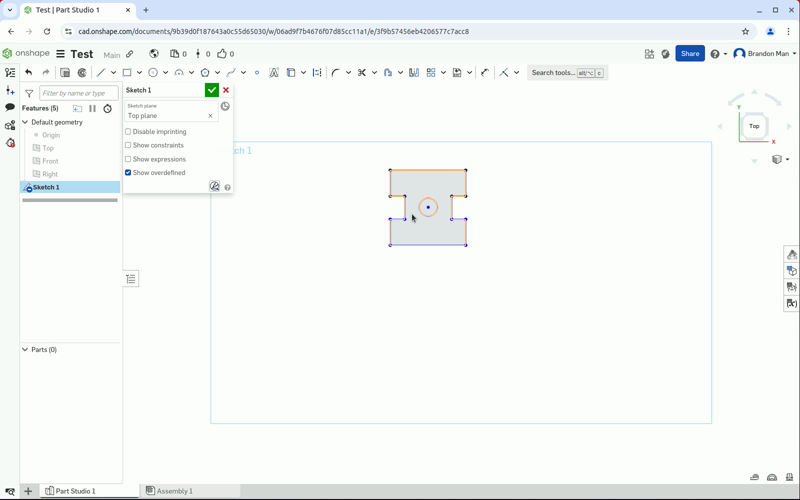
click(412, 213)
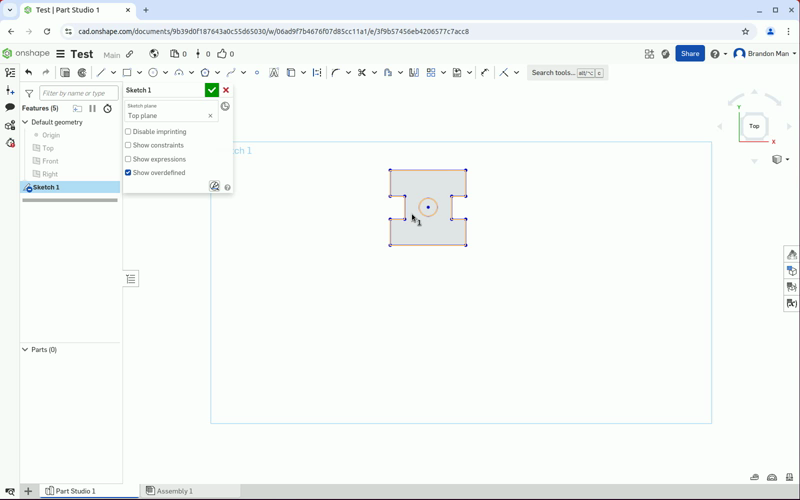
mouse_move(73, 352)
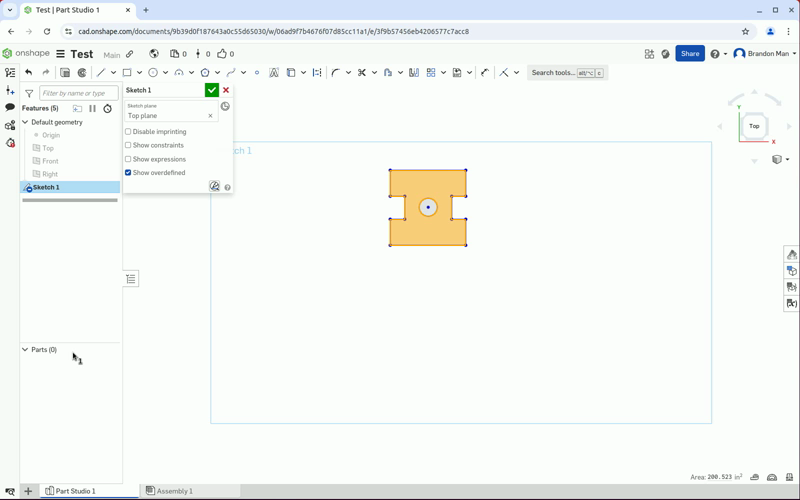
key(shift+y)
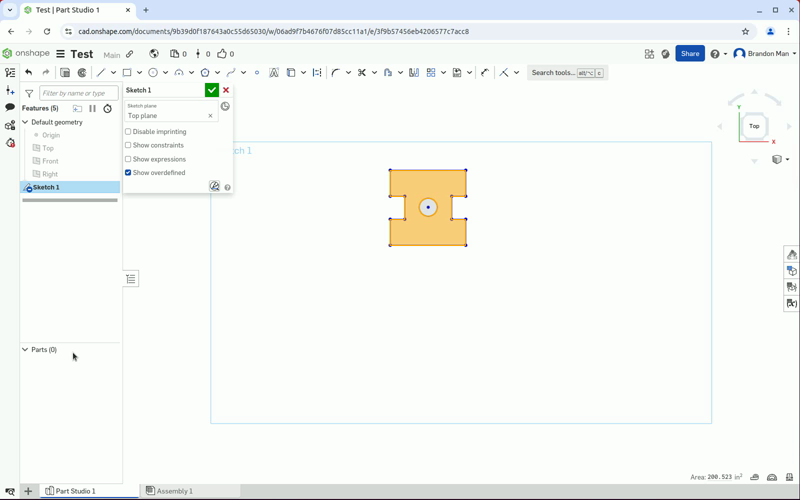
key(shift+e)
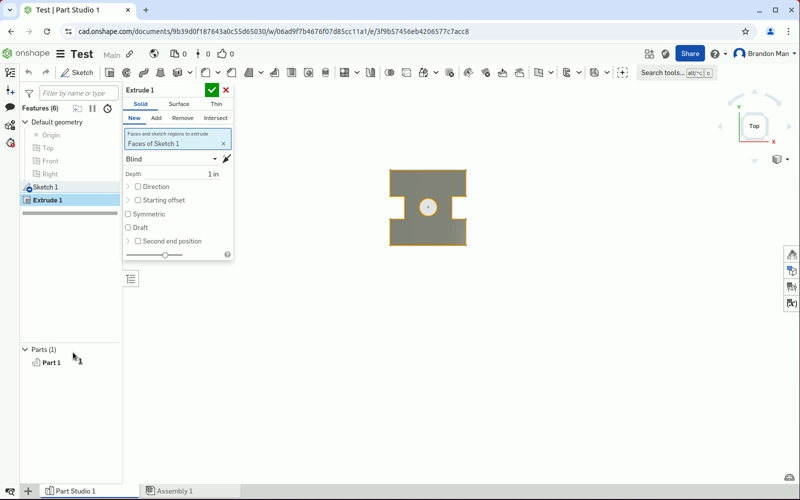
mouse_move(143, 106)
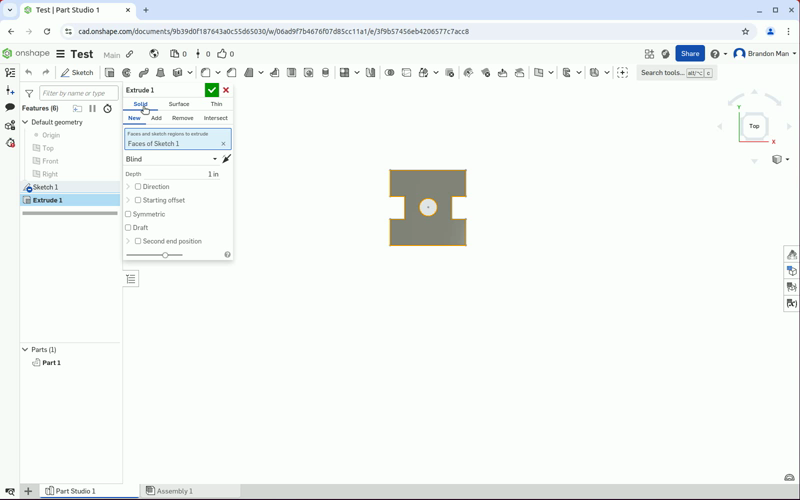
click(143, 106)
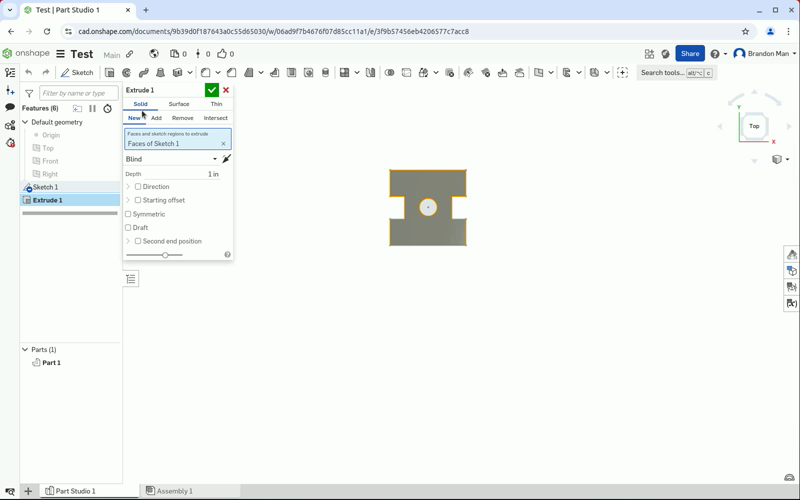
mouse_move(137, 120)
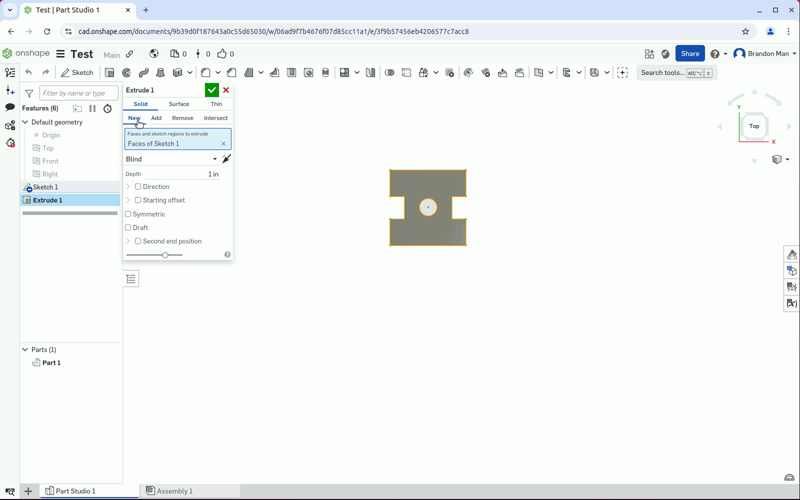
click(137, 120)
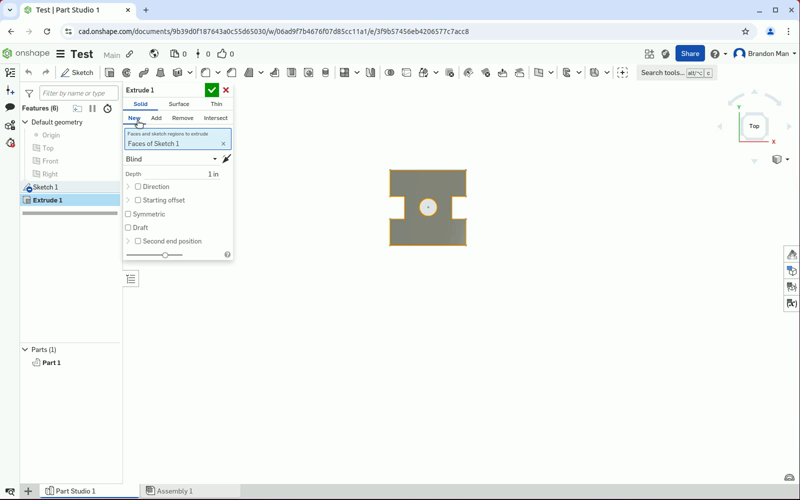
key(tab, 4)
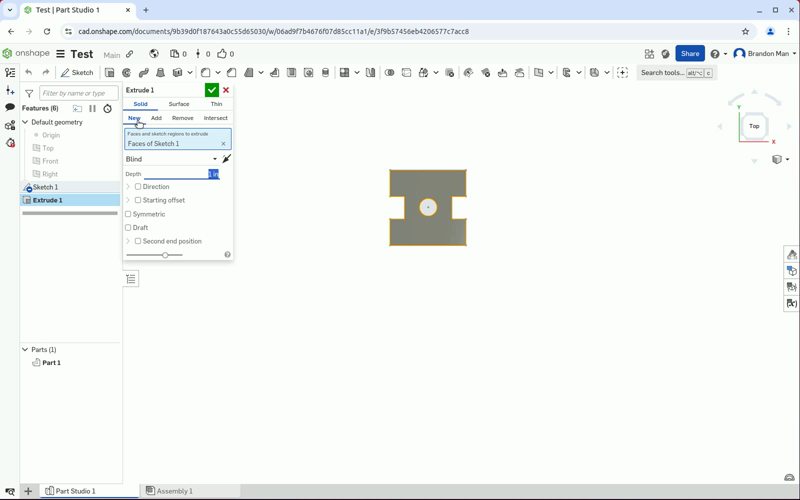
text(3.851)
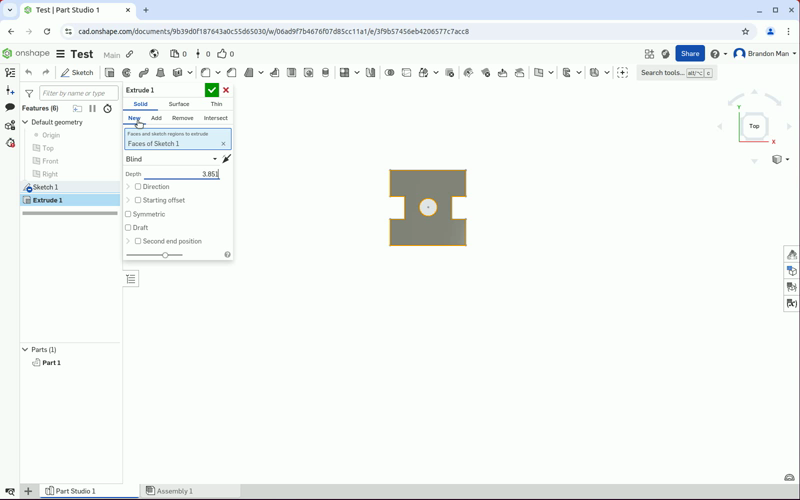
key(enter)
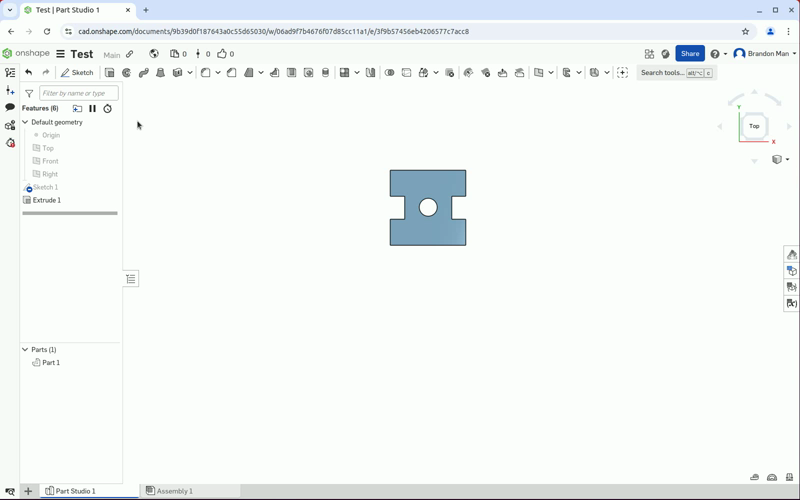
key(shift+h)
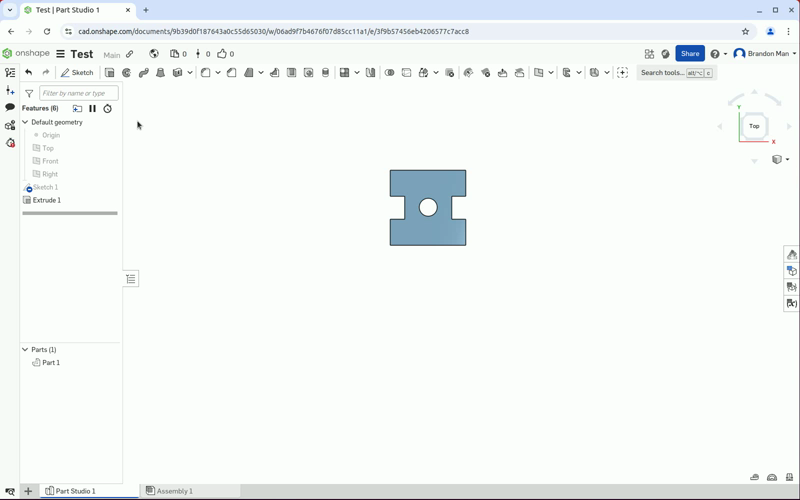
key(shift+h)
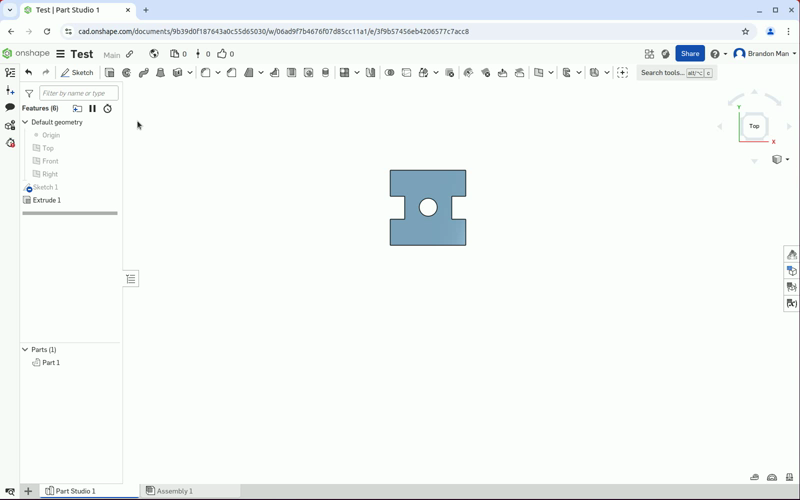
mouse_move(73, 189)
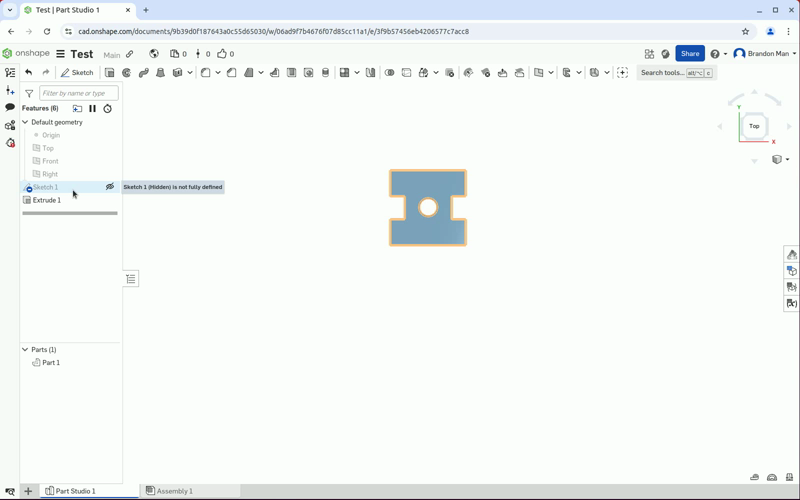
click(73, 189)
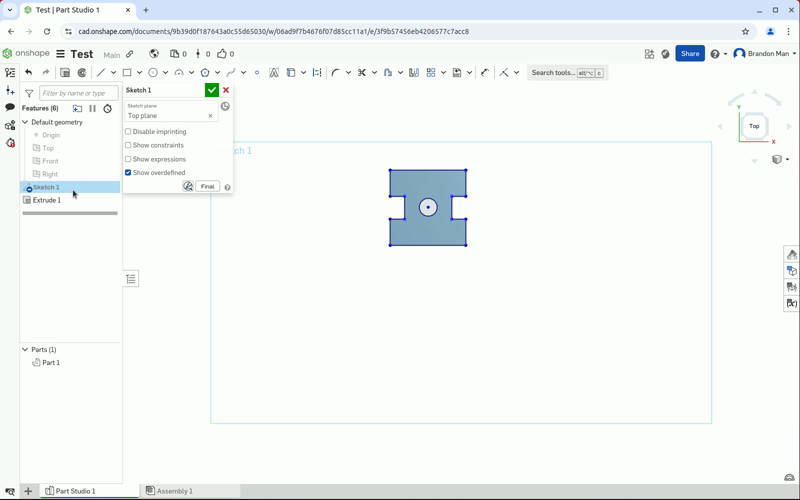
mouse_move(229, 92)
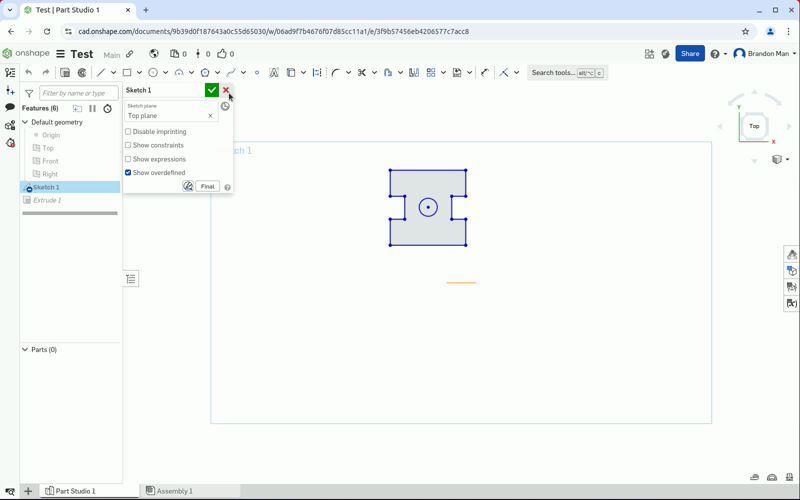
click(229, 92)
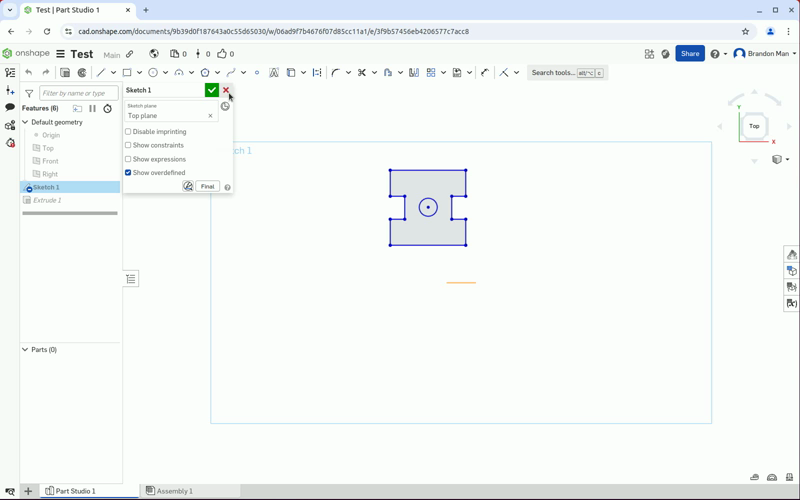
key(shift+s)
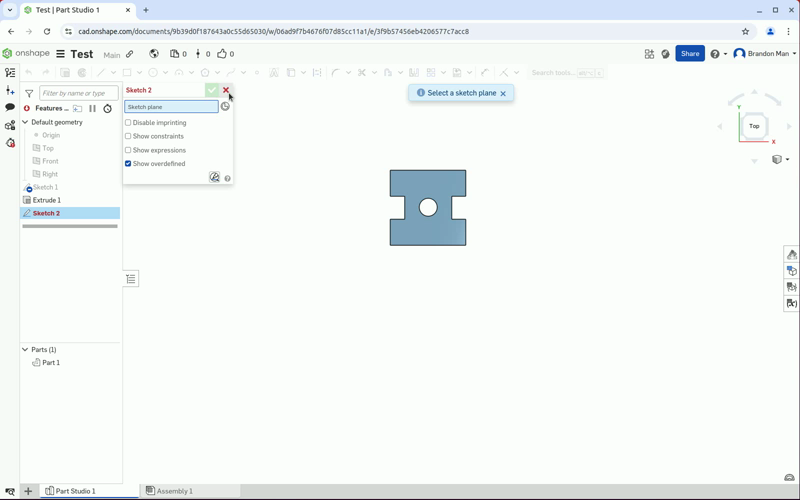
mouse_move(73, 150)
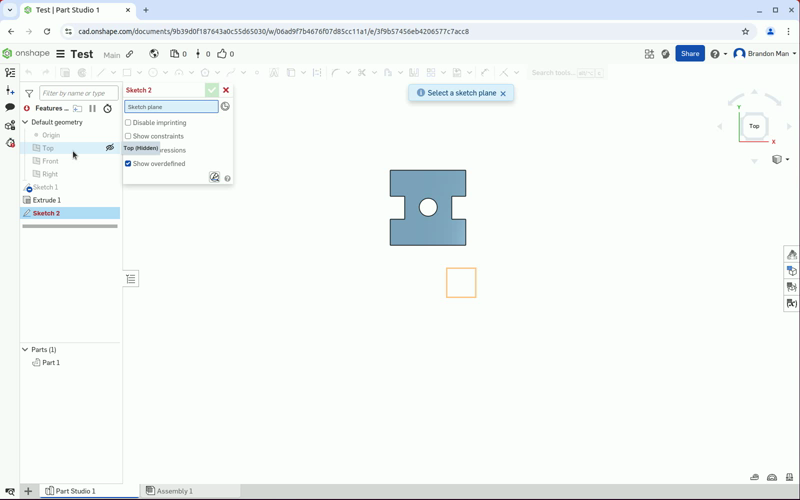
click(73, 150)
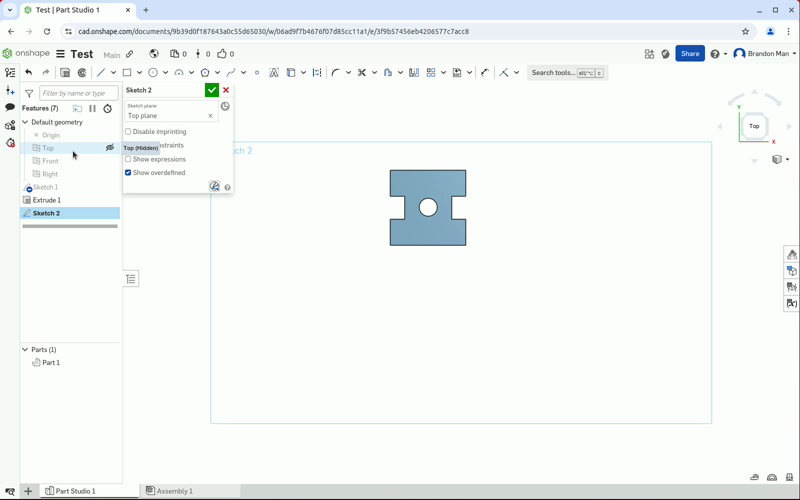
mouse_move(73, 352)
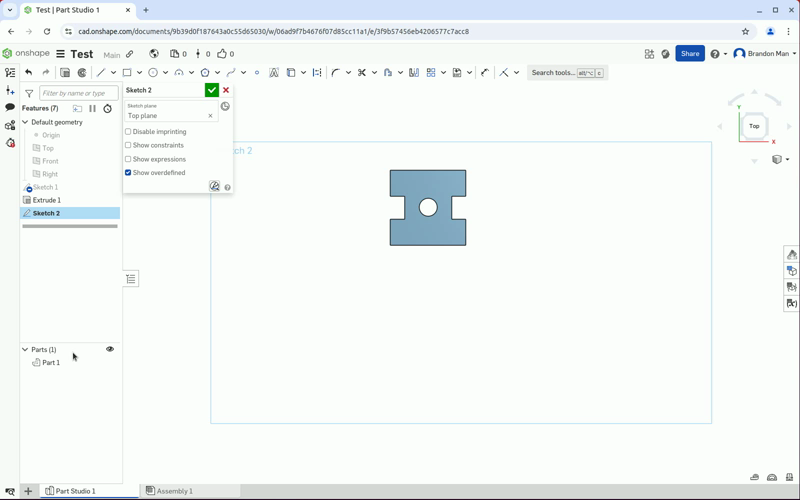
key(y)
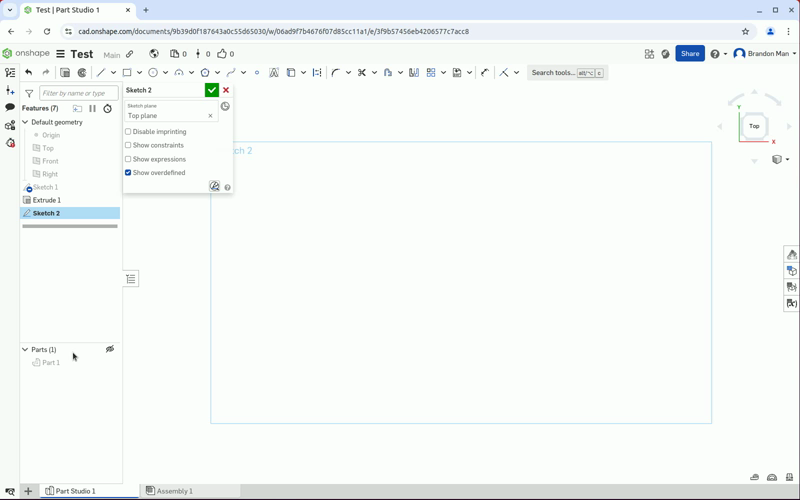
key(l)
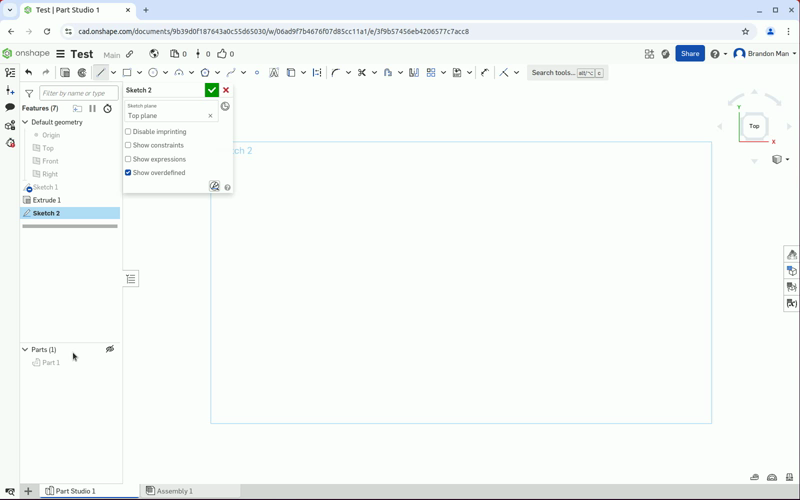
key_down(shift)
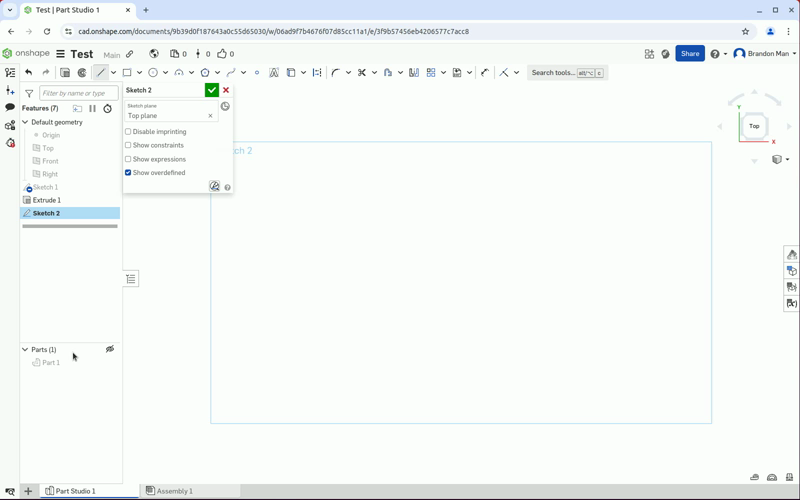
mouse_move(390, 282)
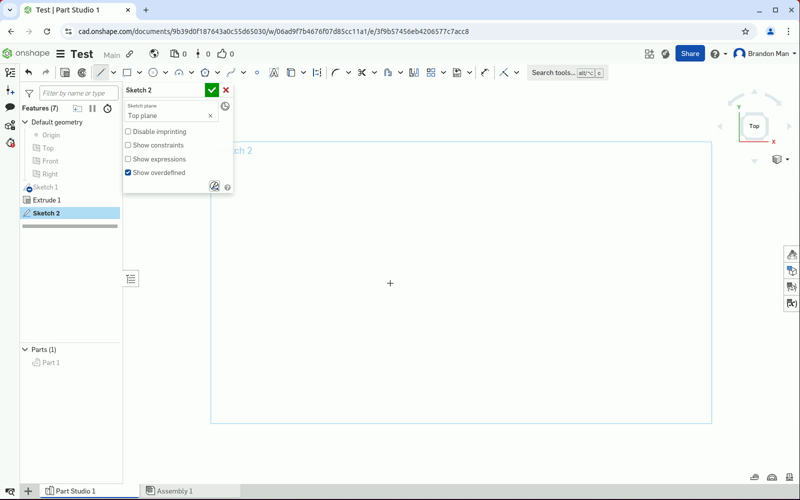
click(390, 282)
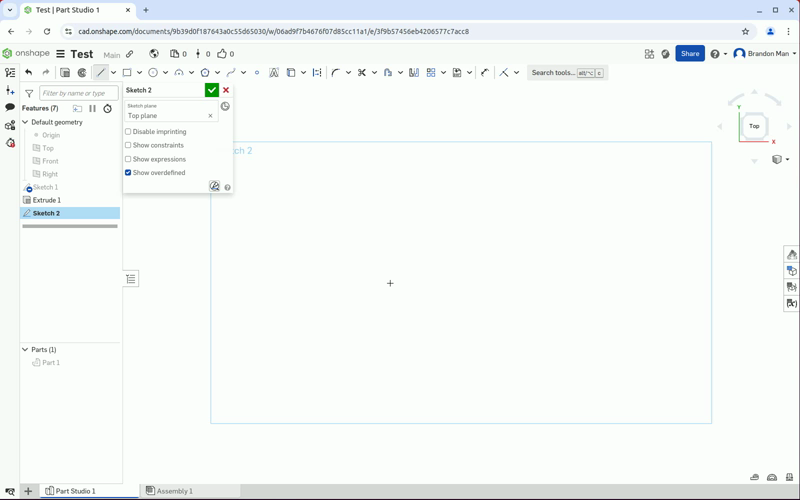
key_up(shift)
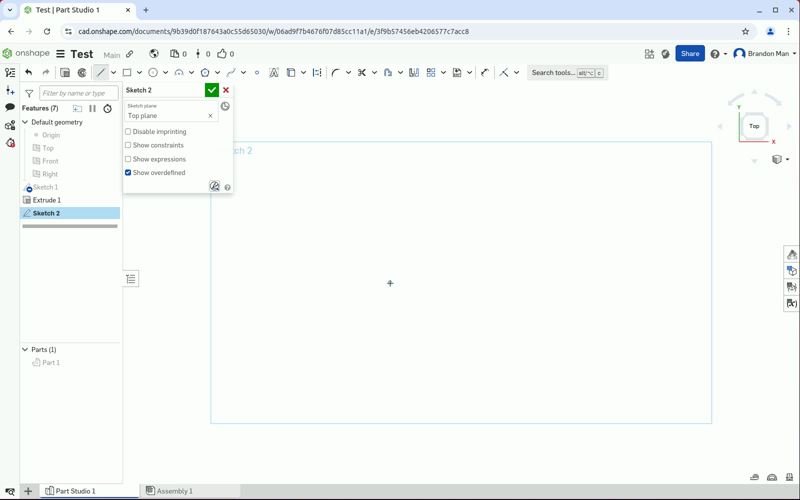
key_down(shift)
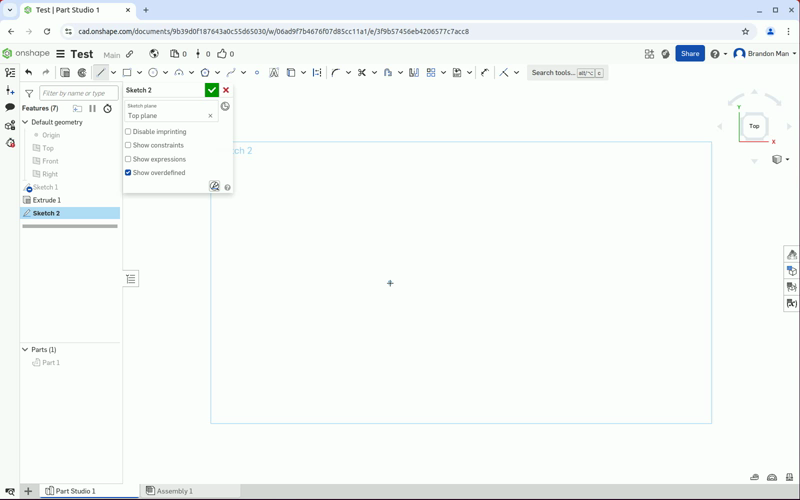
mouse_move(465, 282)
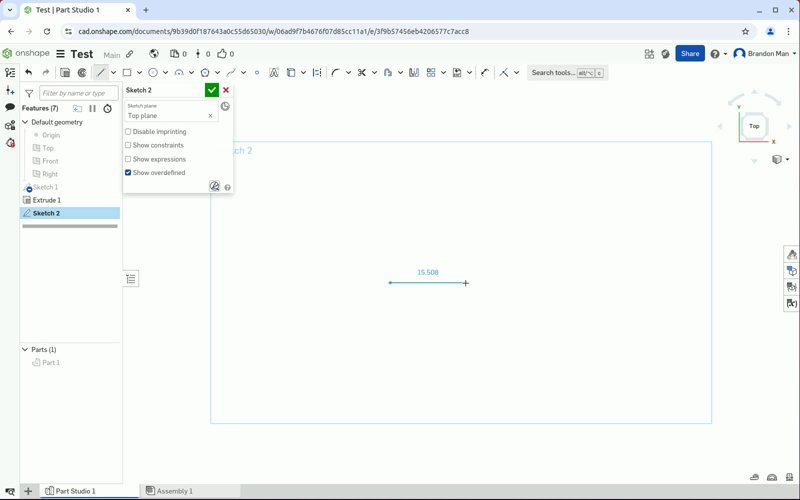
click(465, 282)
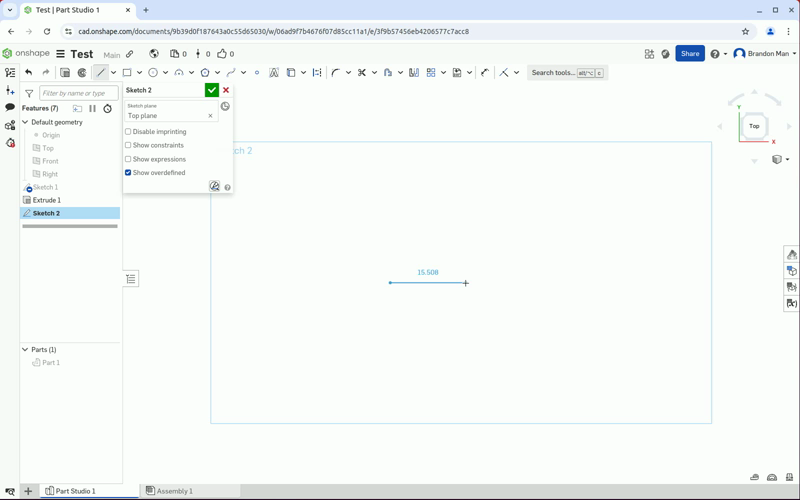
key_up(shift)
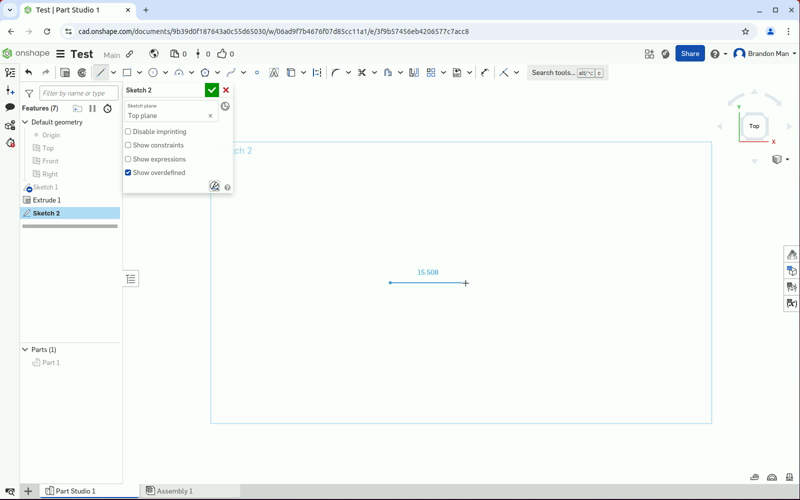
key_down(shift)
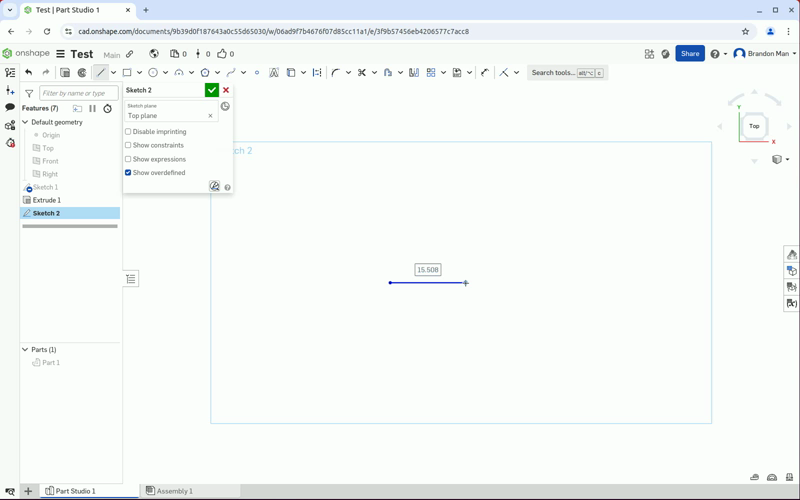
mouse_move(495, 282)
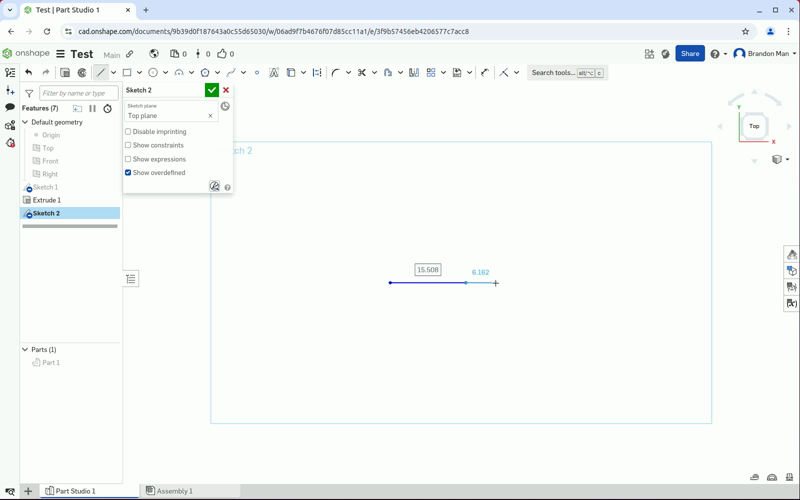
mouse_move(465, 244)
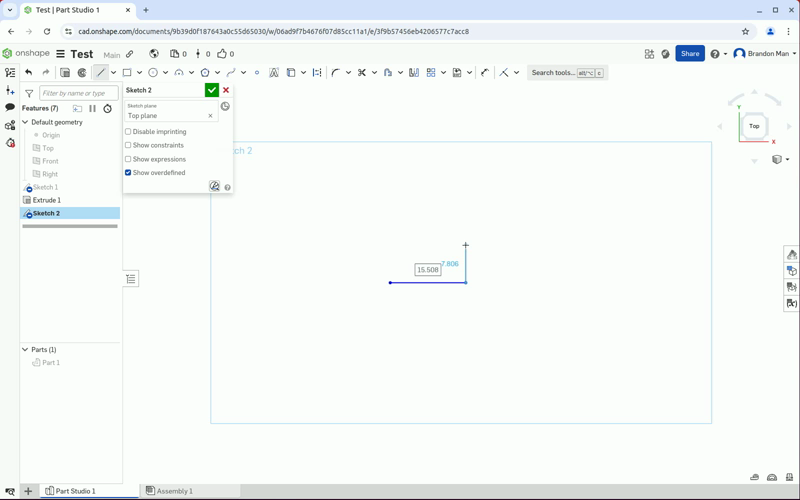
click(465, 244)
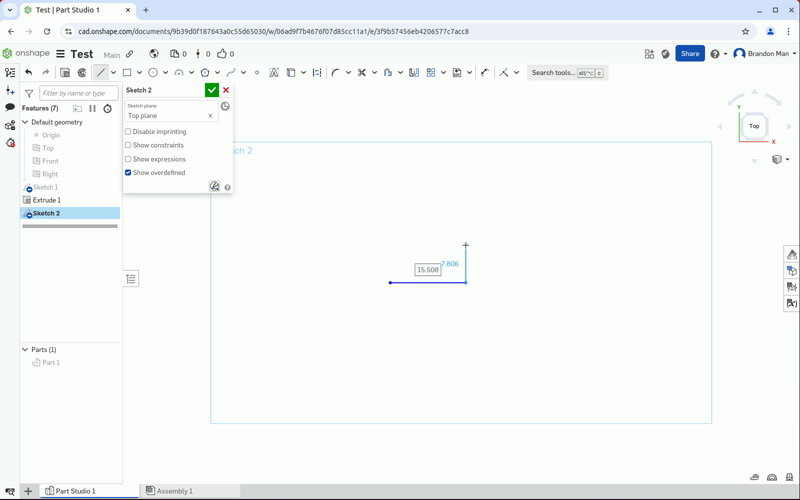
key_up(shift)
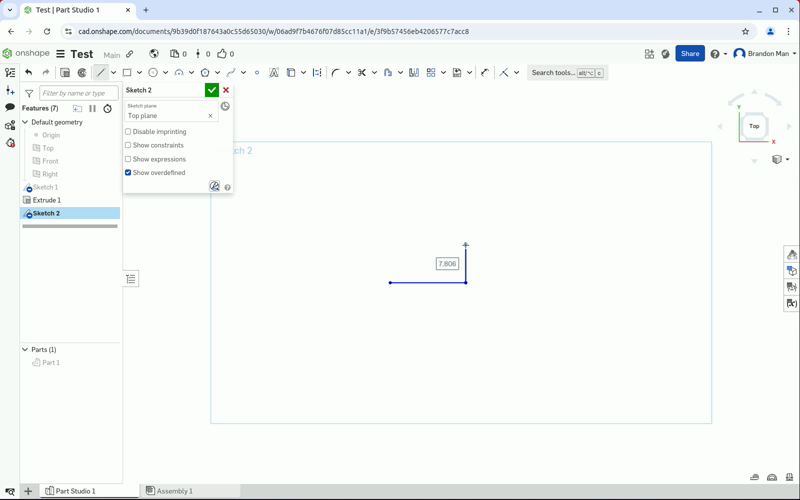
key_down(shift)
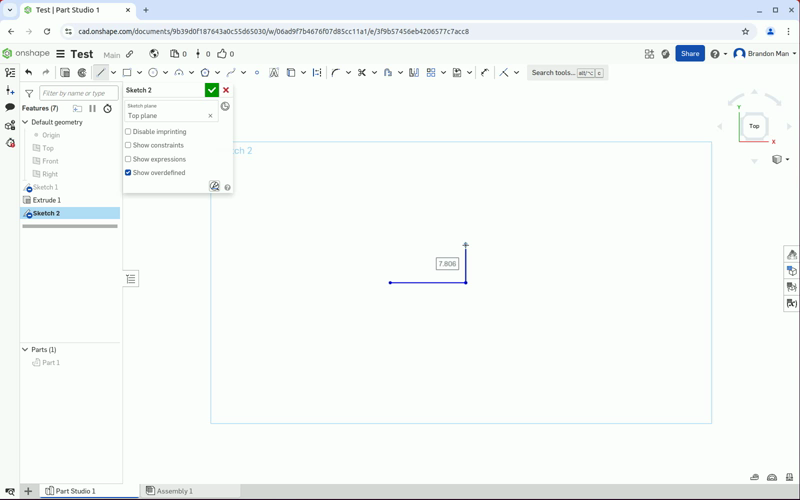
mouse_move(390, 244)
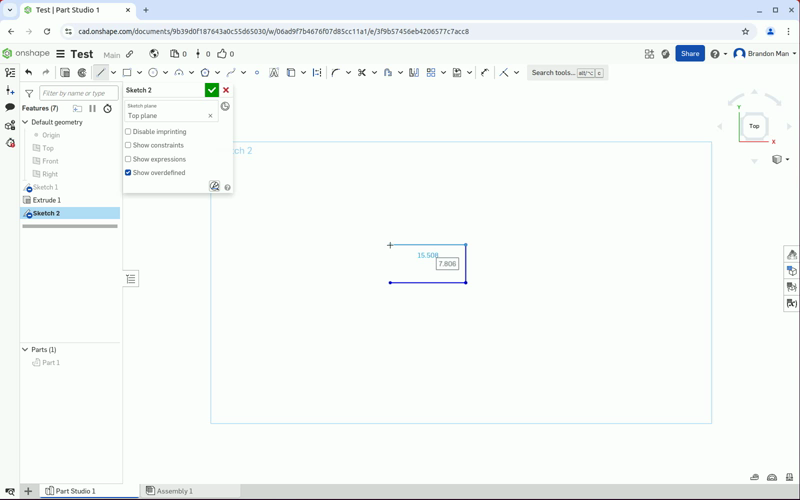
click(390, 244)
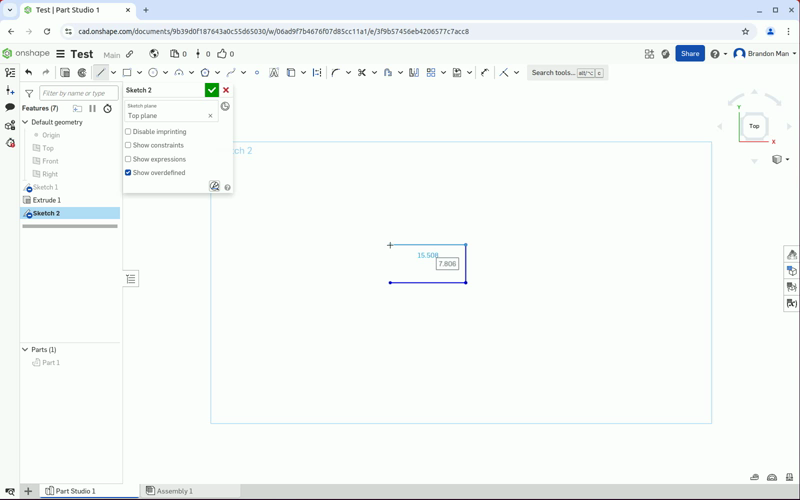
key_up(shift)
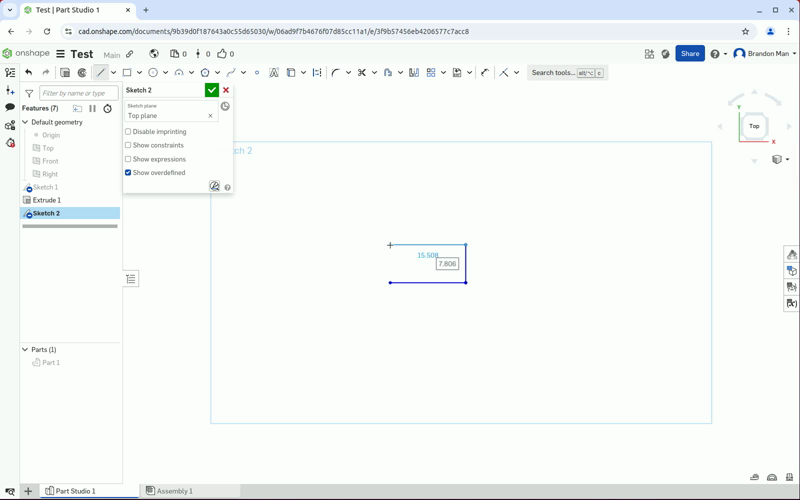
mouse_move(420, 244)
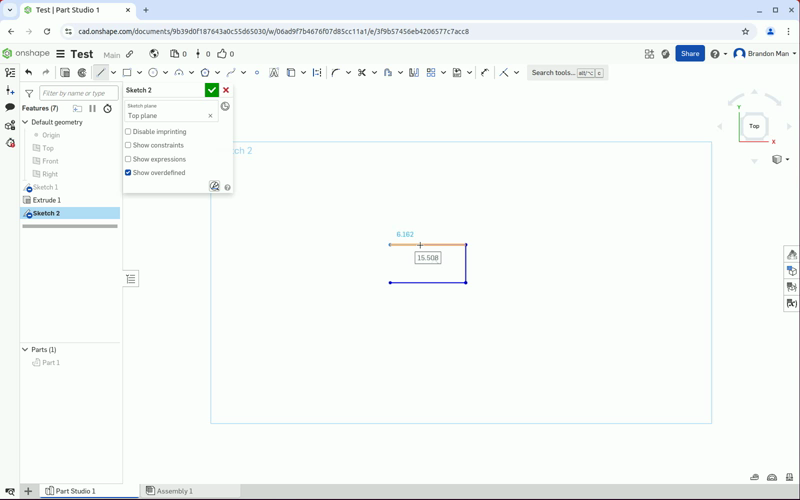
key_down(shift)
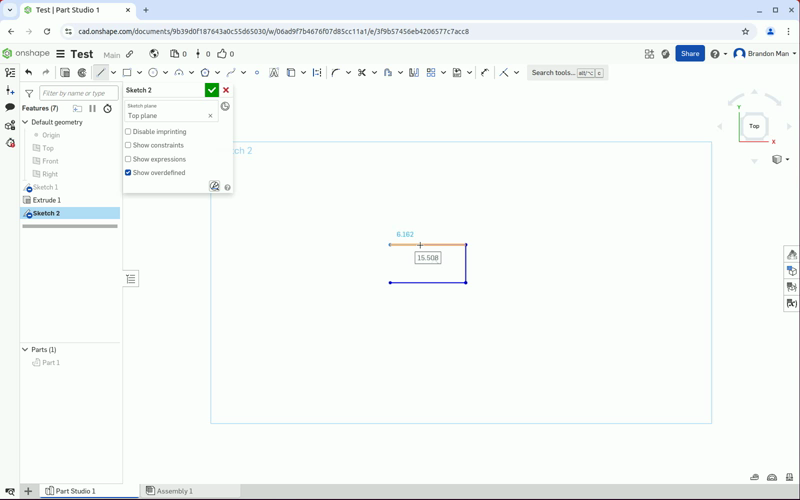
mouse_move(390, 282)
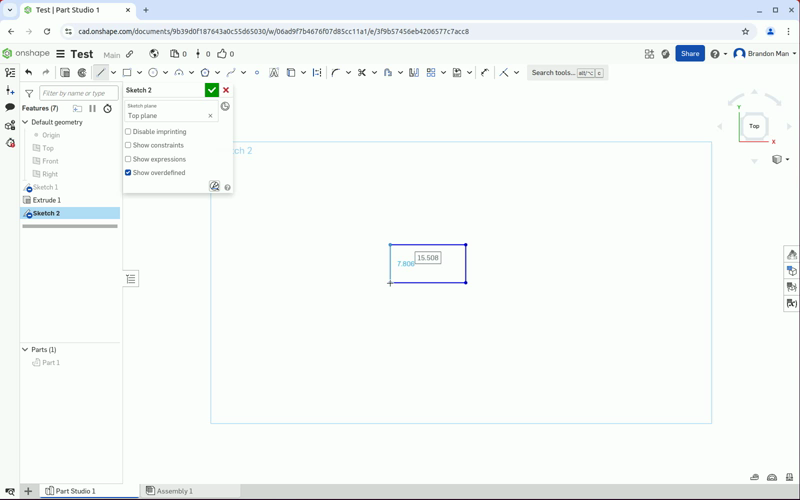
key_up(shift)
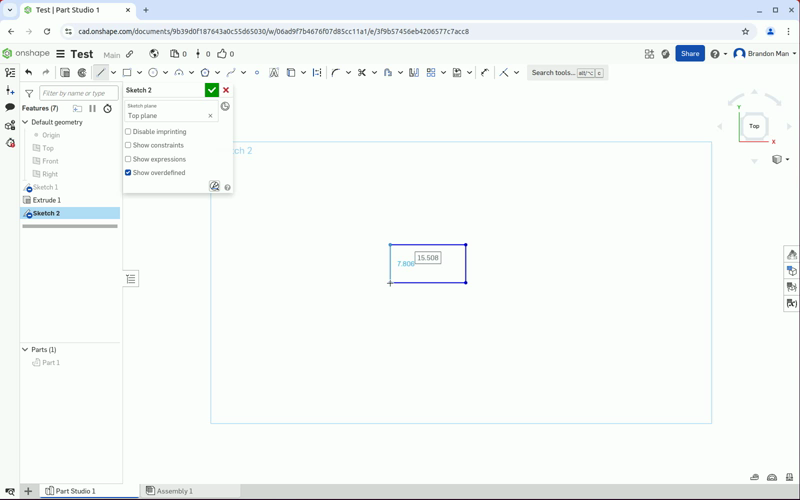
click(390, 282)
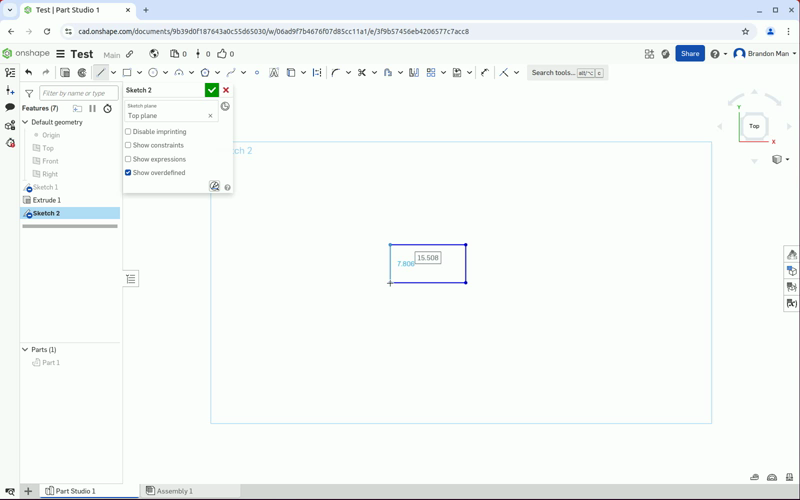
key(esc)
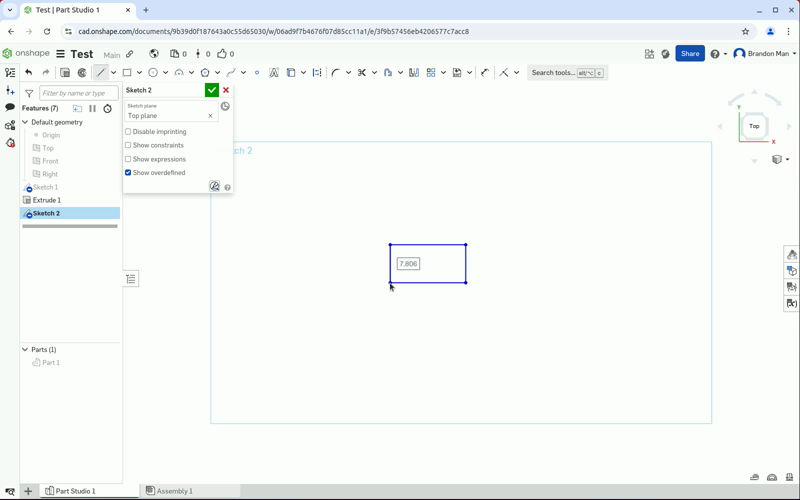
key(c)
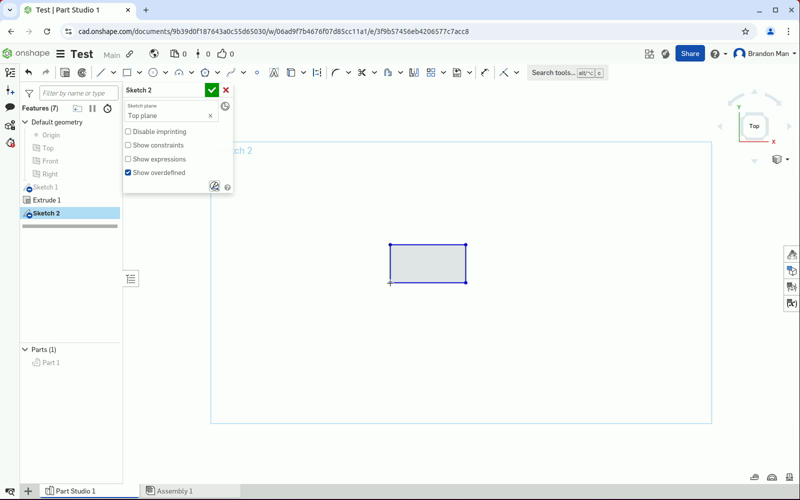
key_down(shift)
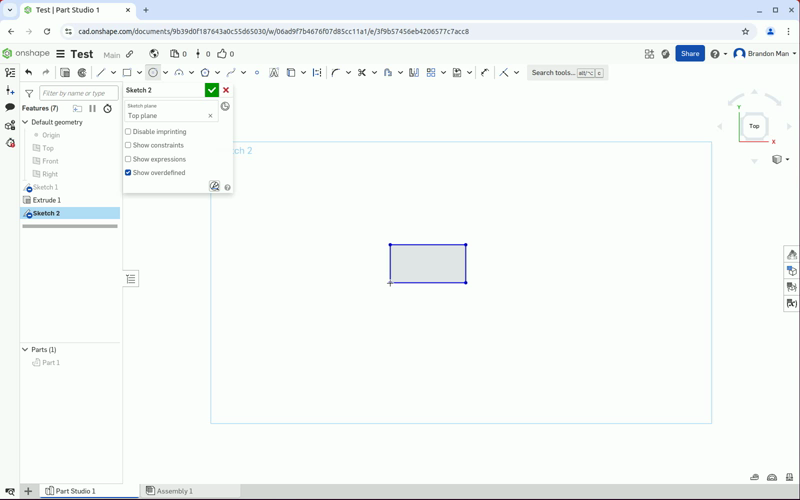
mouse_move(428, 264)
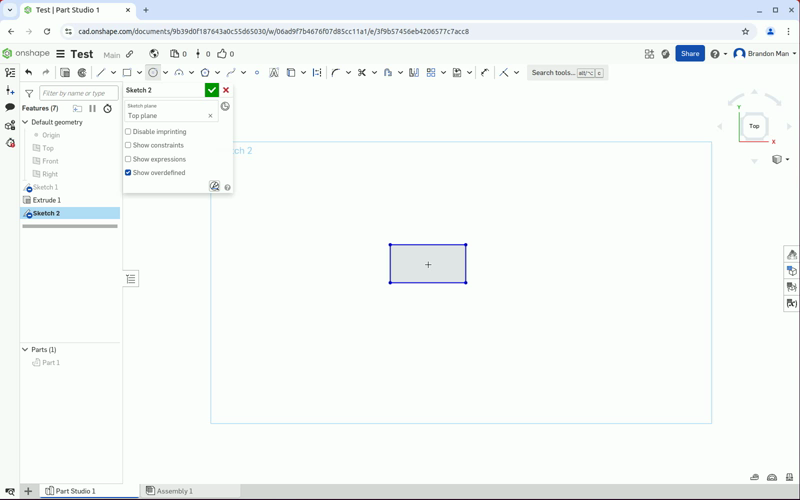
click(428, 264)
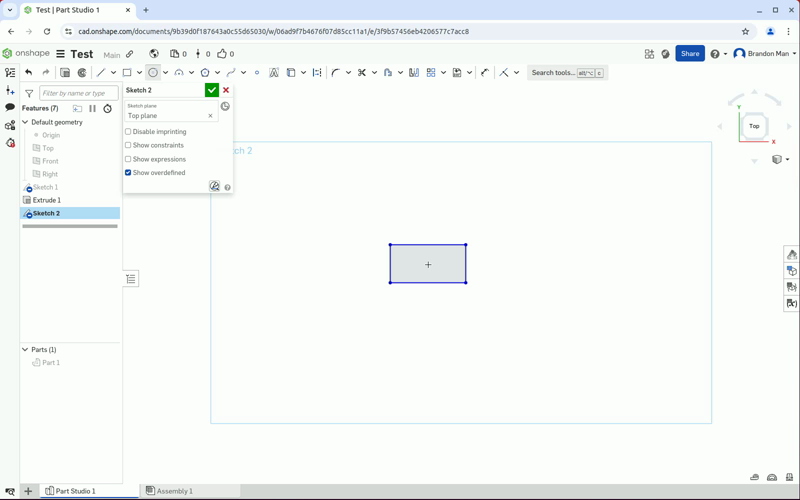
key_up(shift)
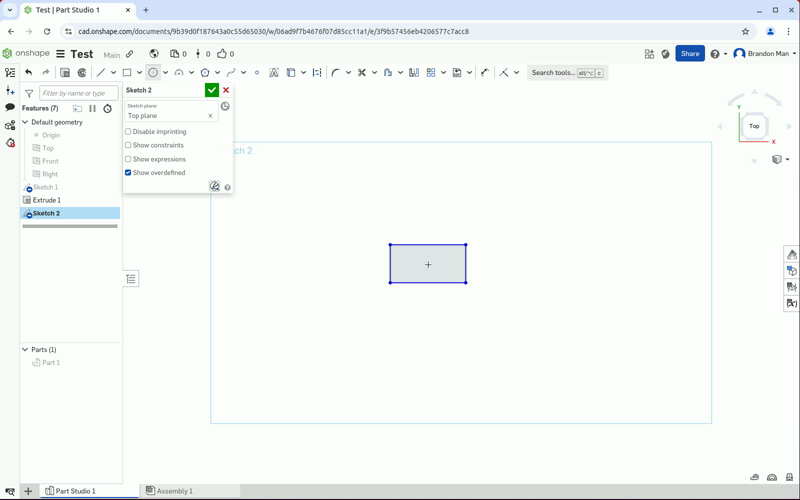
mouse_move(437, 264)
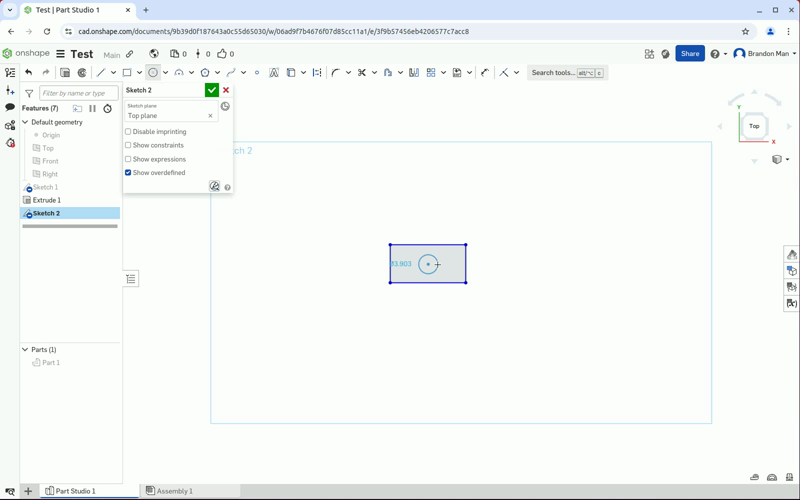
click(437, 264)
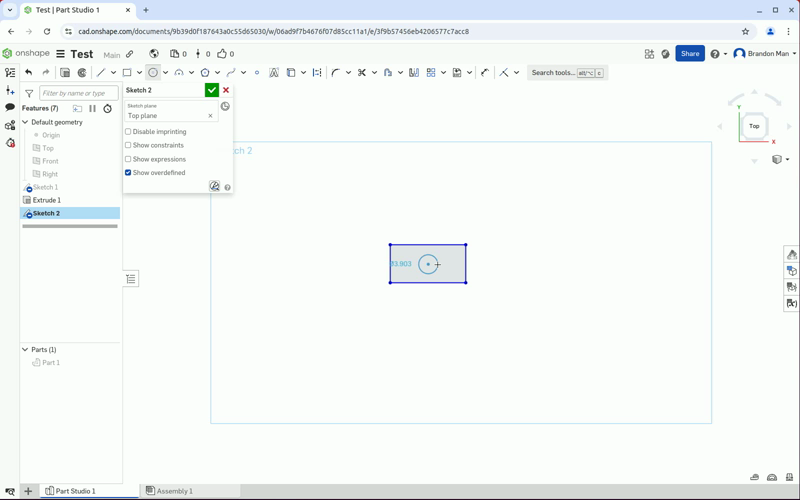
key(esc)
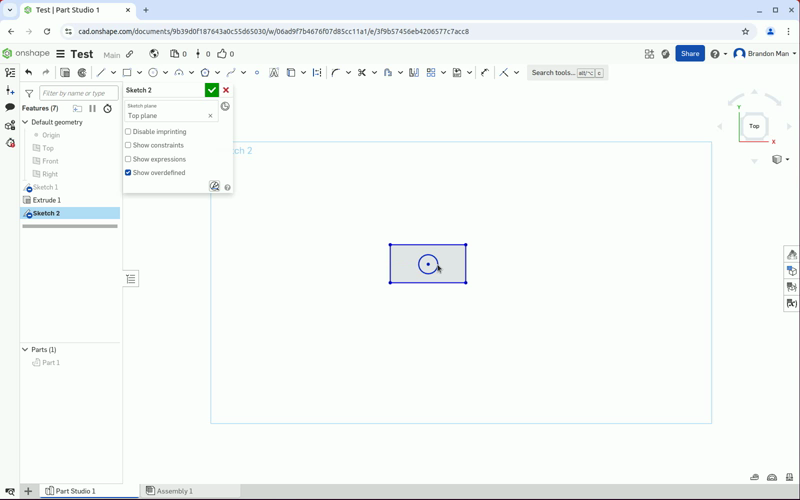
mouse_move(453, 248)
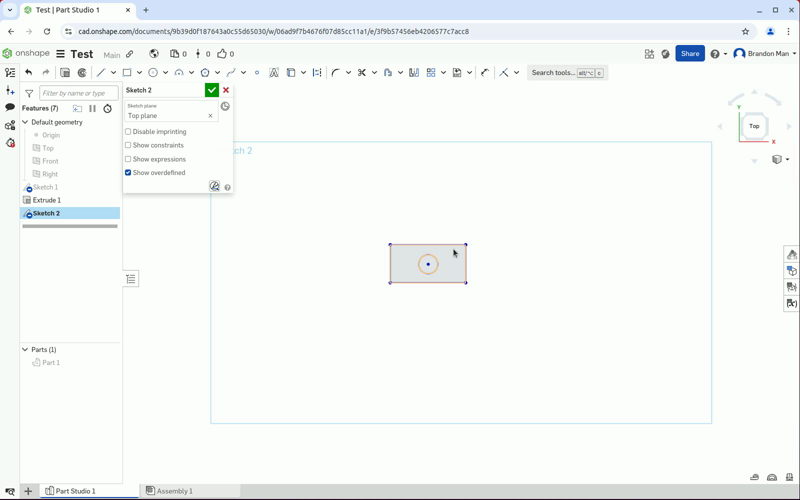
click(453, 248)
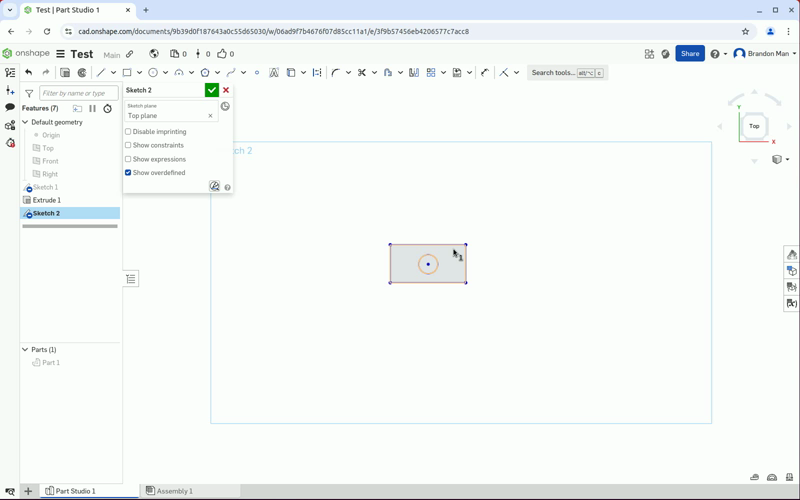
mouse_move(73, 352)
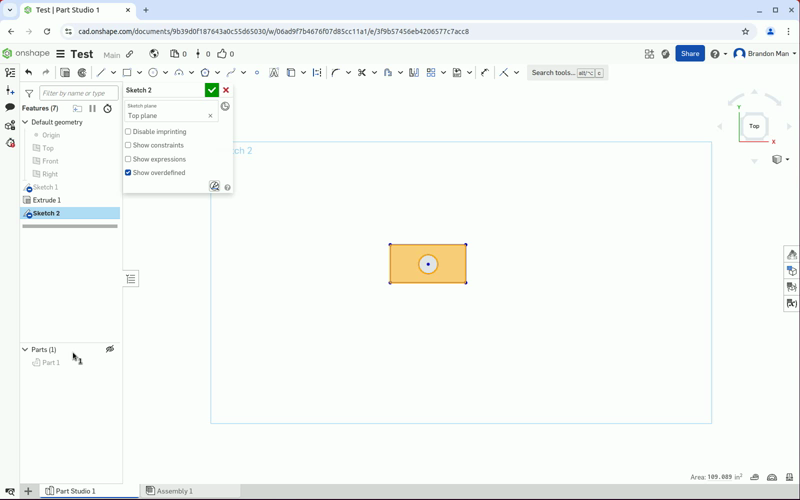
key(shift+y)
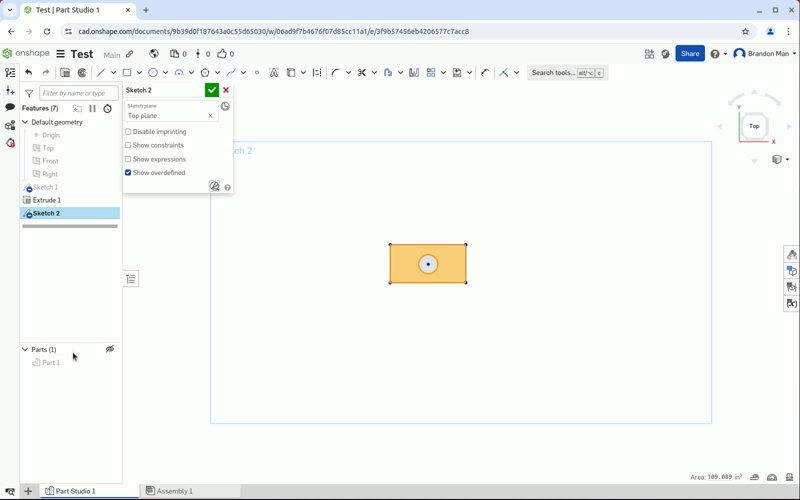
key(shift+e)
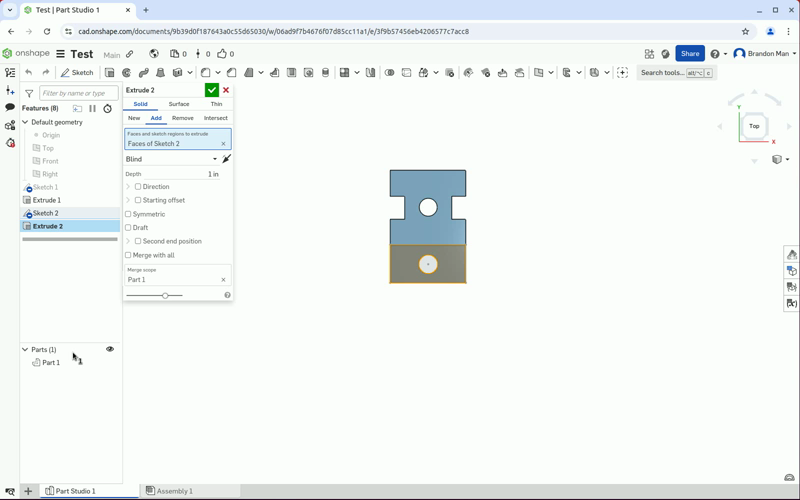
mouse_move(143, 106)
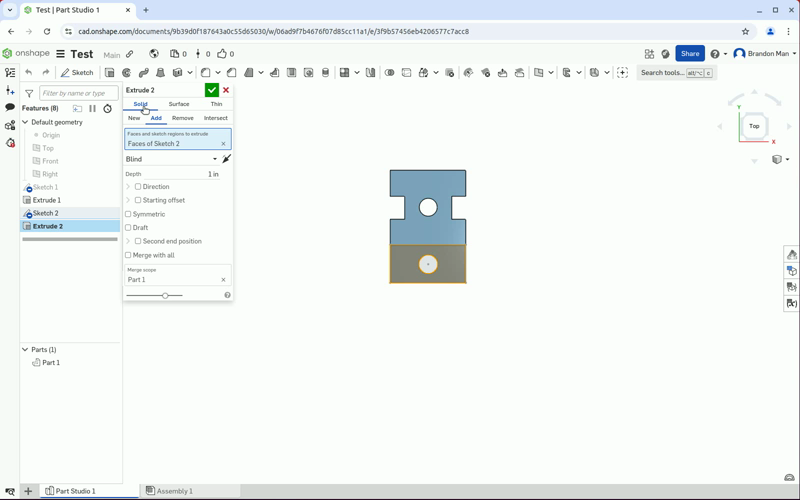
click(143, 106)
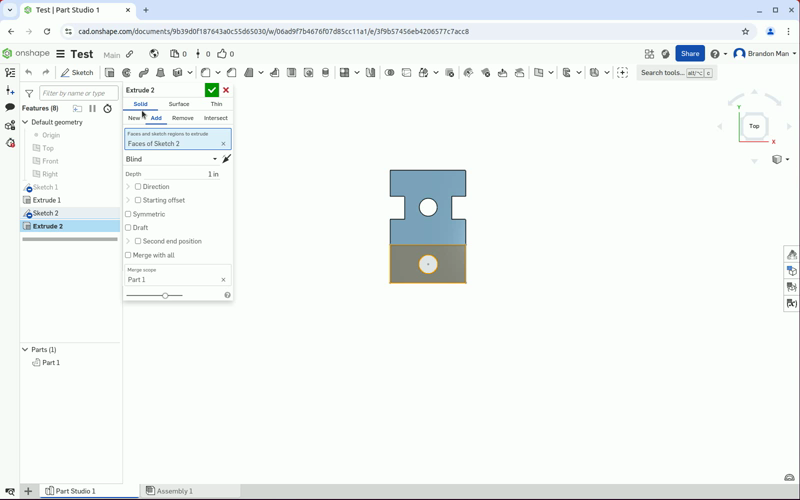
mouse_move(137, 120)
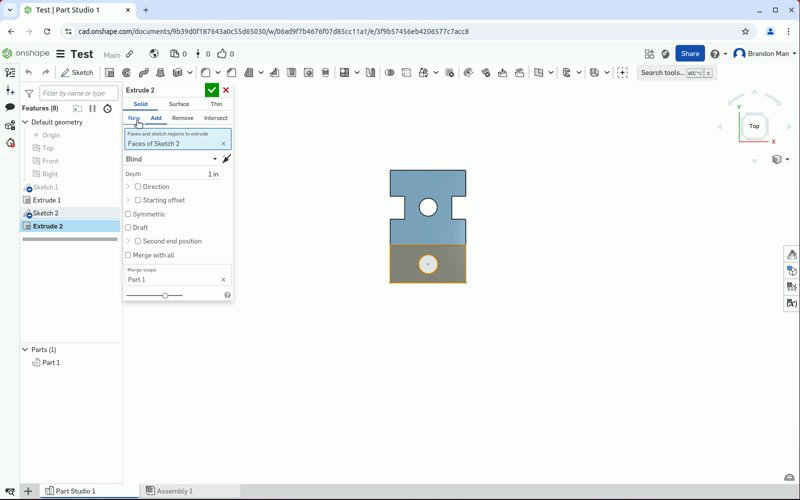
click(137, 120)
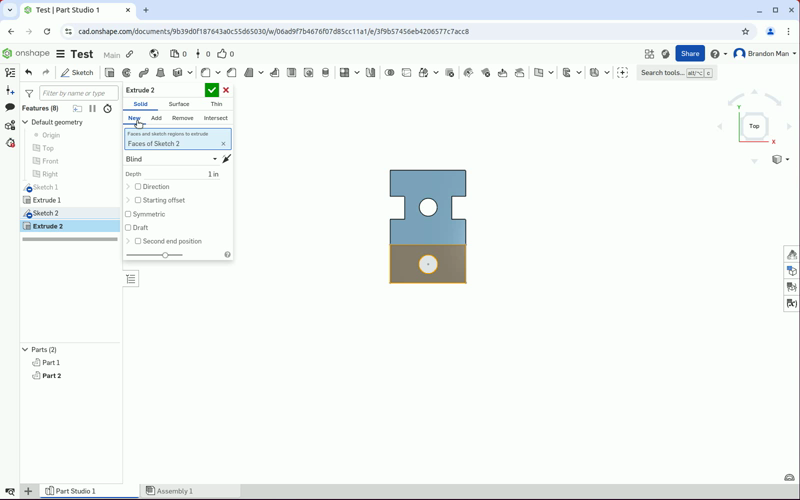
key(tab, 4)
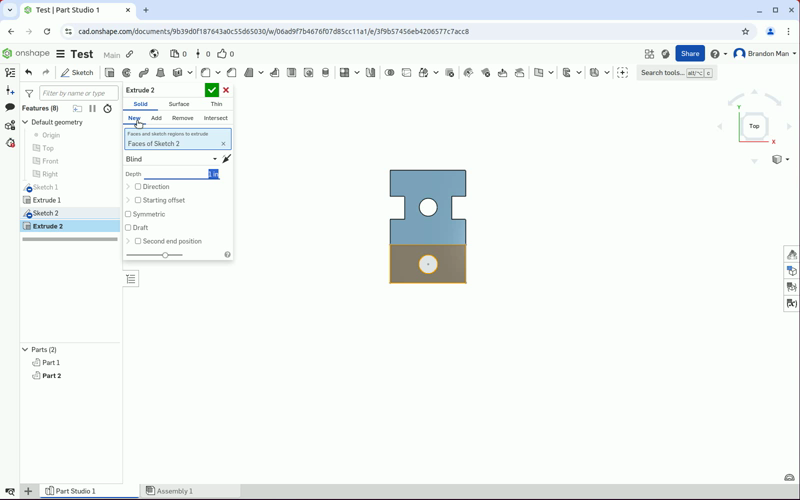
text(3.851)
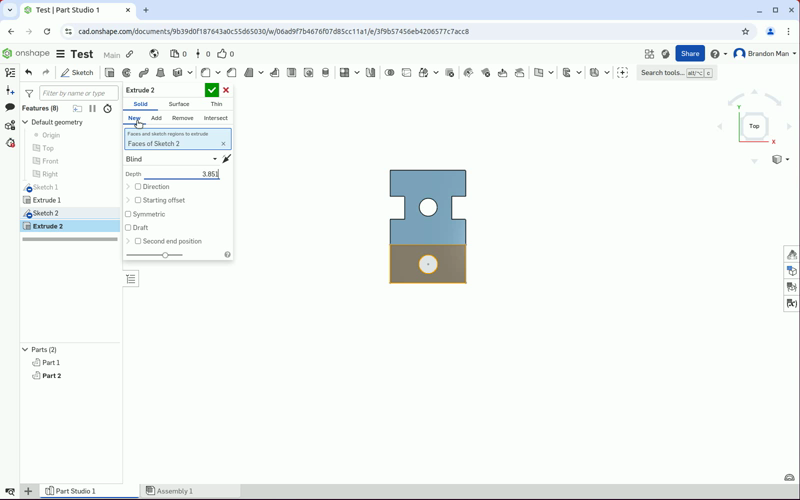
key(enter)
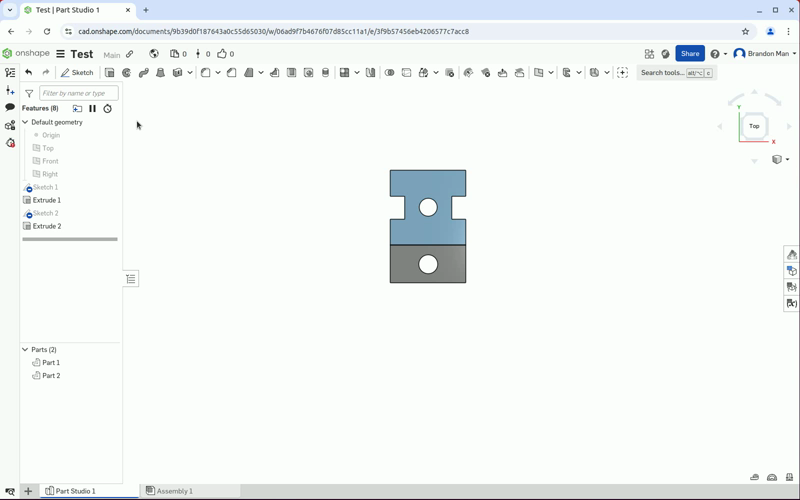
key(shift+h)
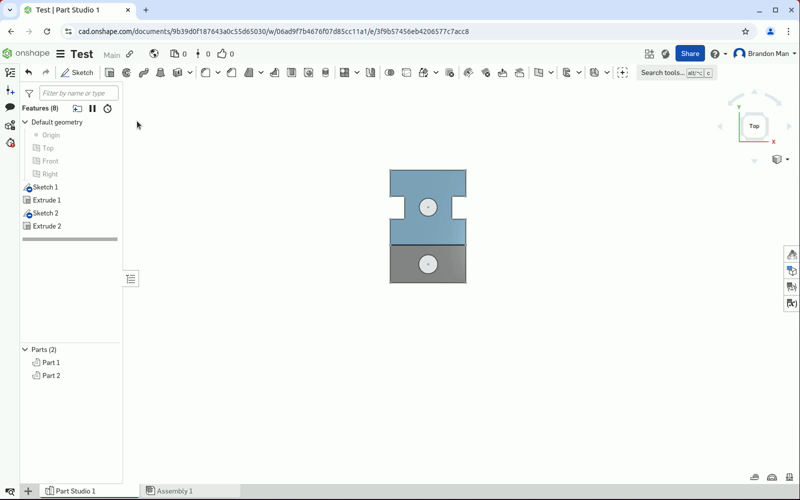
key(shift+h)
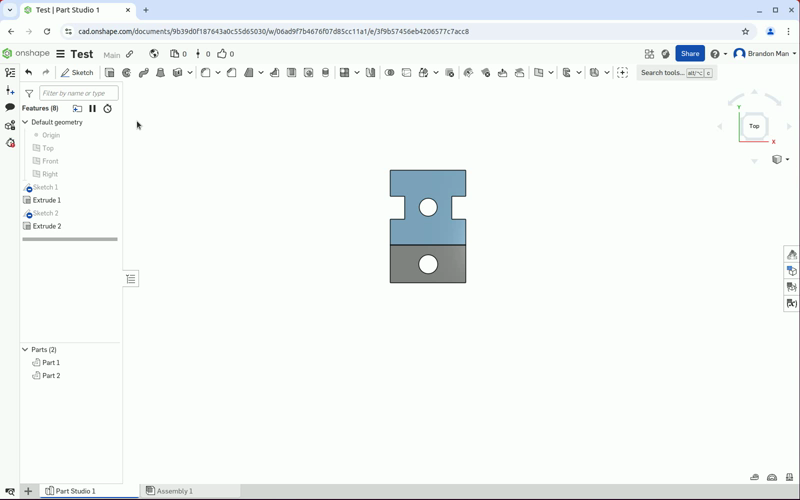
mouse_move(73, 189)
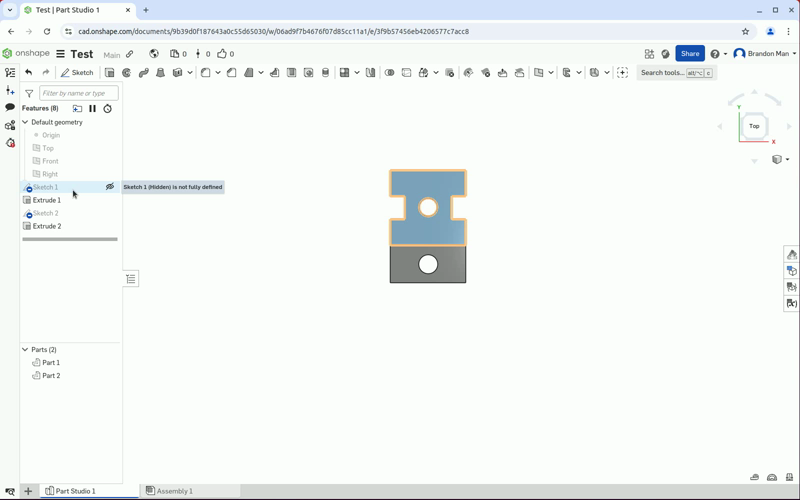
click(73, 189)
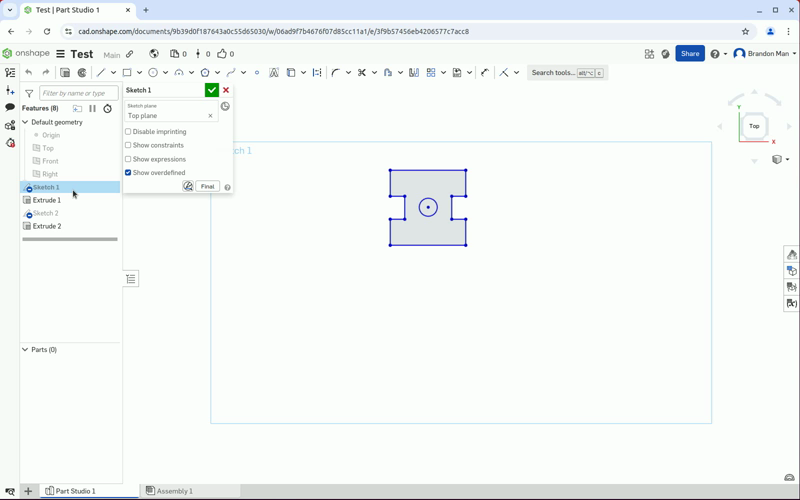
mouse_move(229, 92)
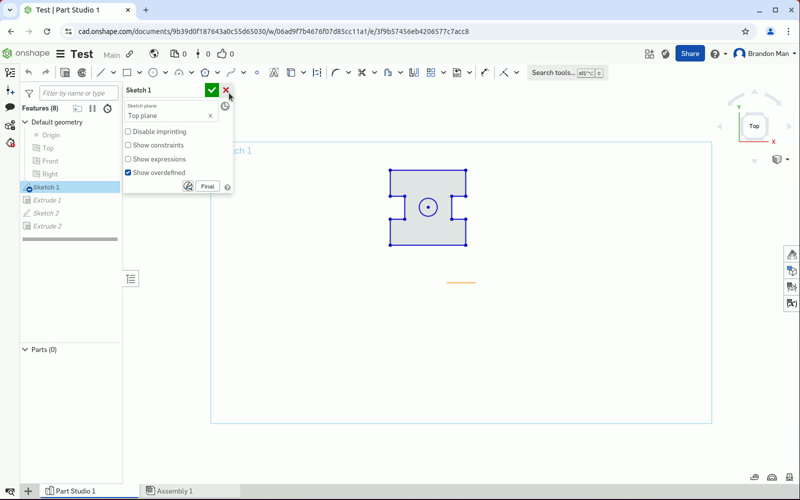
click(229, 92)
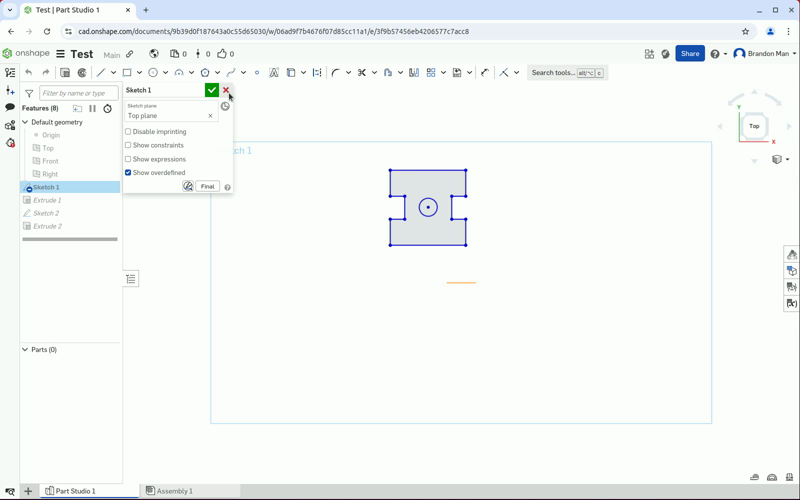
key(shift+s)
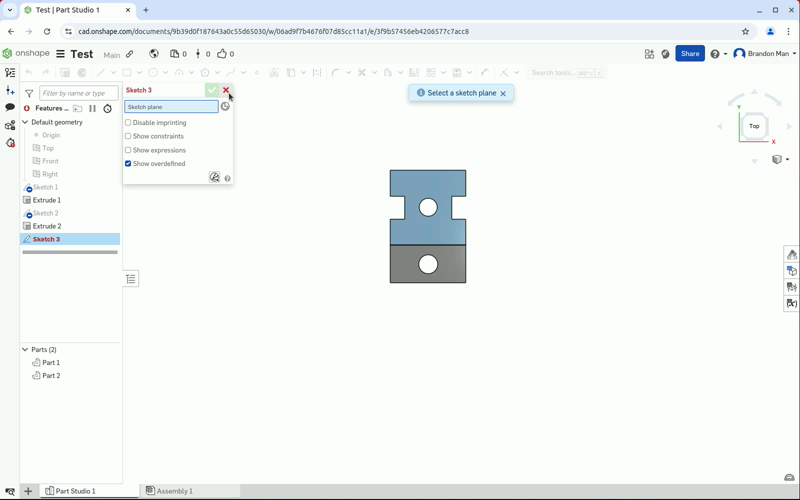
mouse_move(73, 150)
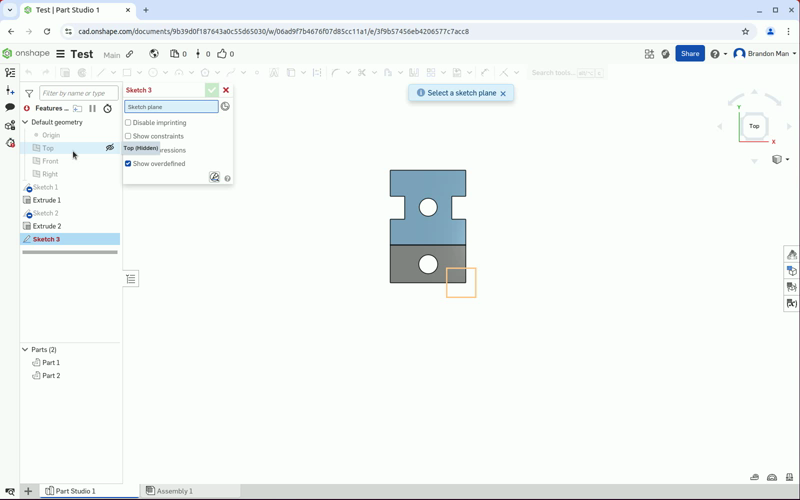
click(73, 150)
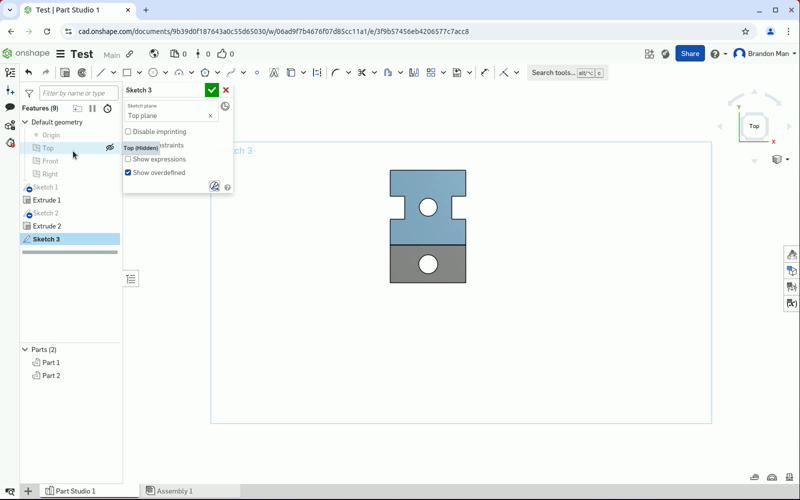
mouse_move(73, 352)
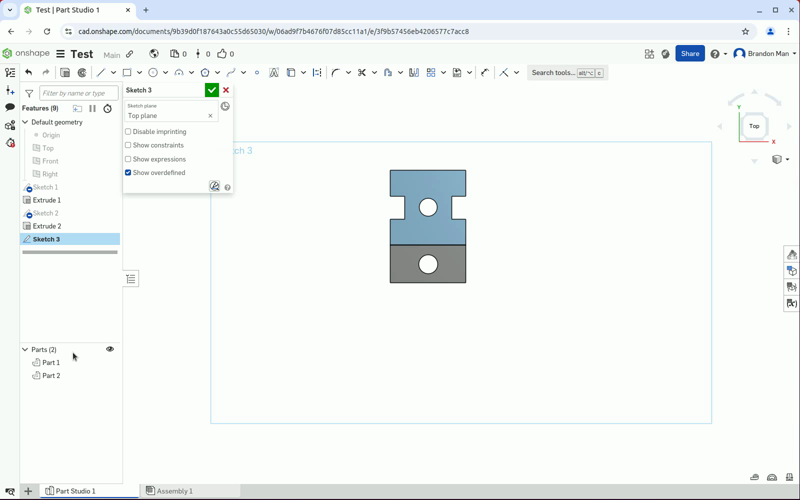
key(y)
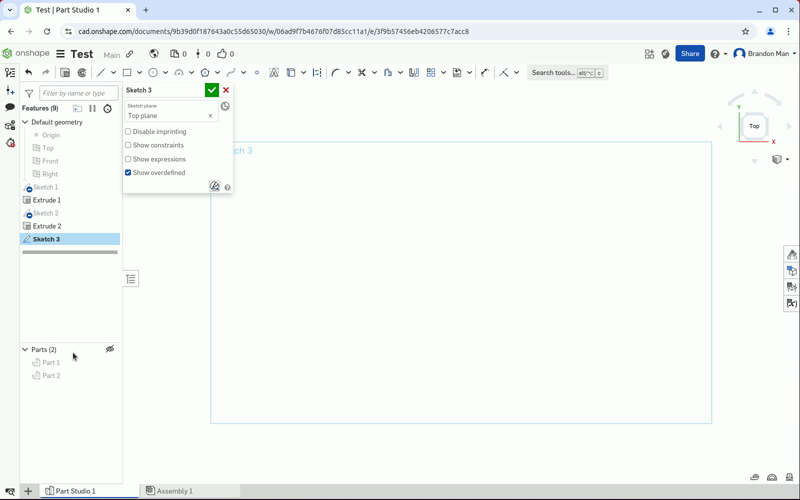
key(l)
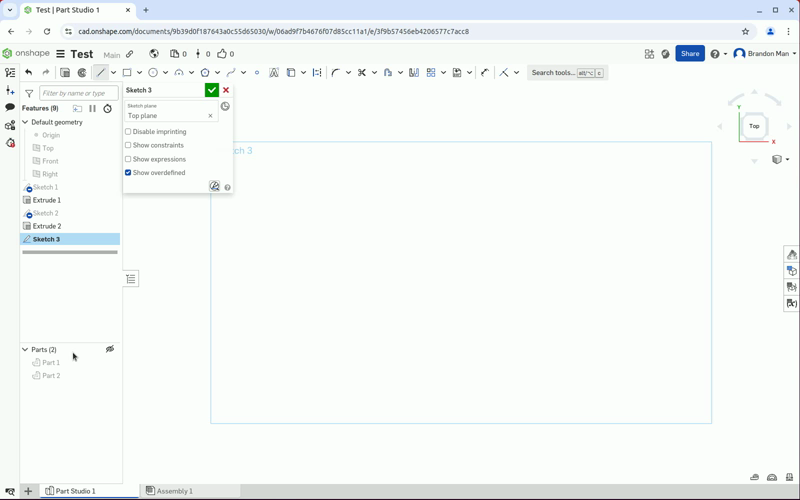
key_down(shift)
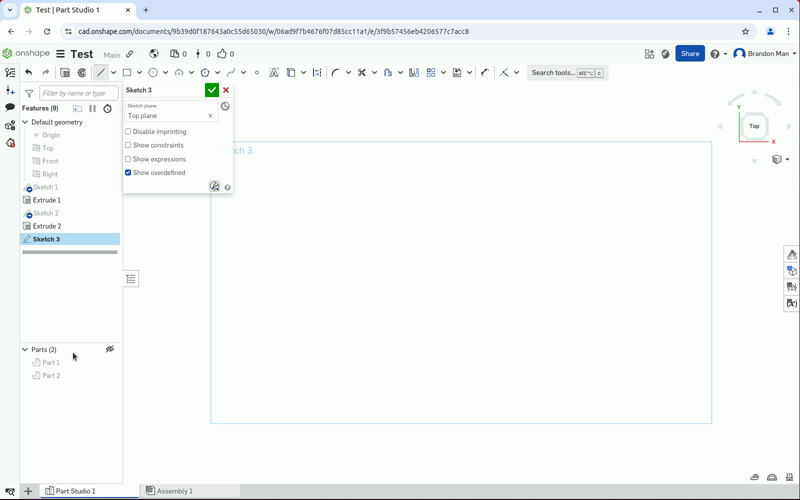
mouse_move(390, 218)
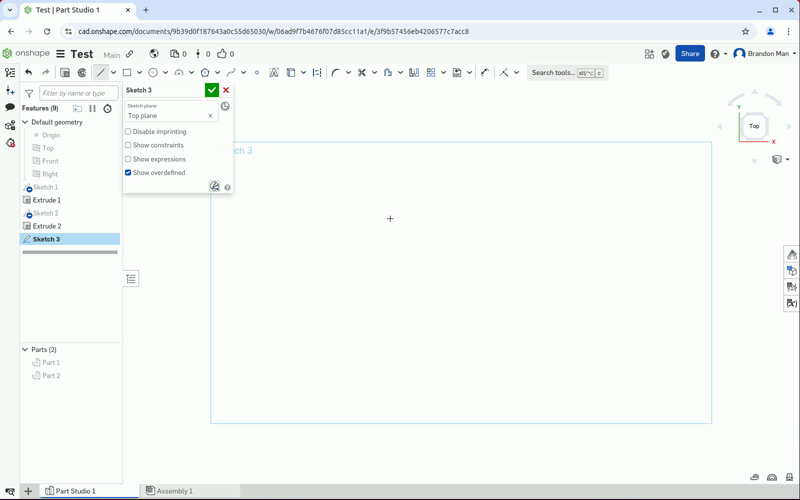
click(390, 218)
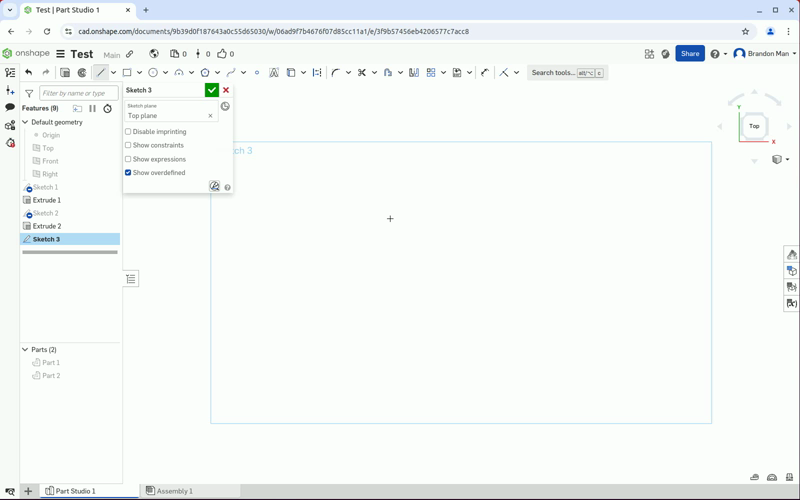
key_up(shift)
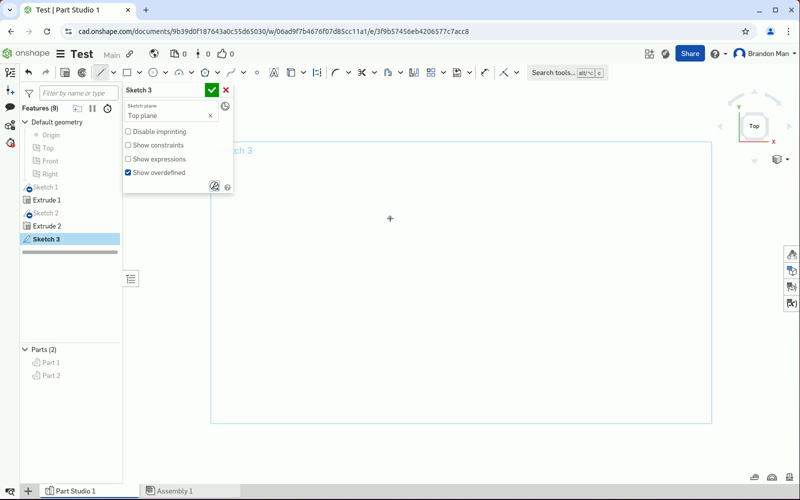
key_down(shift)
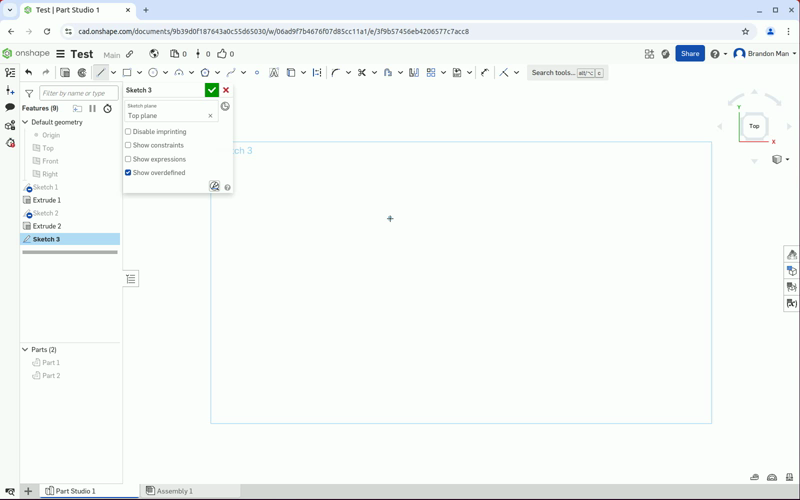
mouse_move(420, 218)
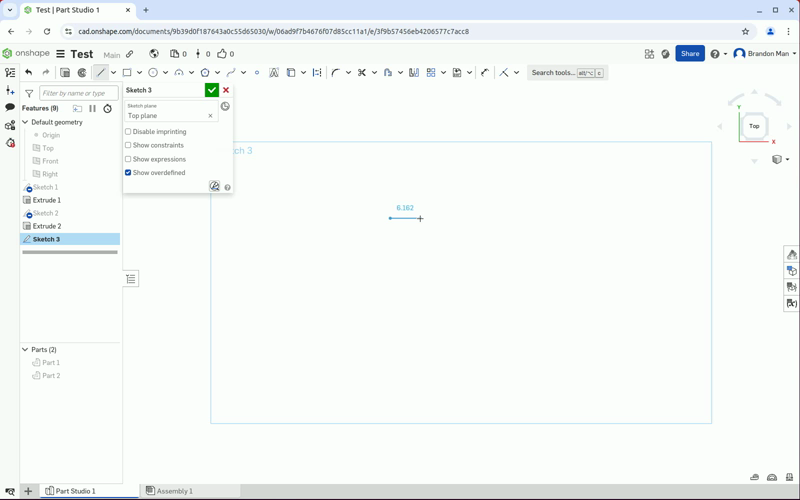
mouse_move(404, 218)
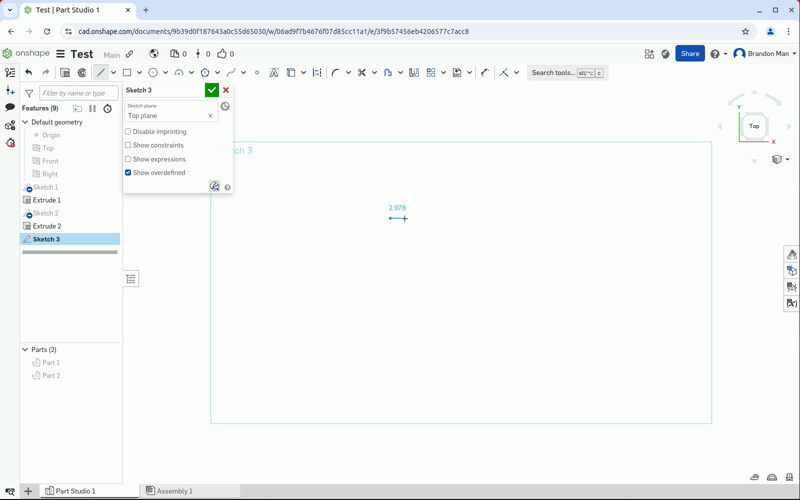
click(404, 218)
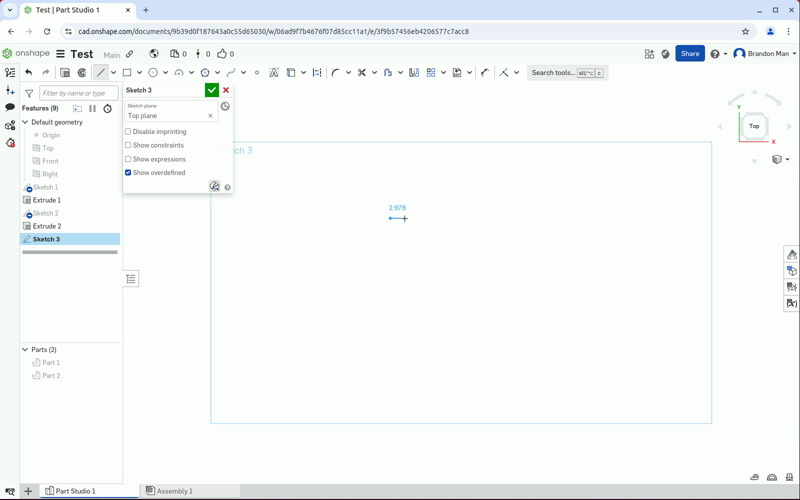
key_up(shift)
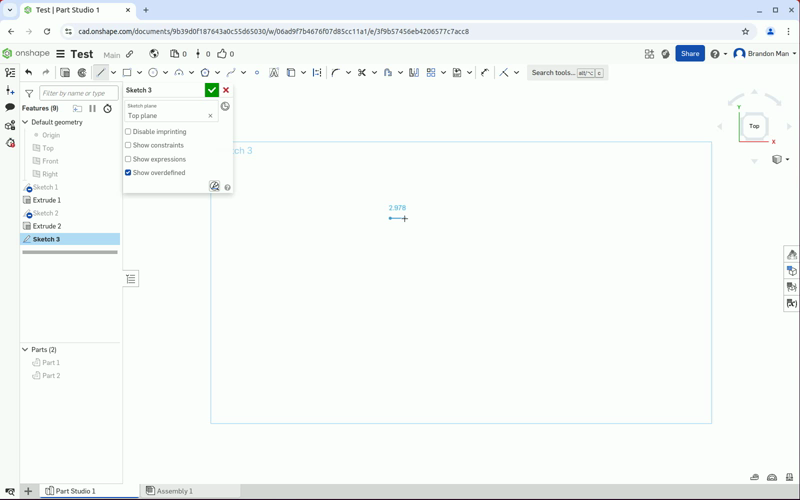
key_down(shift)
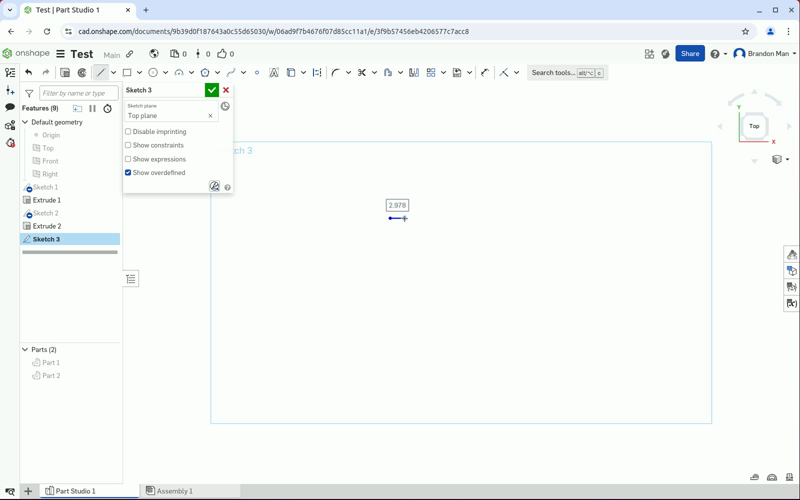
mouse_move(434, 218)
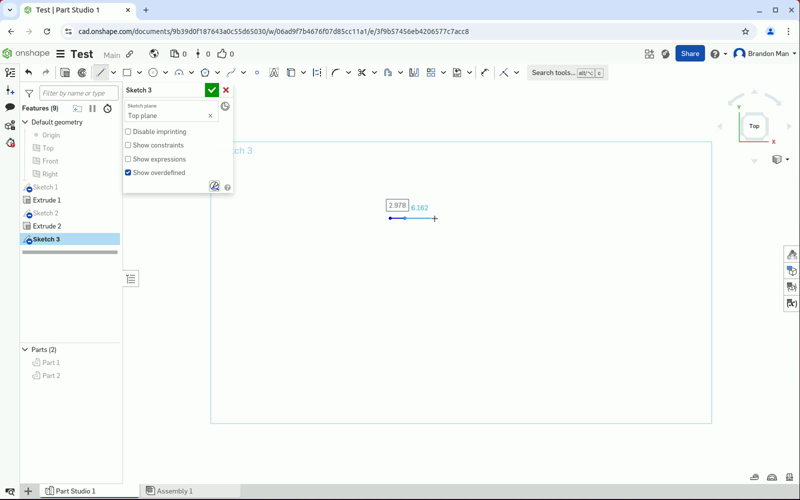
mouse_move(404, 195)
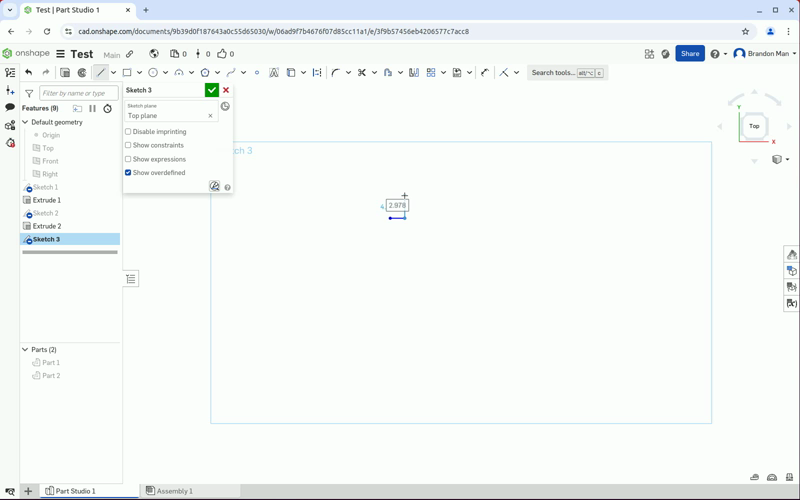
click(404, 195)
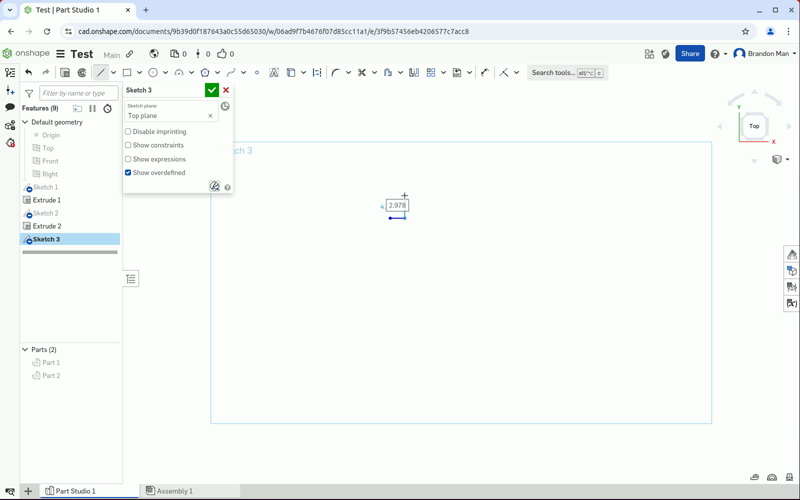
key_up(shift)
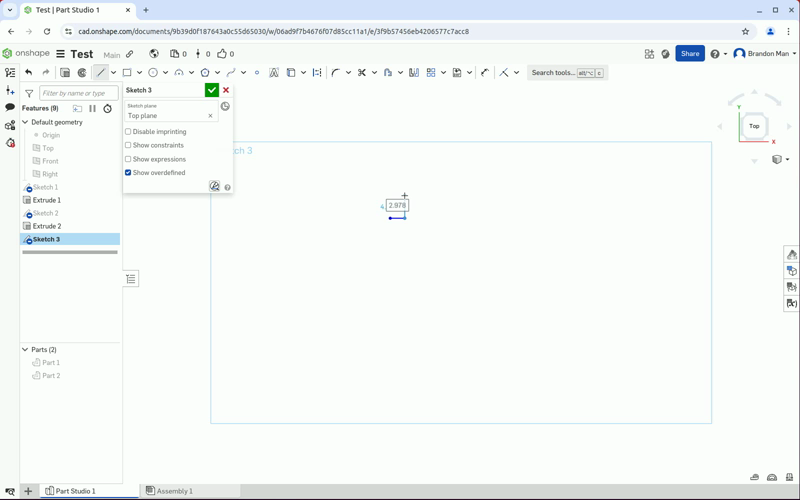
key_down(shift)
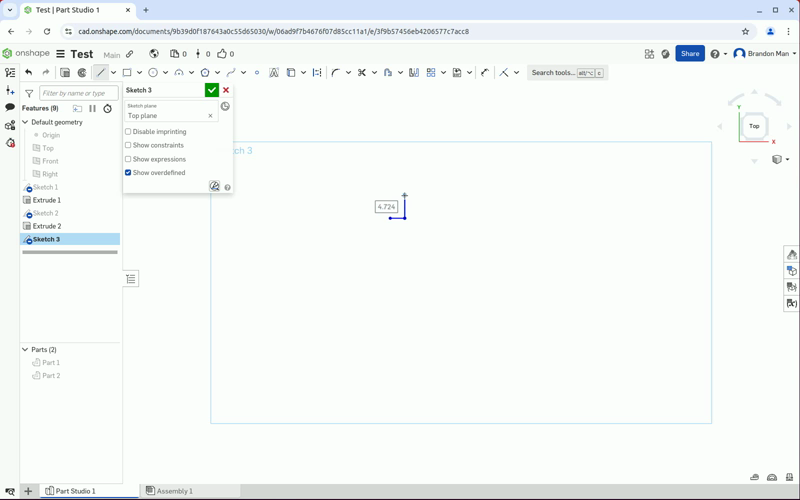
mouse_move(434, 195)
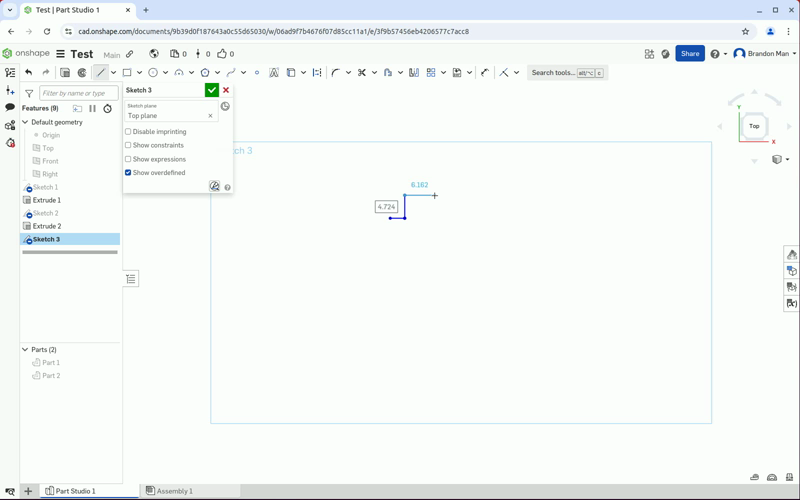
mouse_move(390, 195)
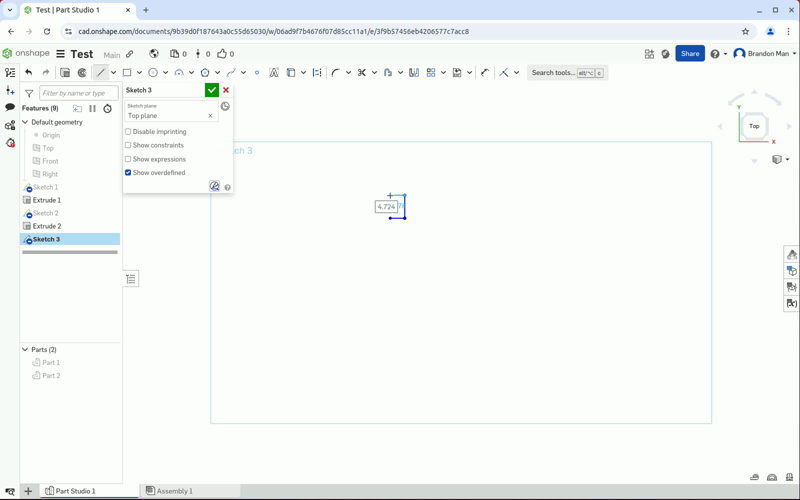
click(390, 195)
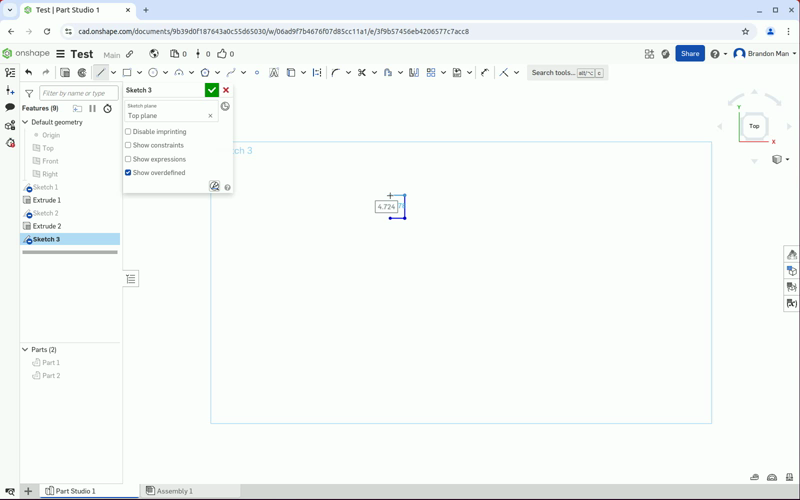
key_up(shift)
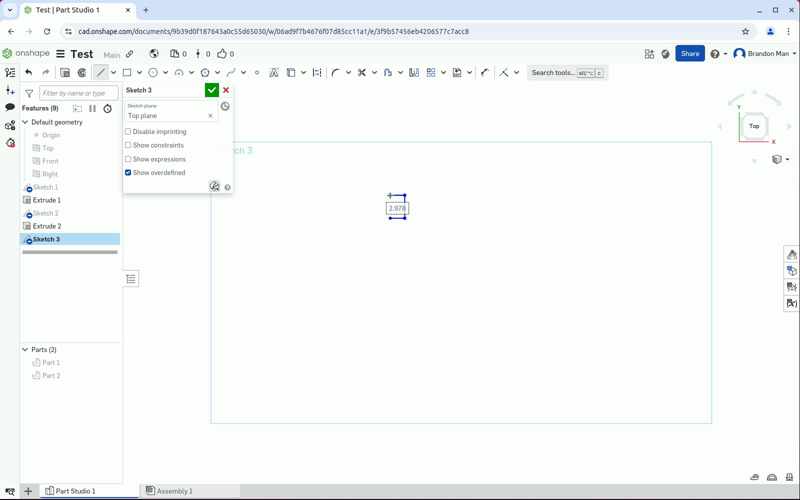
mouse_move(420, 195)
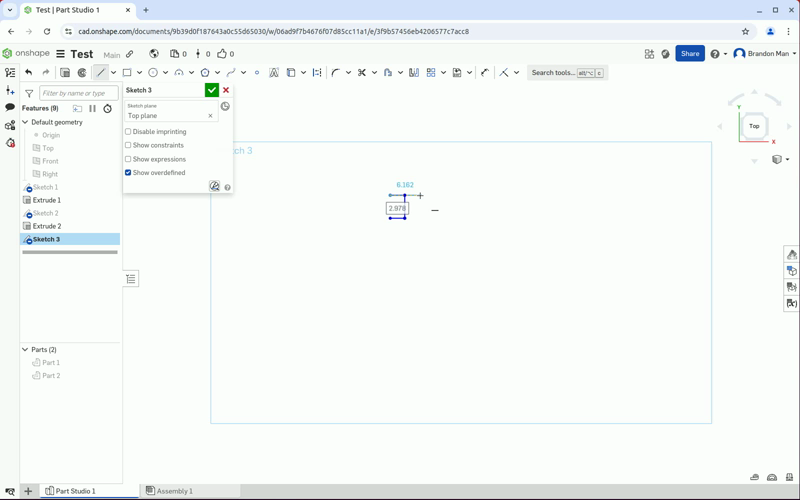
key_down(shift)
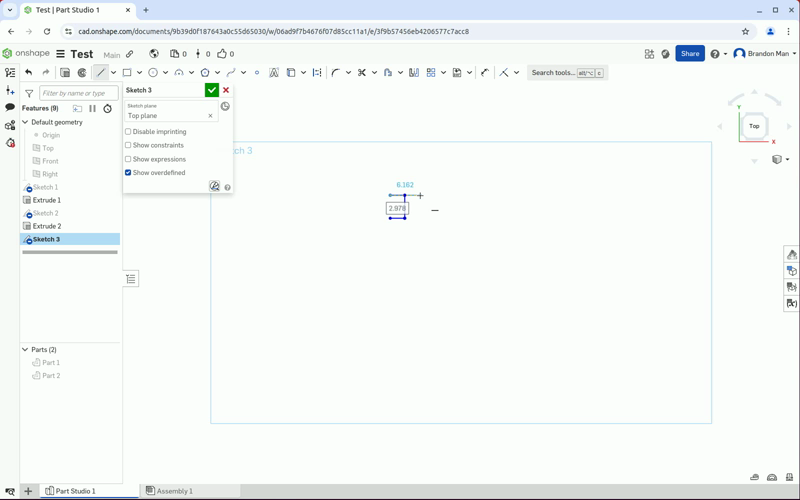
mouse_move(390, 218)
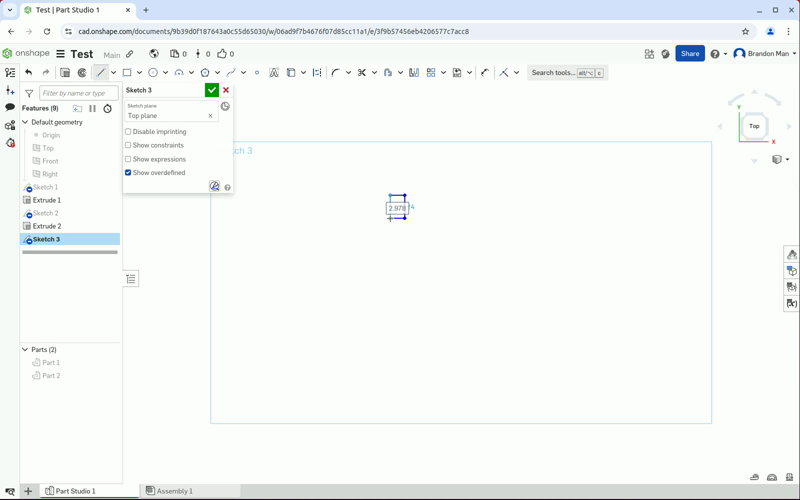
key_up(shift)
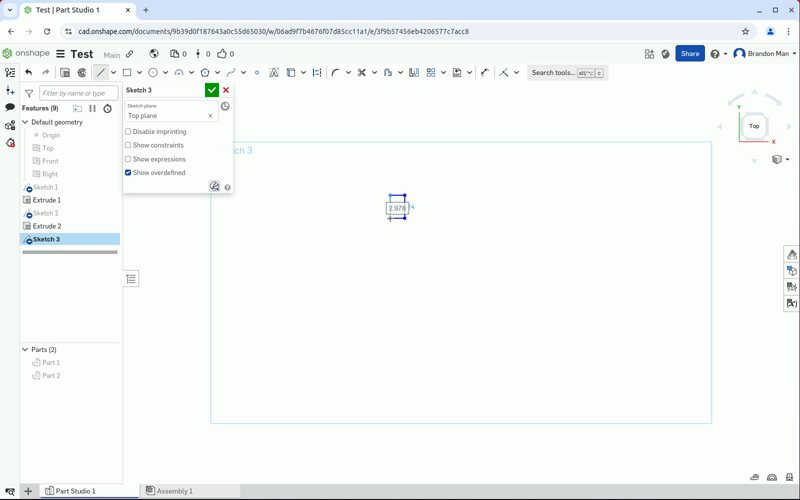
click(390, 218)
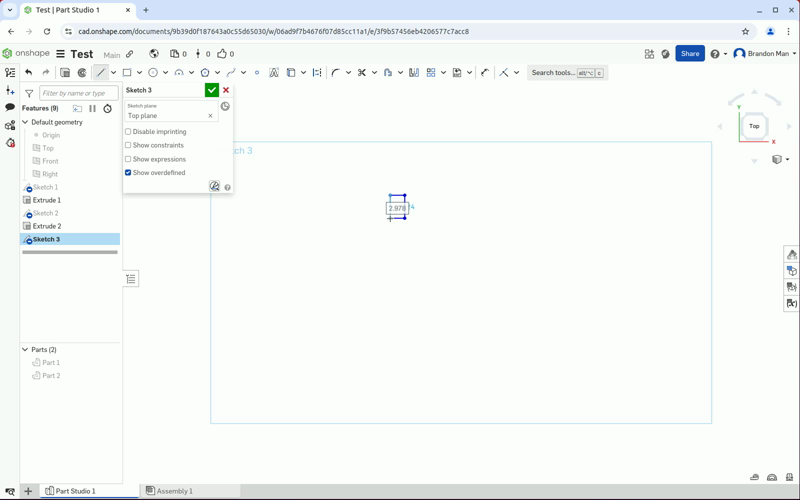
key(esc)
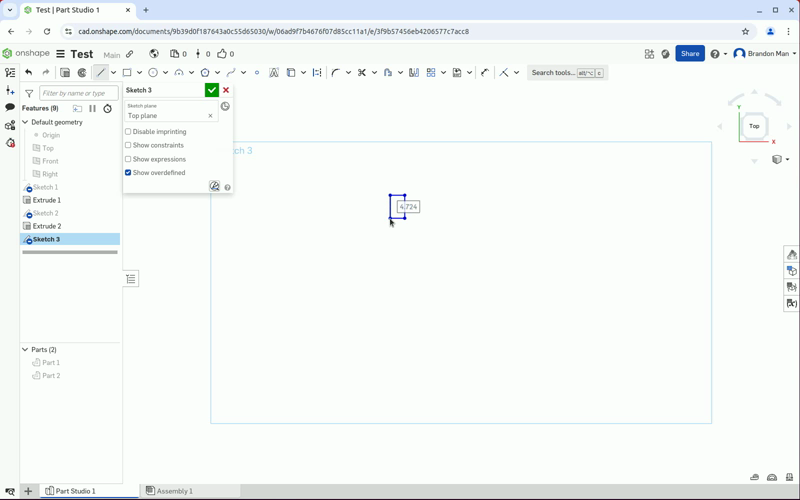
mouse_move(397, 196)
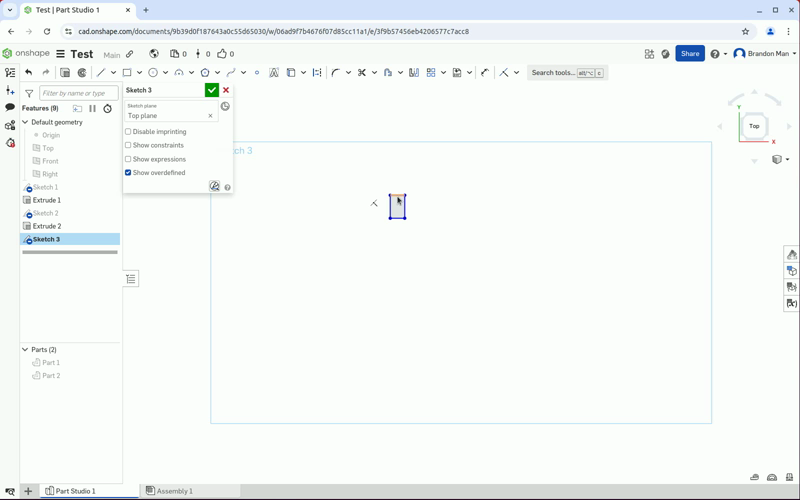
scroll(6)
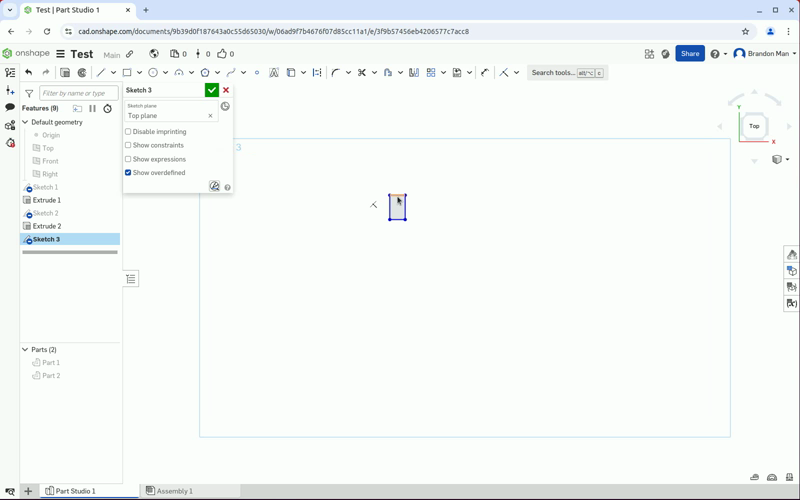
scroll(6)
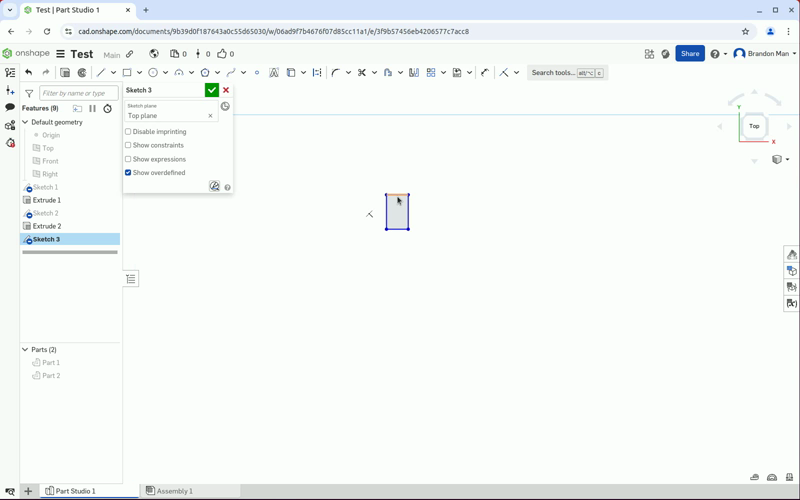
scroll(6)
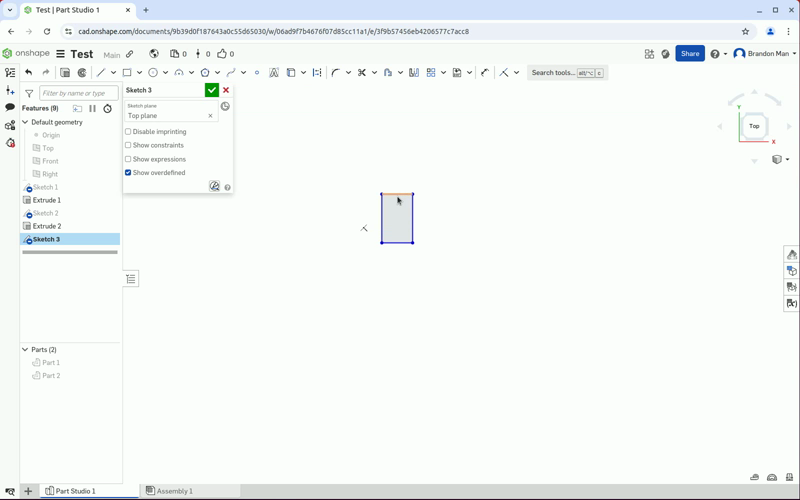
scroll(6)
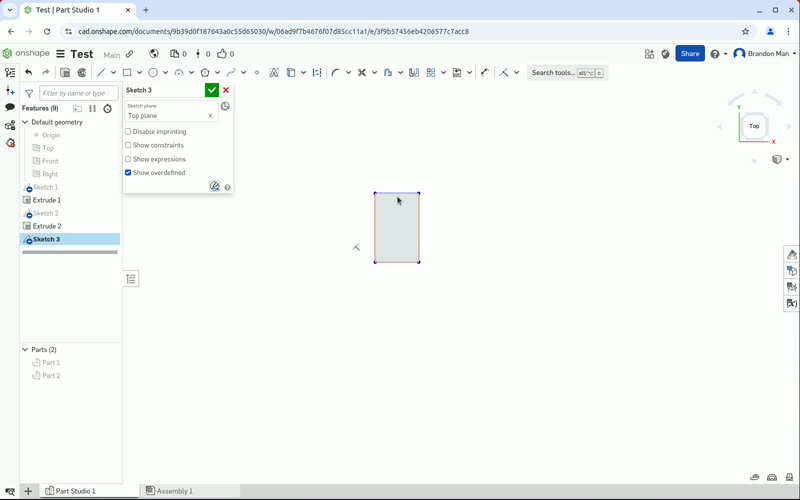
scroll(6)
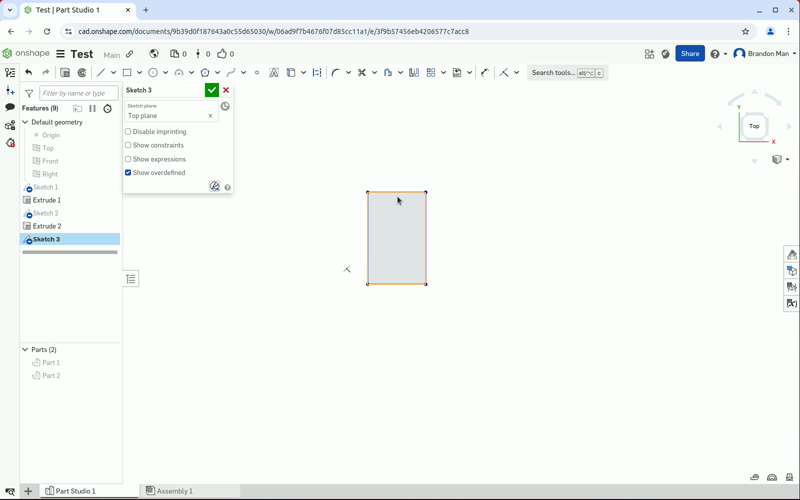
scroll(6)
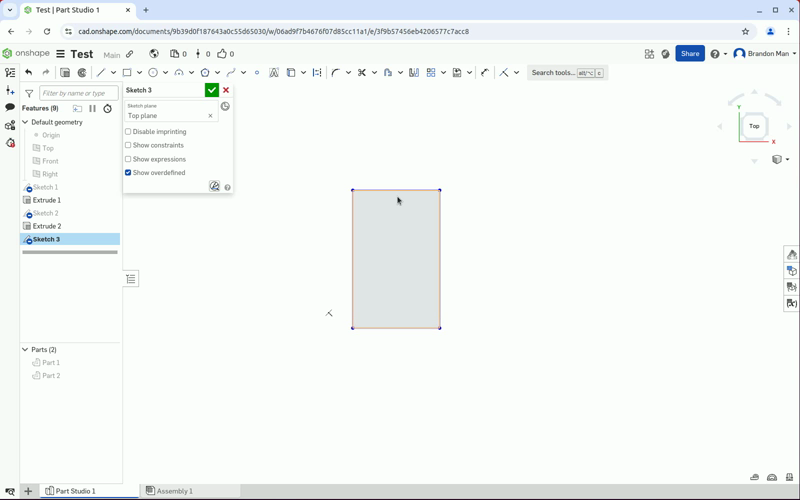
scroll(6)
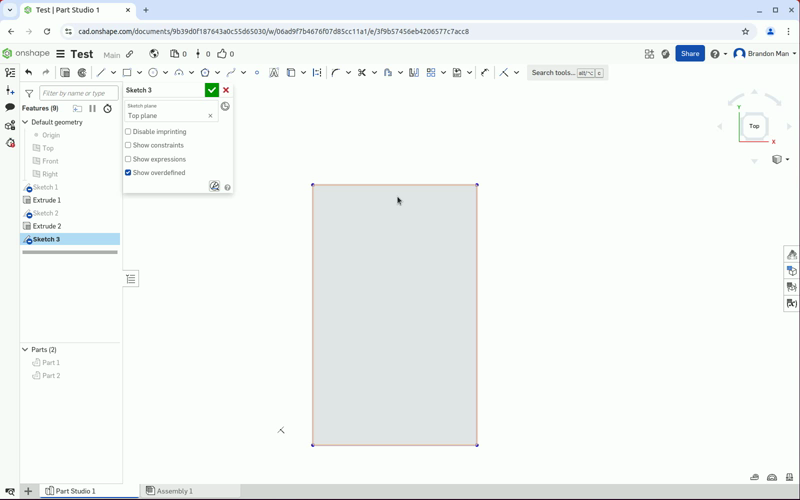
click(397, 196)
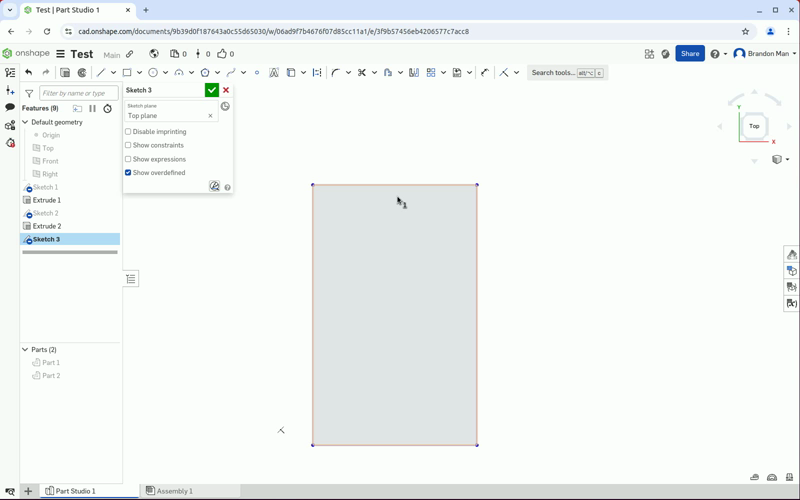
scroll(-6)
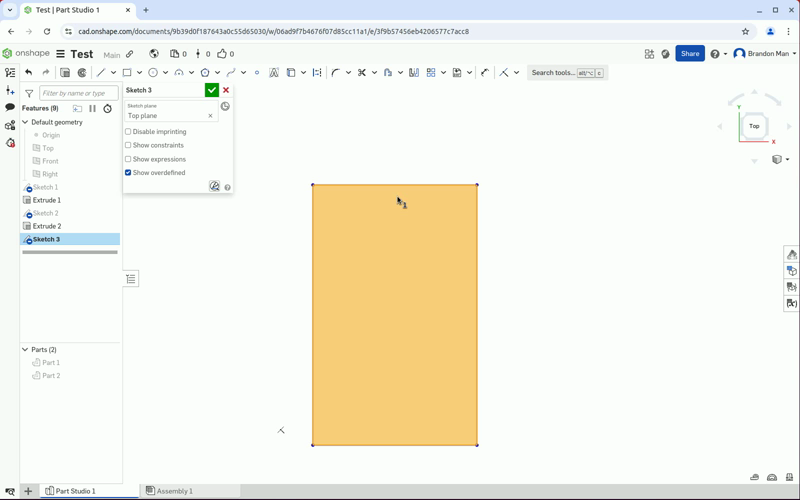
scroll(-6)
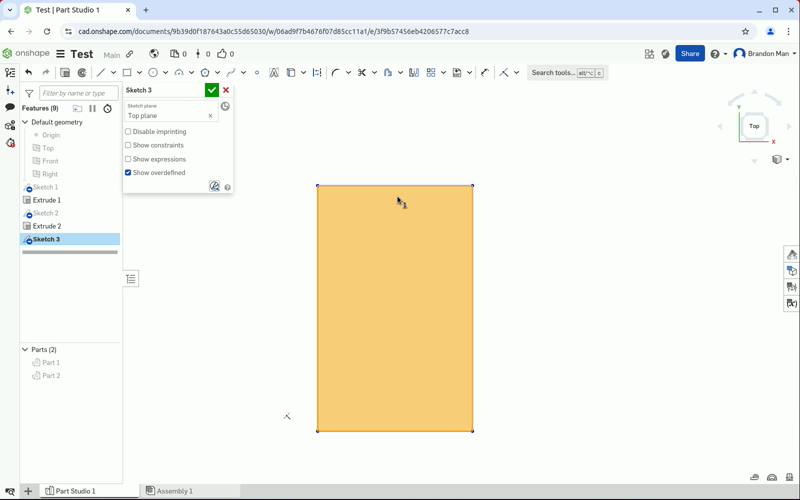
scroll(-6)
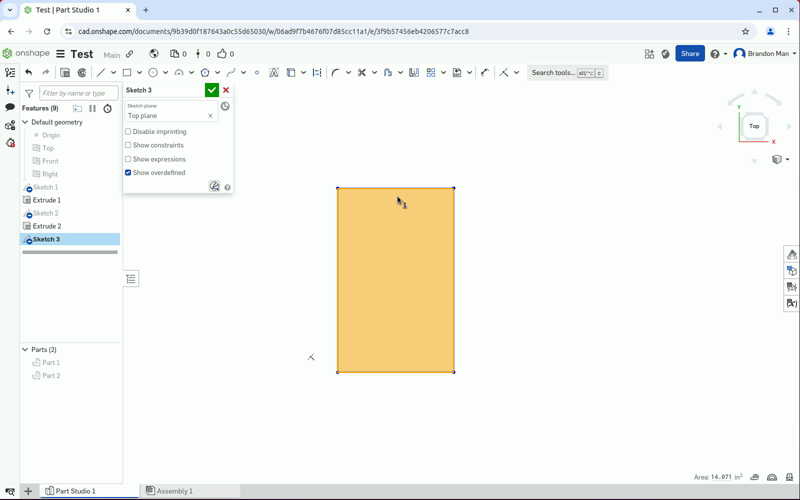
scroll(-6)
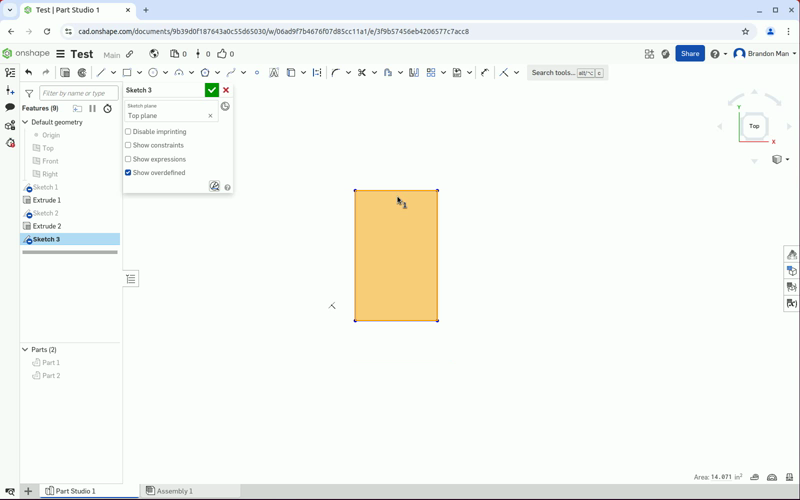
scroll(-6)
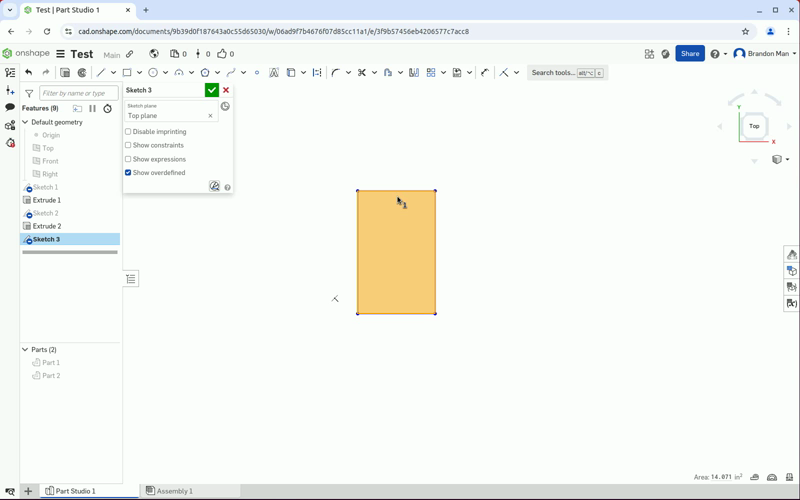
scroll(-6)
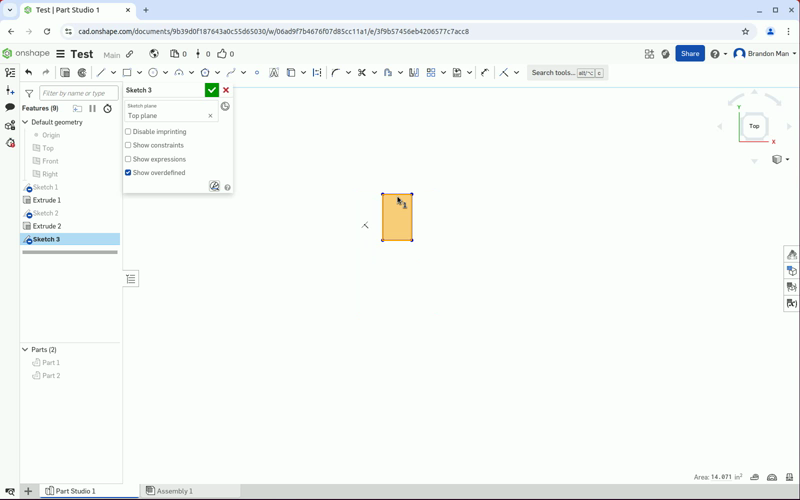
scroll(-6)
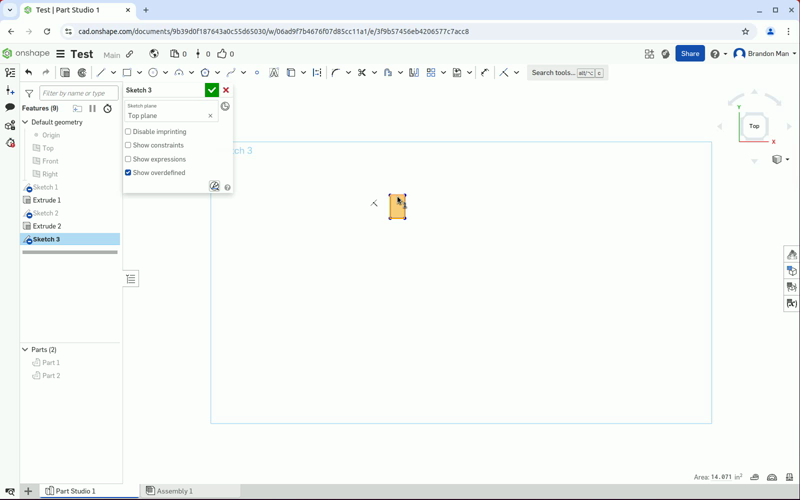
mouse_move(73, 352)
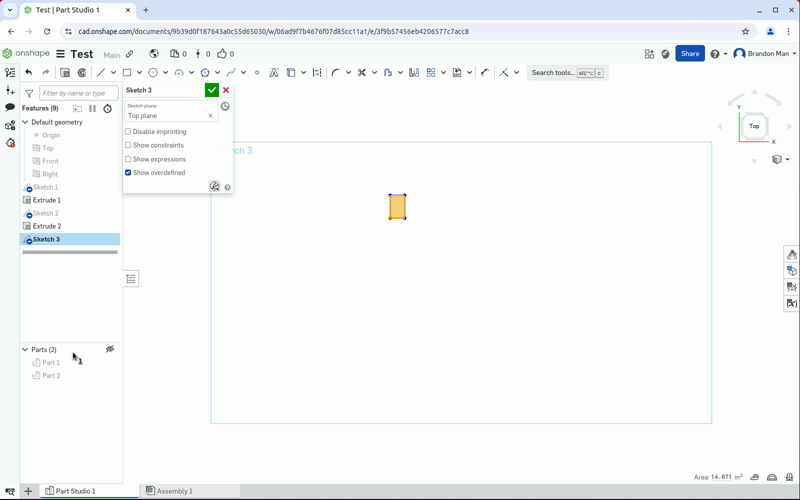
key(shift+y)
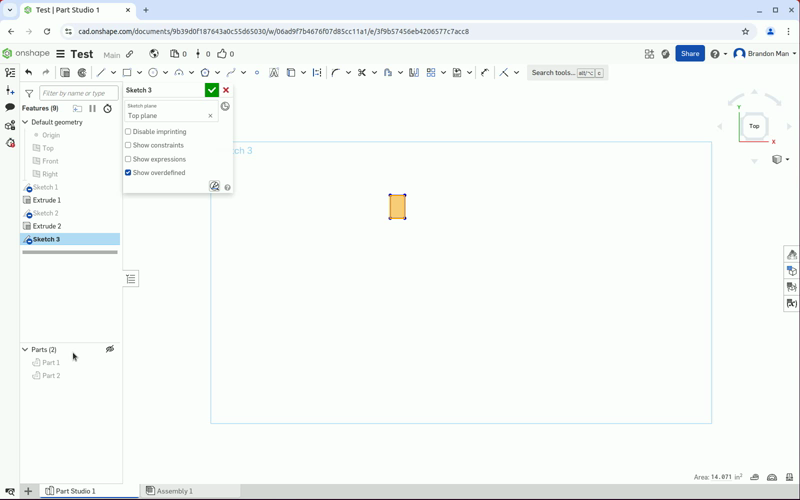
key(shift+e)
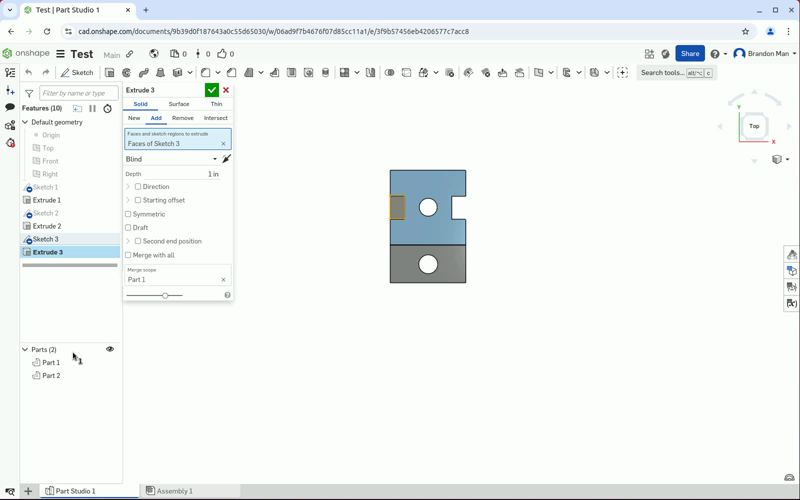
mouse_move(143, 106)
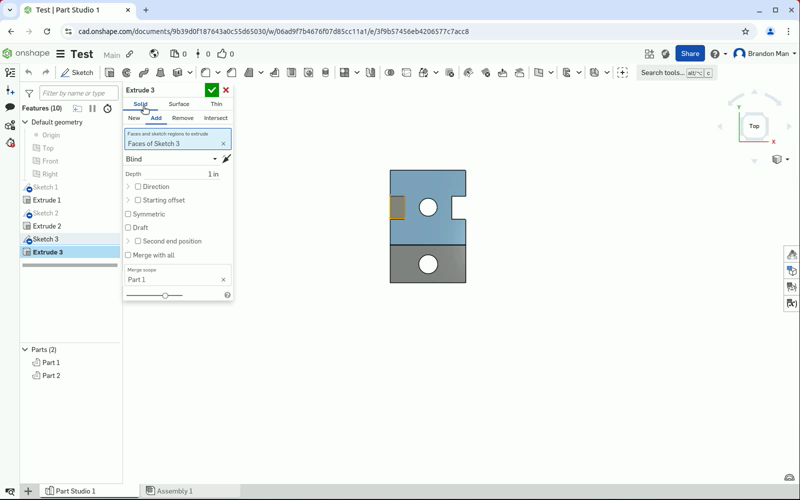
click(143, 106)
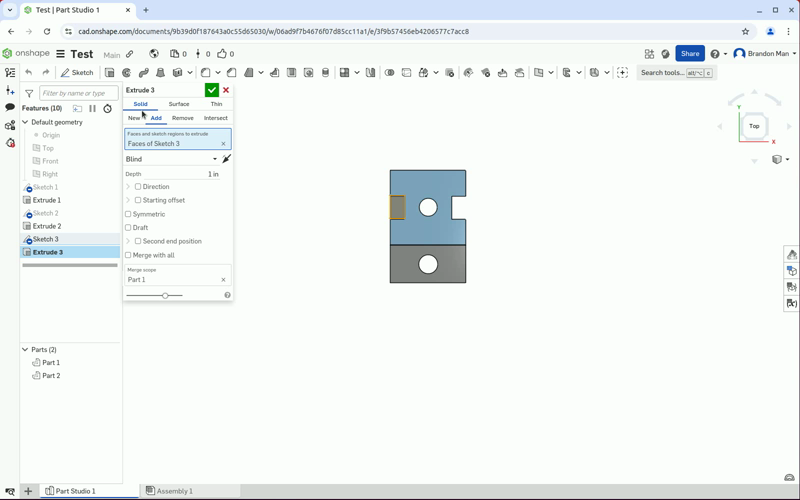
mouse_move(137, 120)
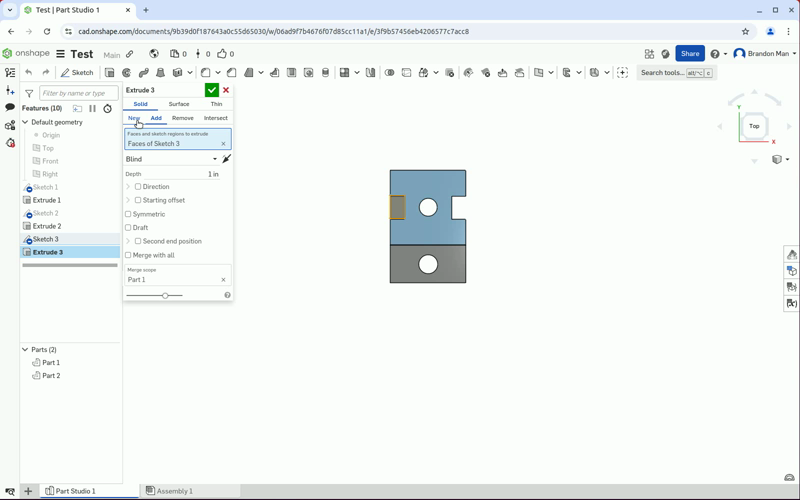
click(137, 120)
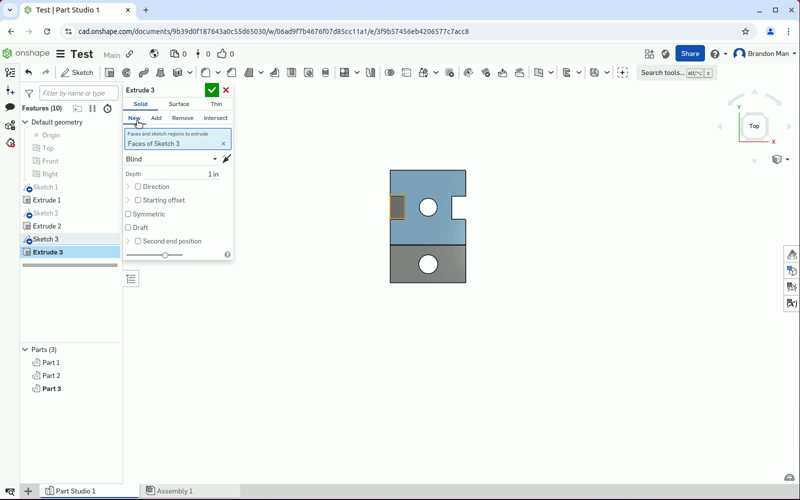
key(tab, 4)
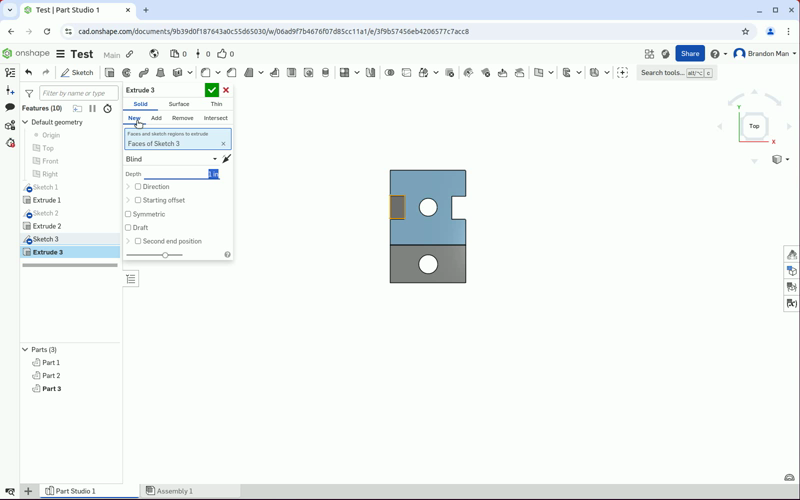
text(7.703)
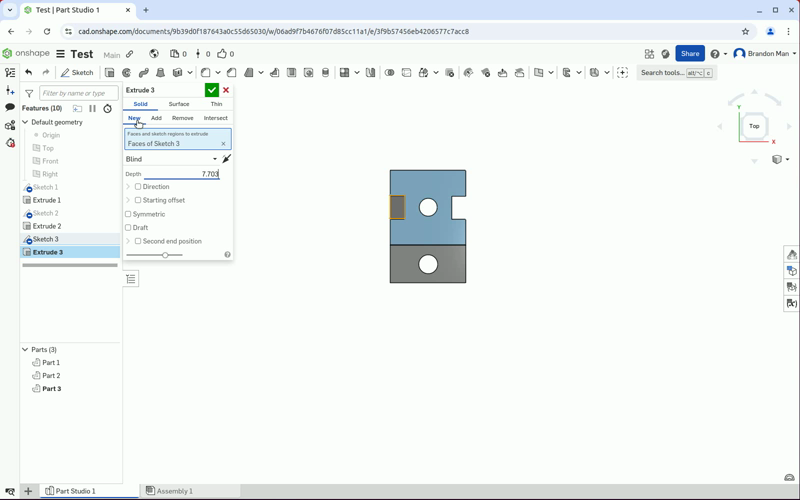
key(enter)
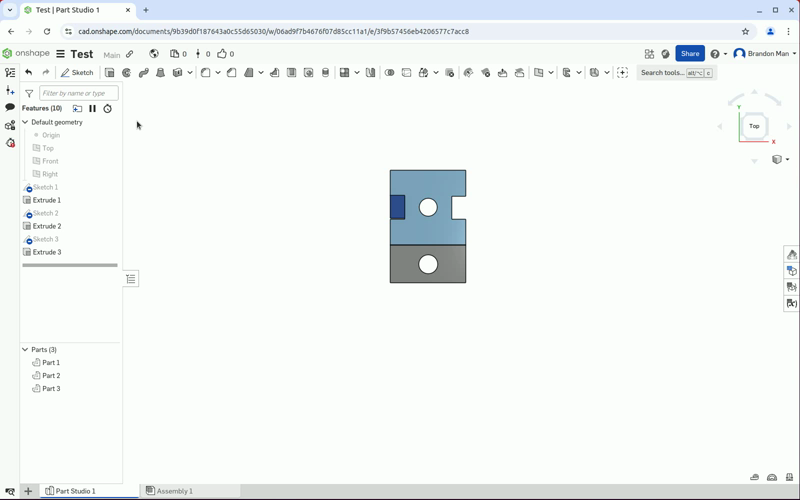
key(shift+h)
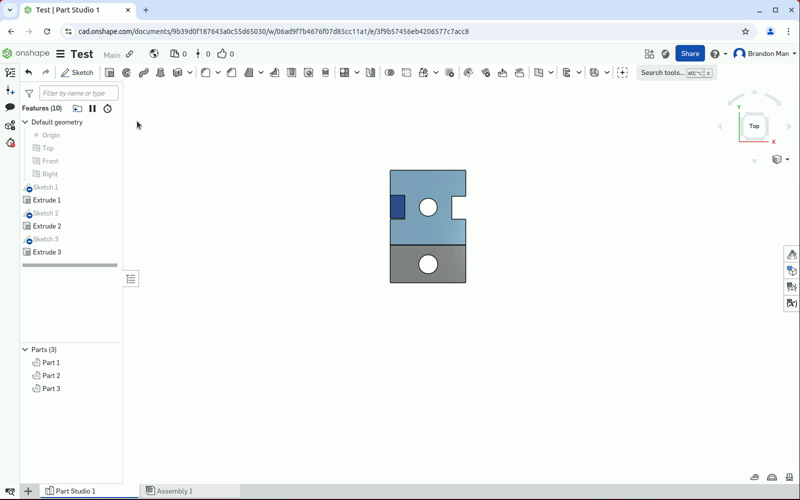
key(shift+h)
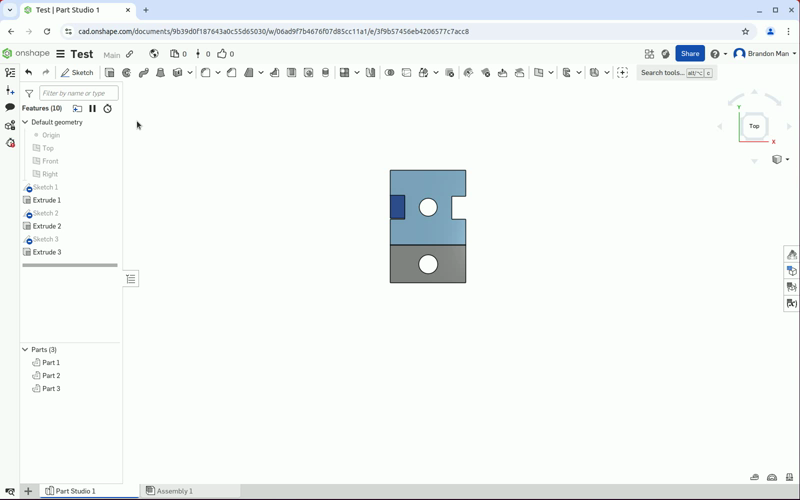
mouse_move(73, 189)
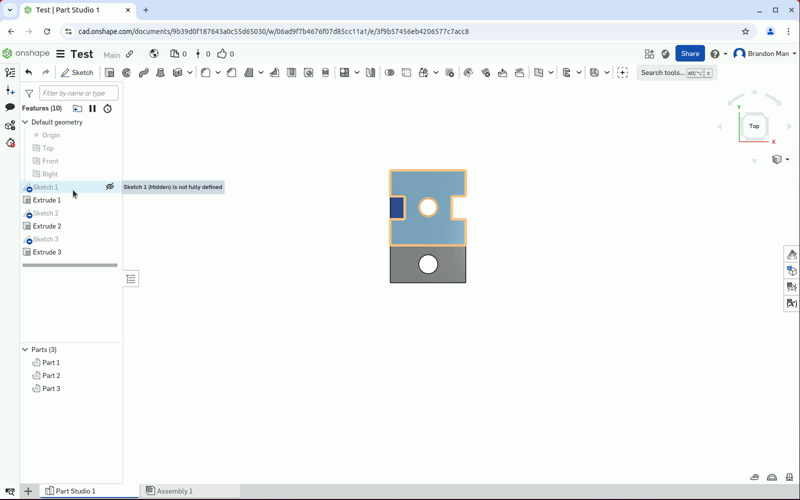
click(73, 189)
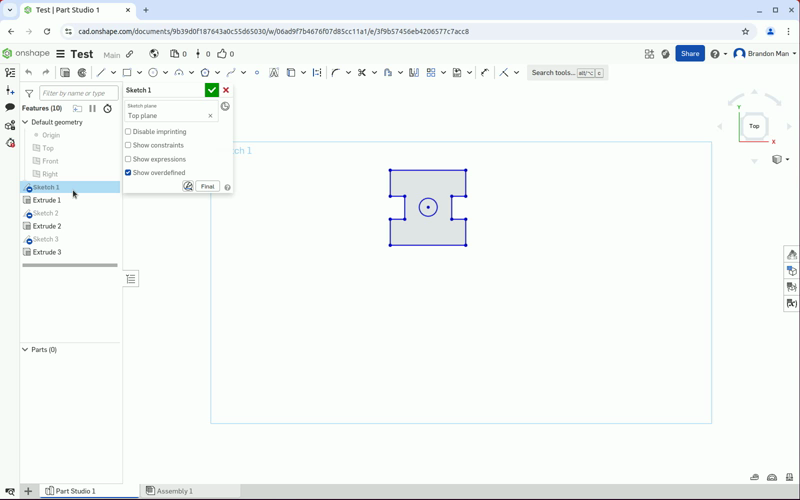
mouse_move(229, 92)
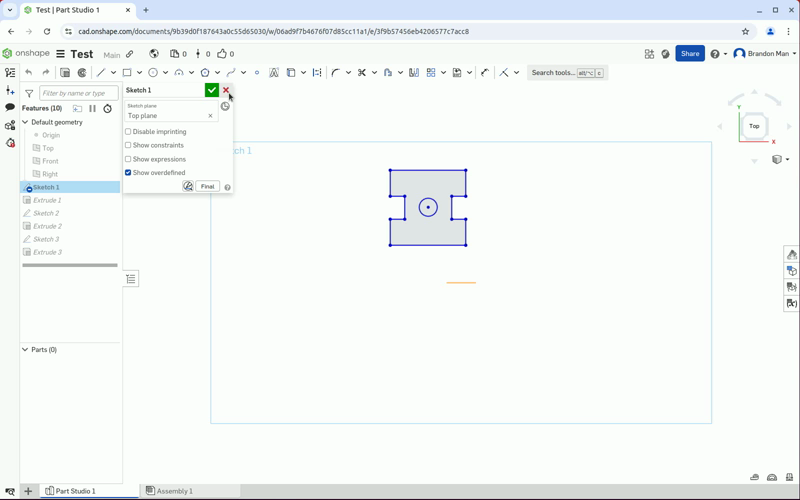
click(229, 92)
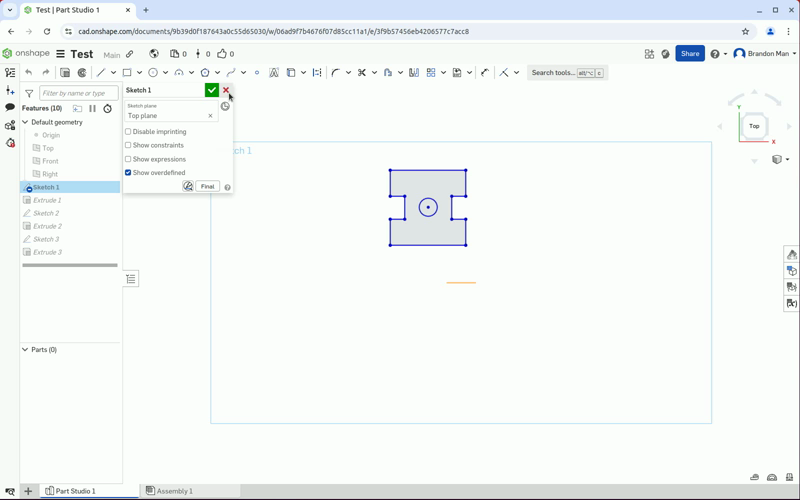
key(shift+s)
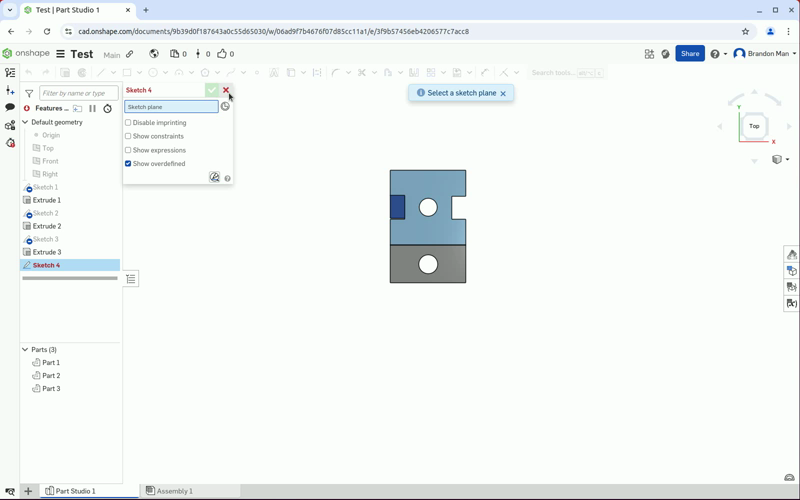
mouse_move(73, 150)
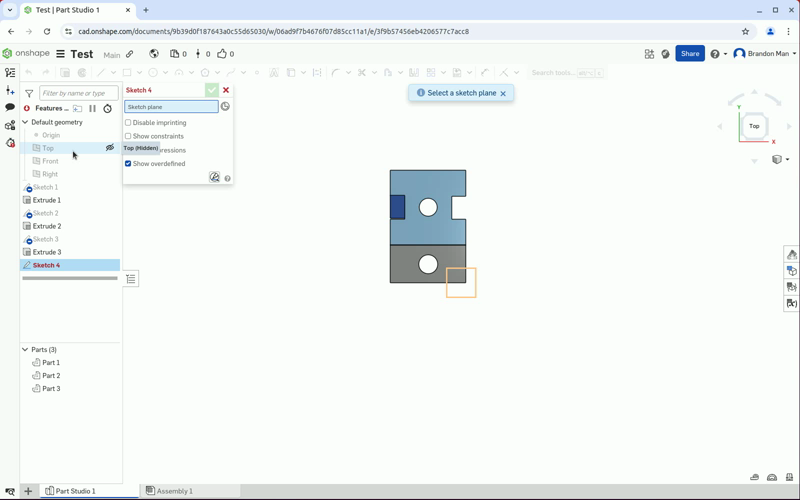
click(73, 150)
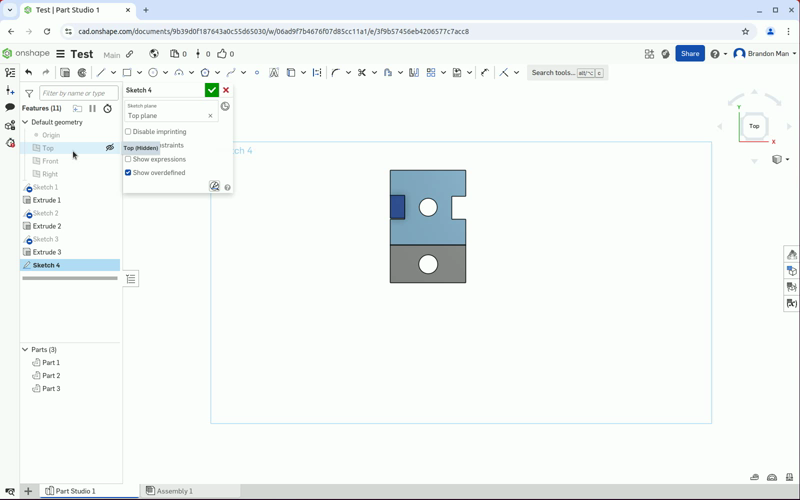
mouse_move(73, 352)
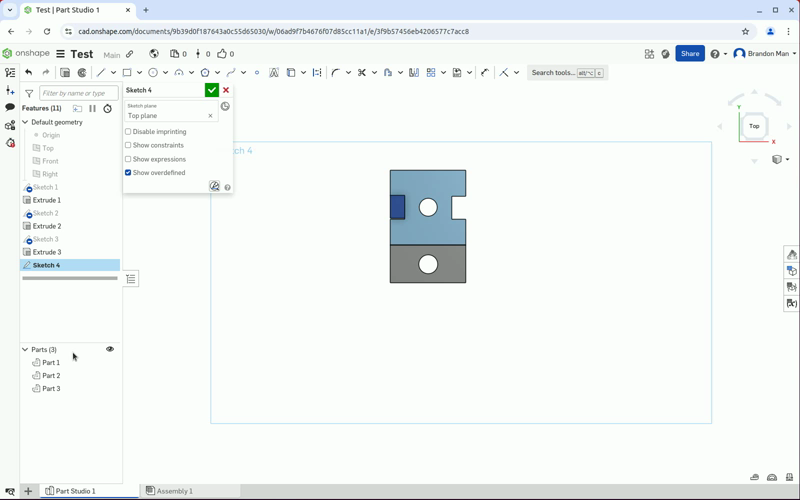
key(y)
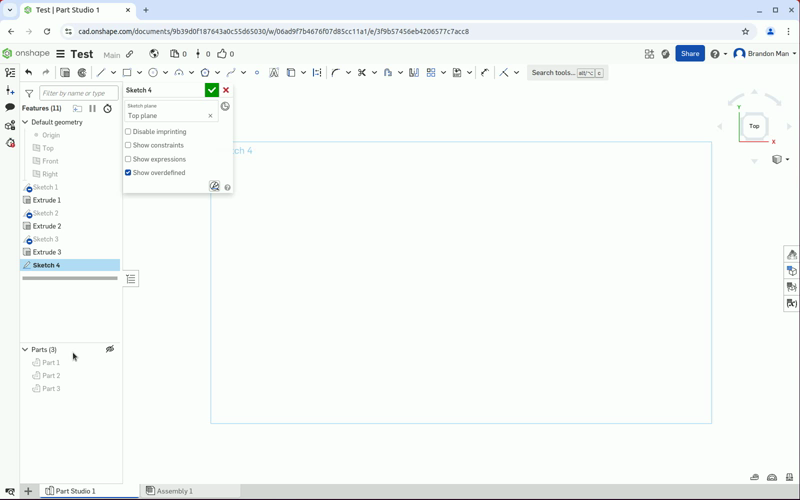
key(l)
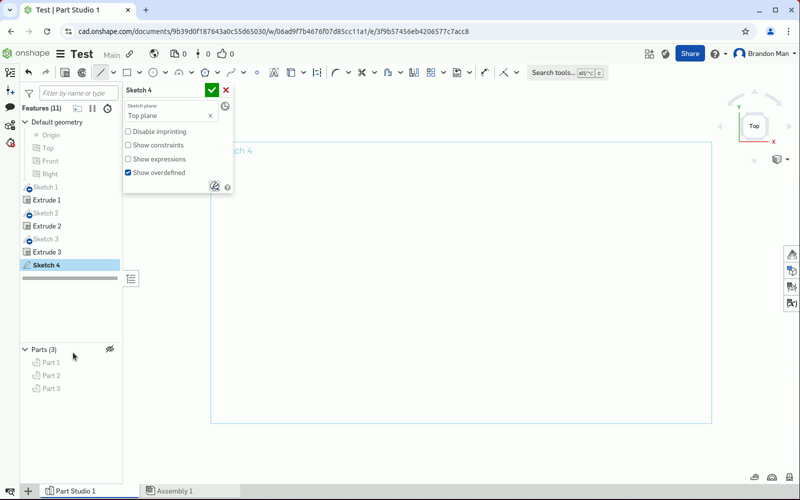
key_down(shift)
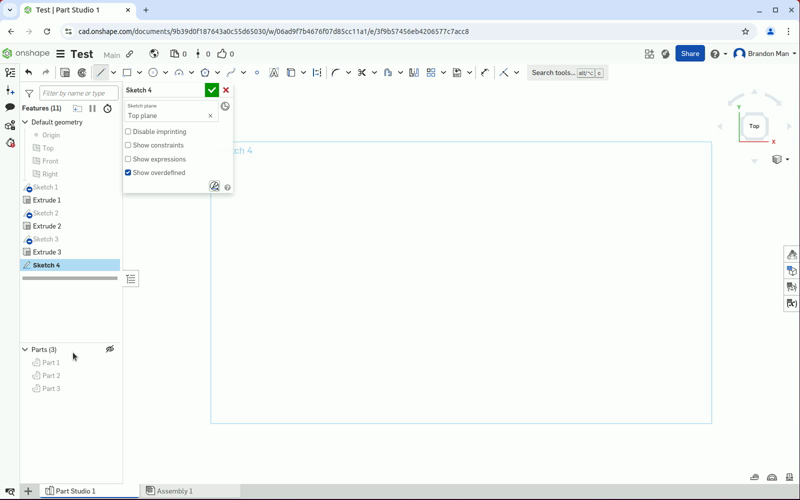
mouse_move(451, 218)
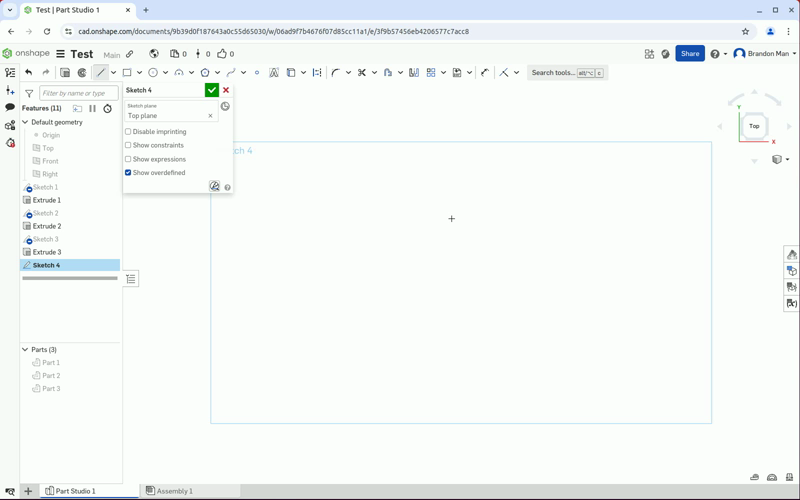
click(451, 218)
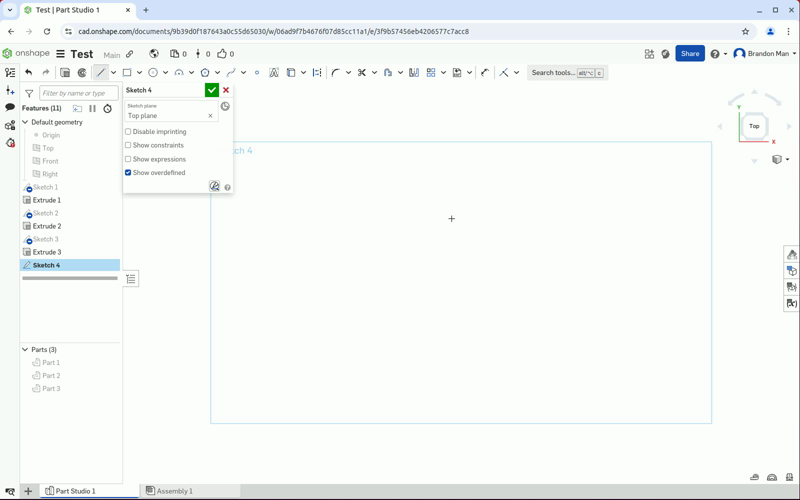
key_up(shift)
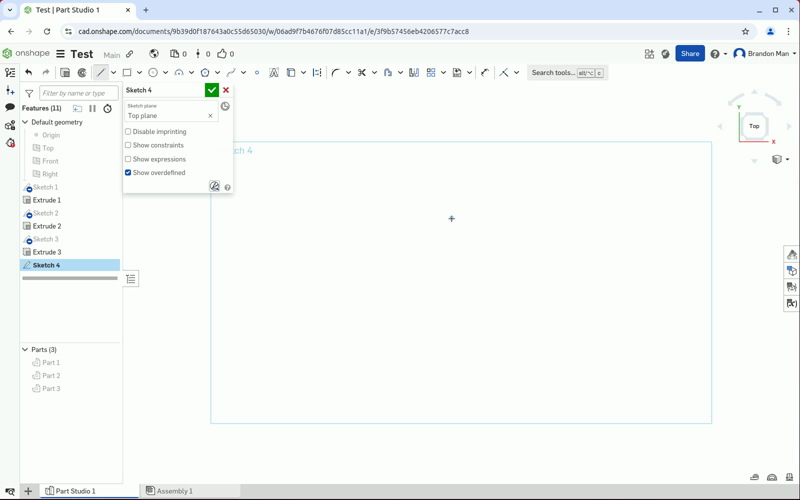
key_down(shift)
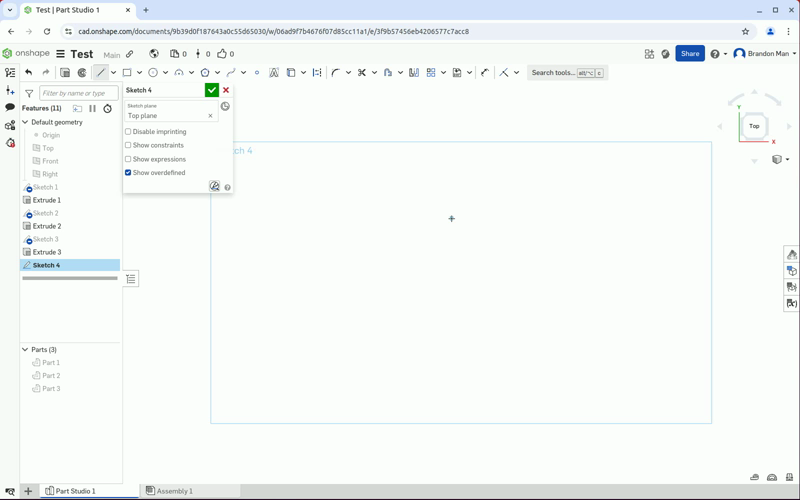
mouse_move(481, 218)
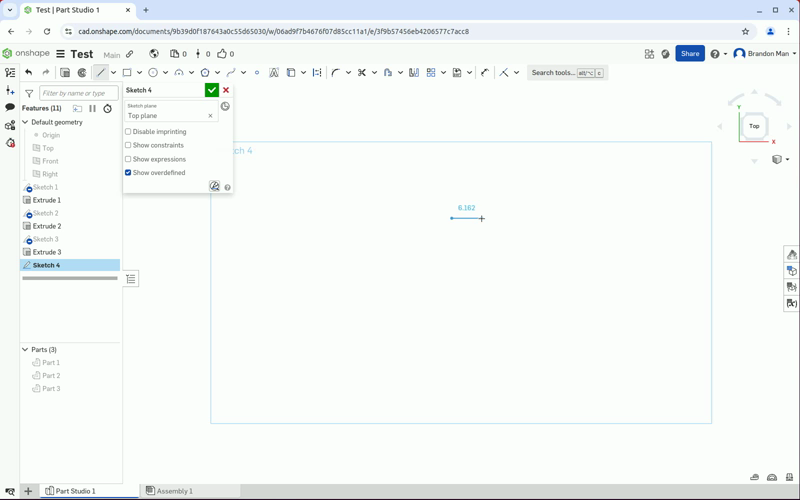
mouse_move(466, 218)
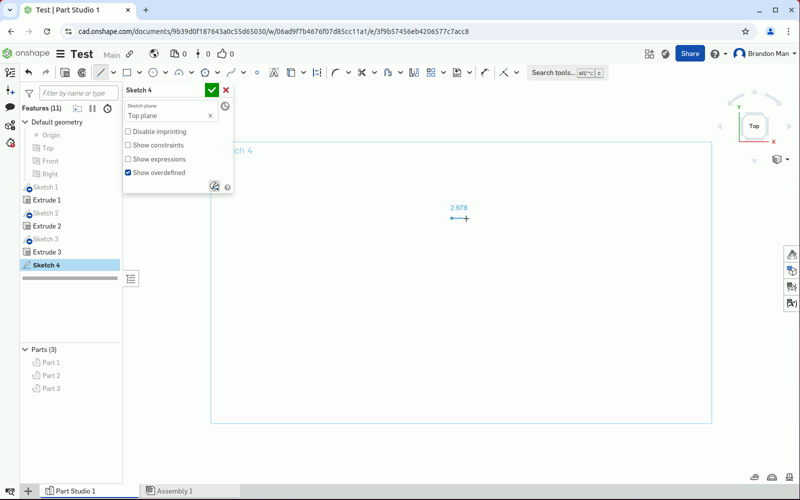
click(466, 218)
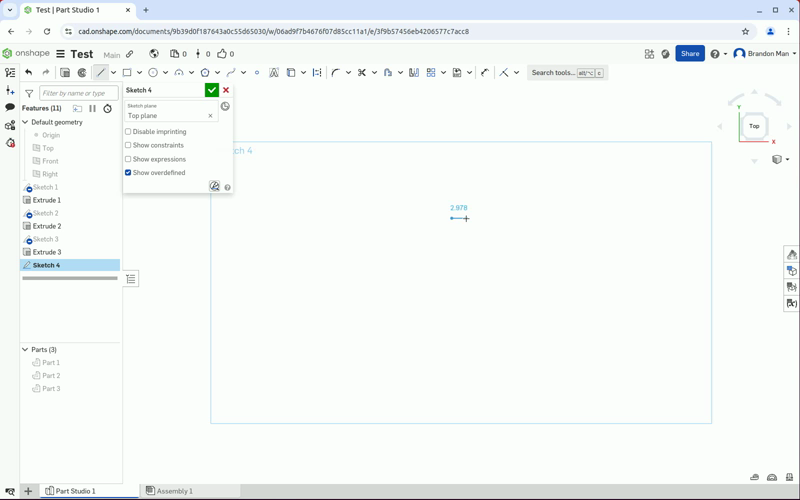
key_up(shift)
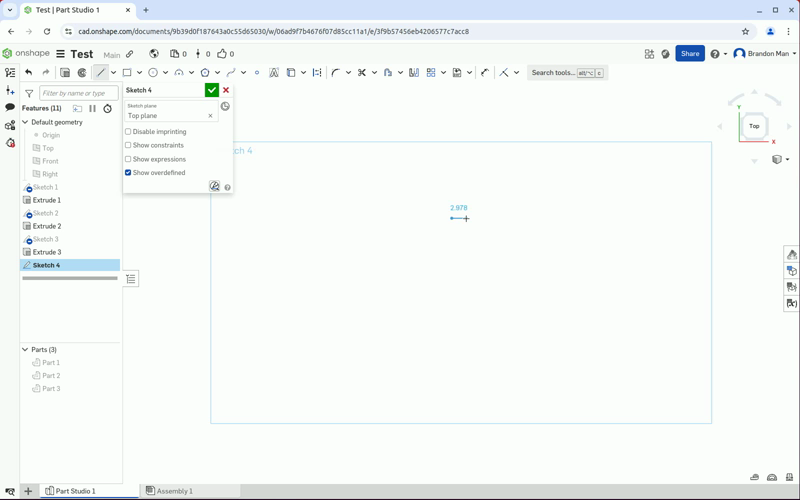
key_down(shift)
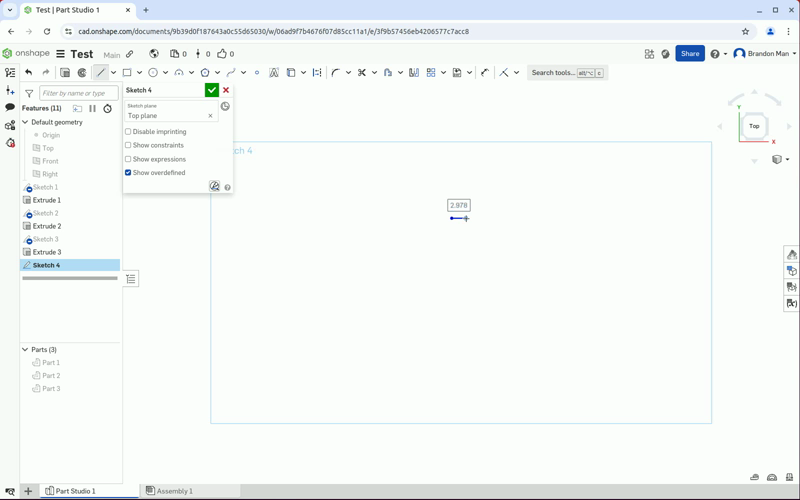
mouse_move(496, 218)
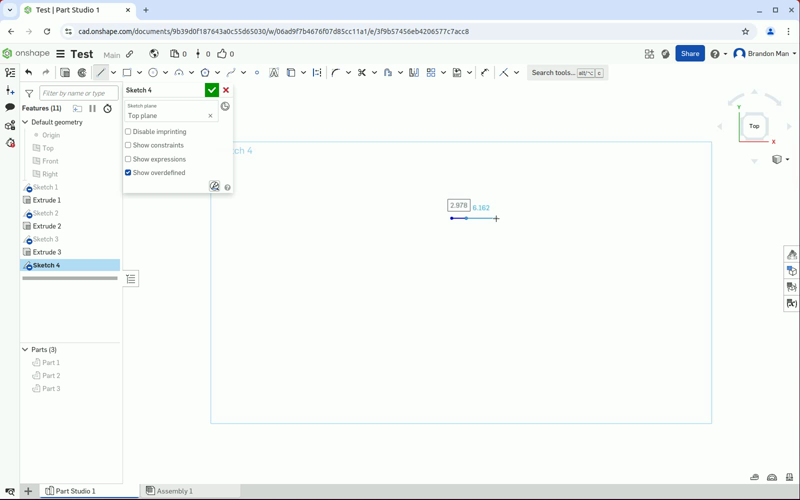
mouse_move(466, 195)
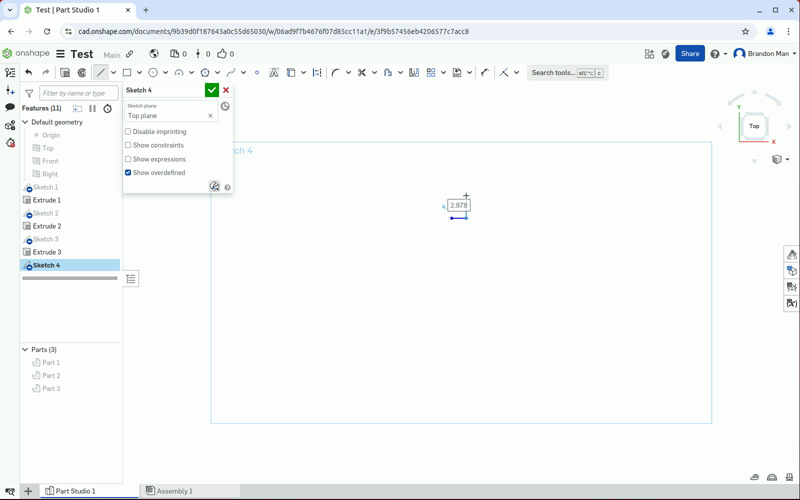
click(466, 195)
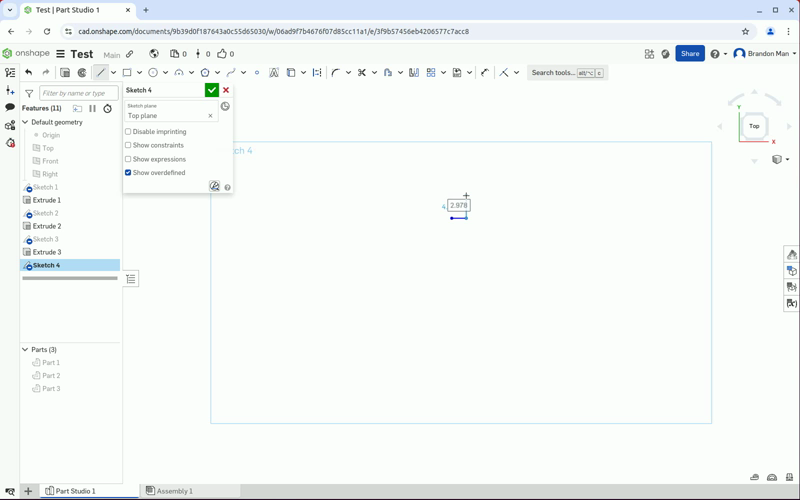
key_up(shift)
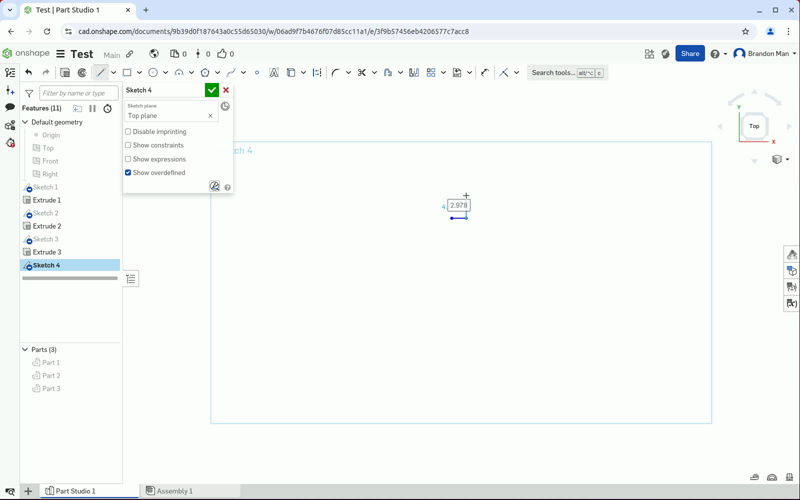
key_down(shift)
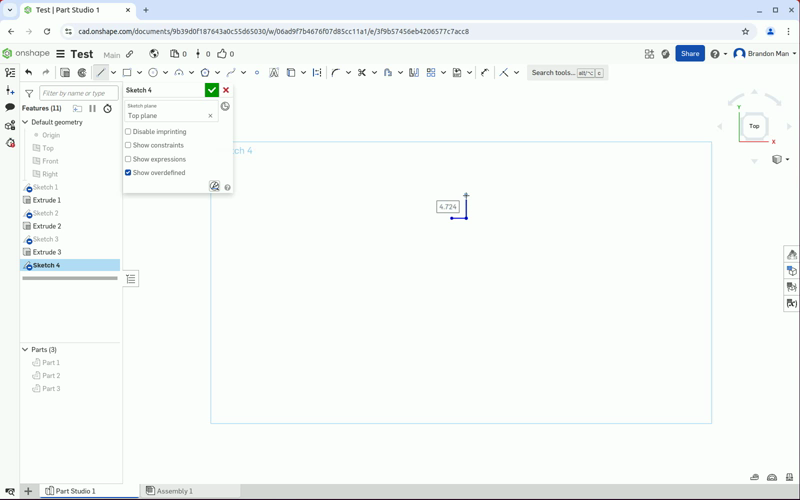
mouse_move(496, 195)
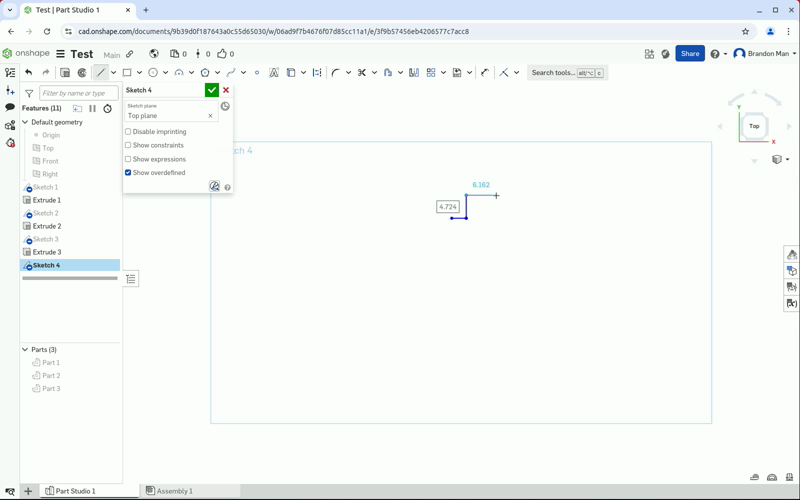
mouse_move(451, 195)
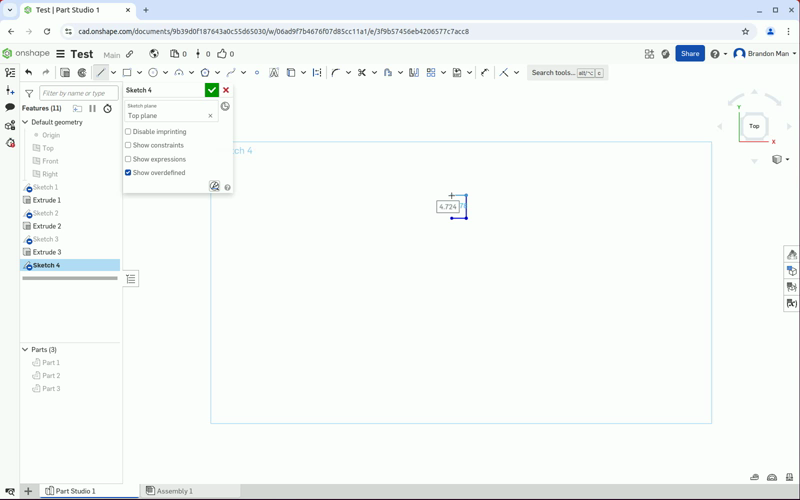
click(451, 195)
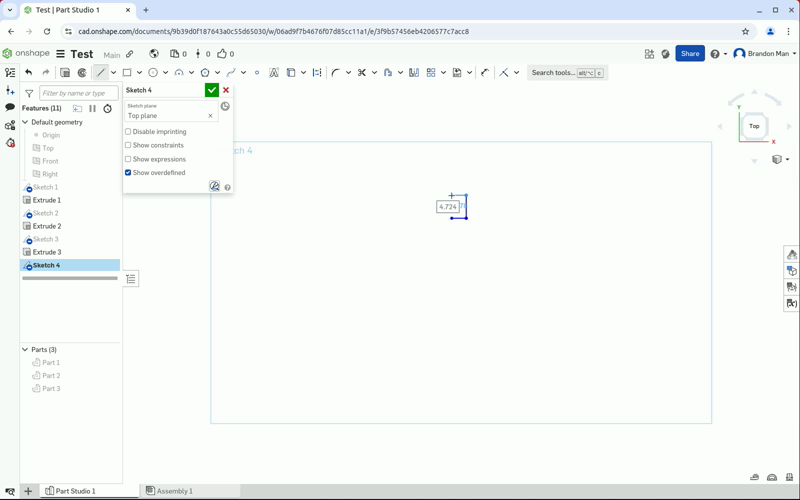
key_up(shift)
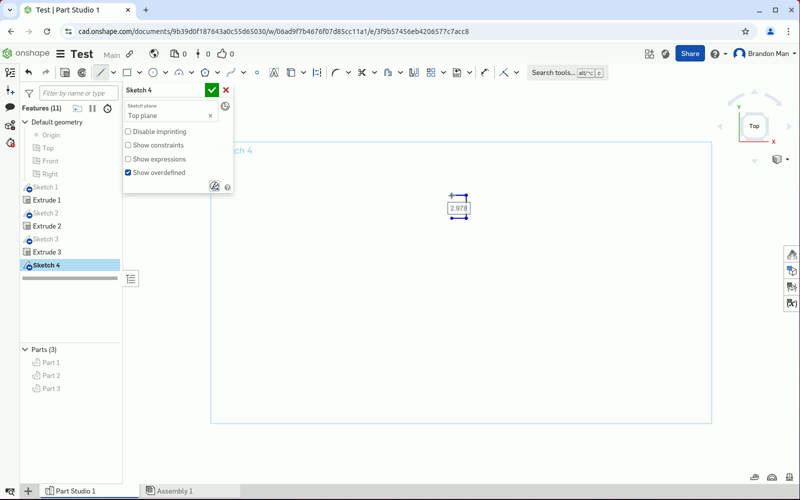
mouse_move(481, 195)
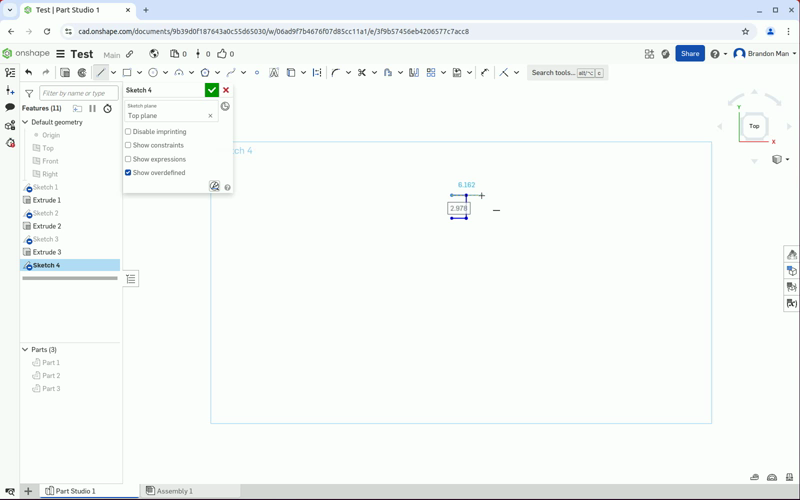
key_down(shift)
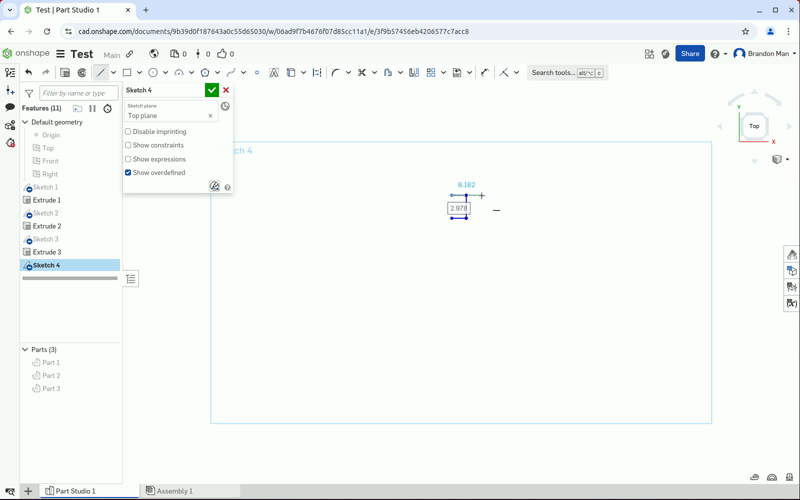
mouse_move(451, 218)
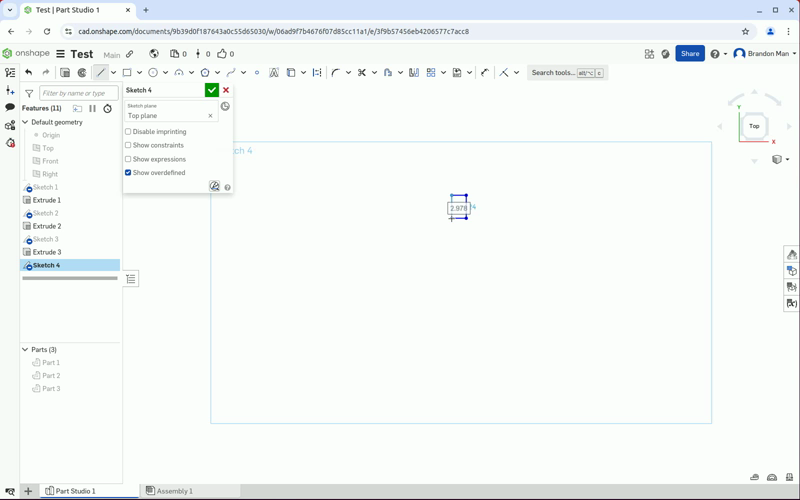
key_up(shift)
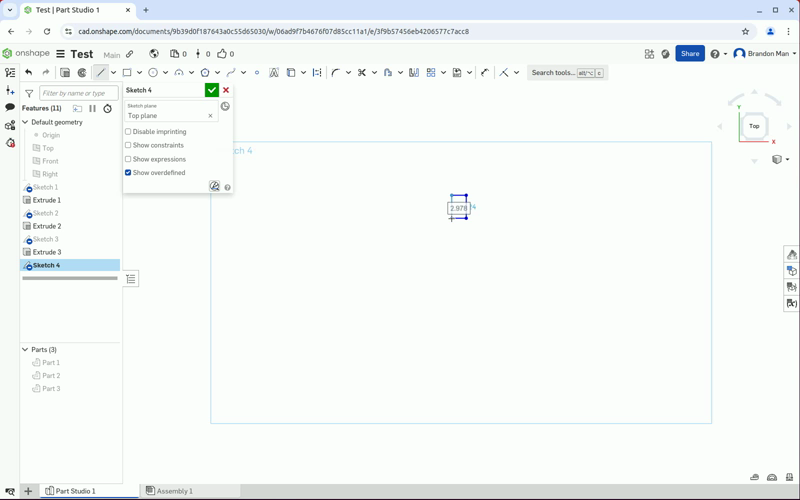
click(451, 218)
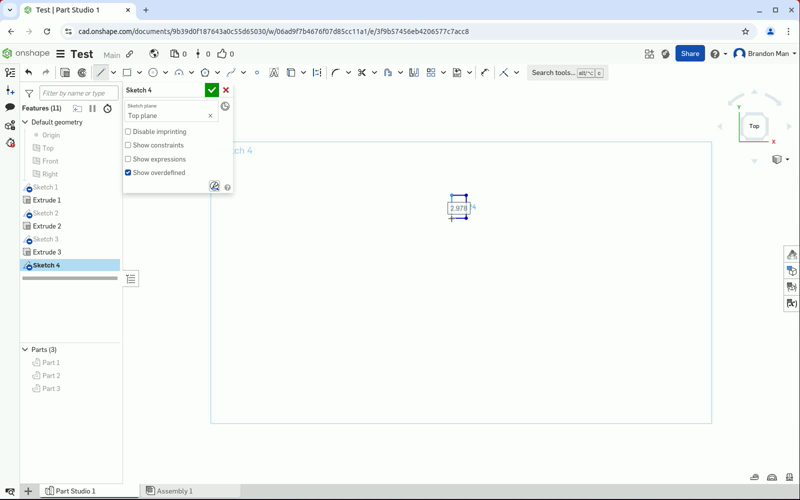
key(esc)
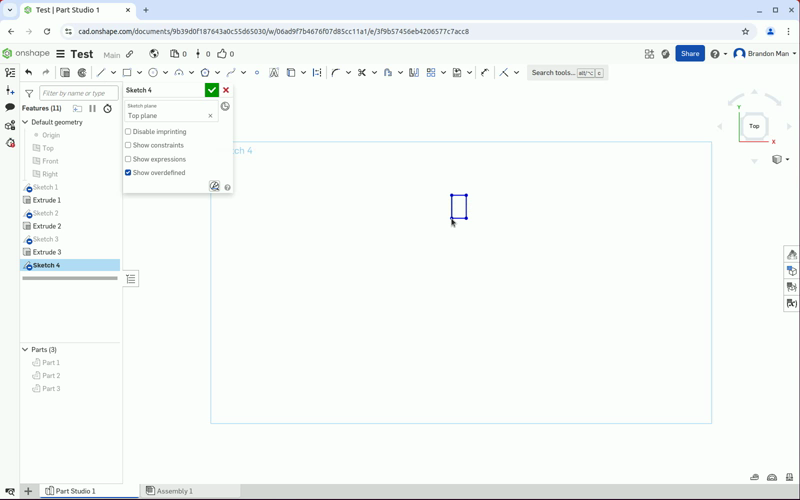
mouse_move(454, 197)
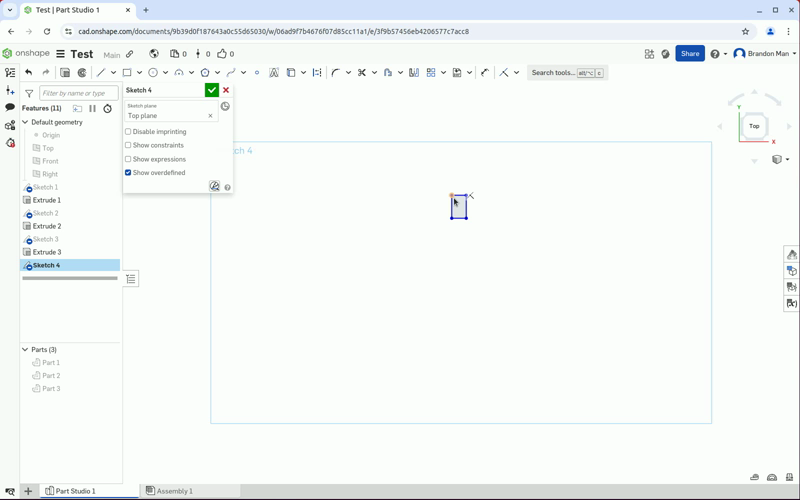
scroll(6)
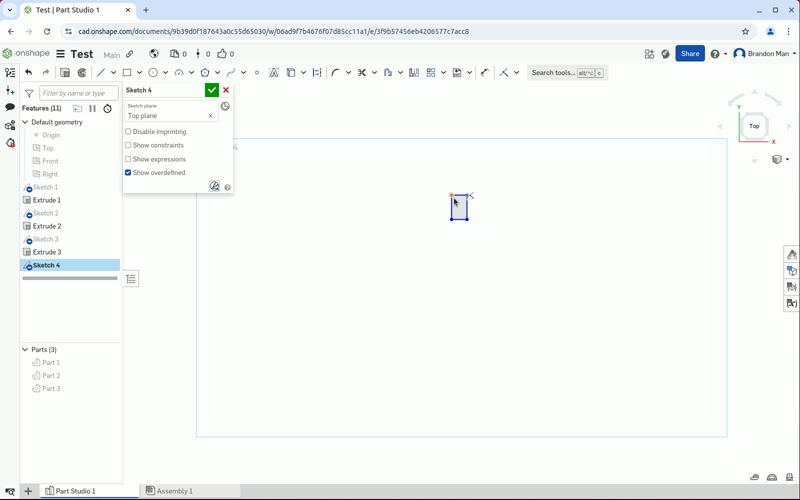
scroll(6)
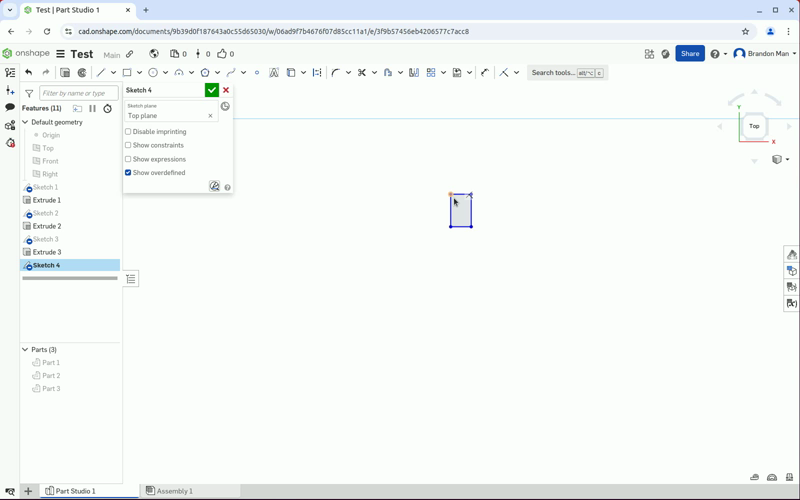
scroll(6)
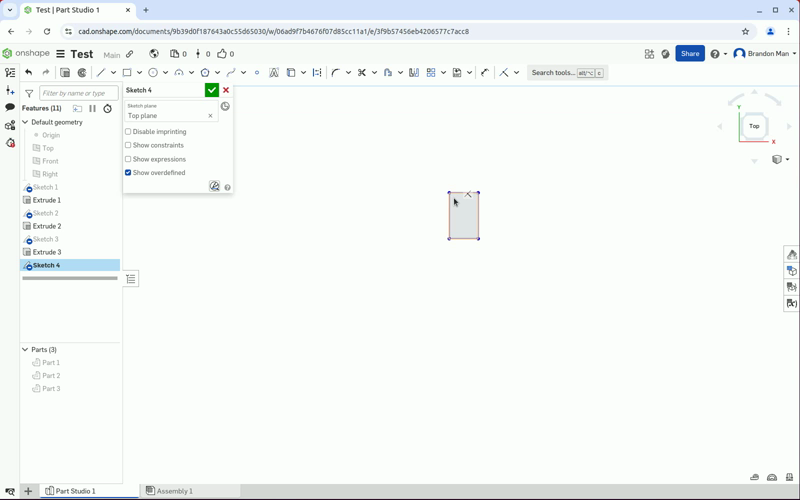
scroll(6)
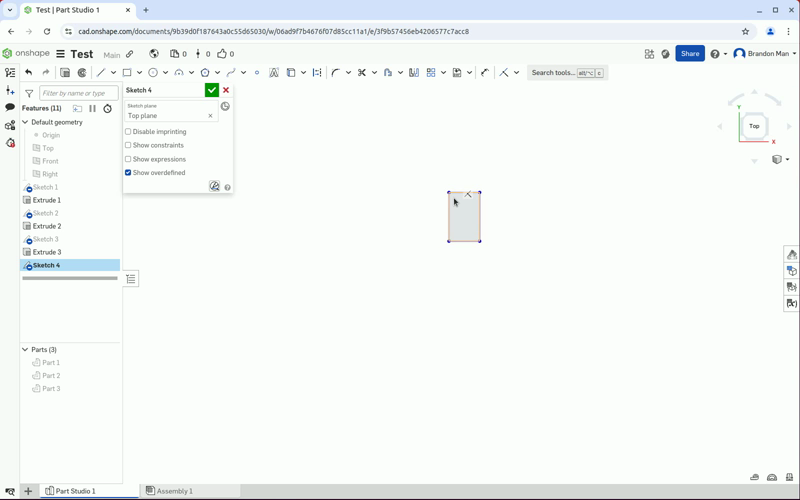
scroll(6)
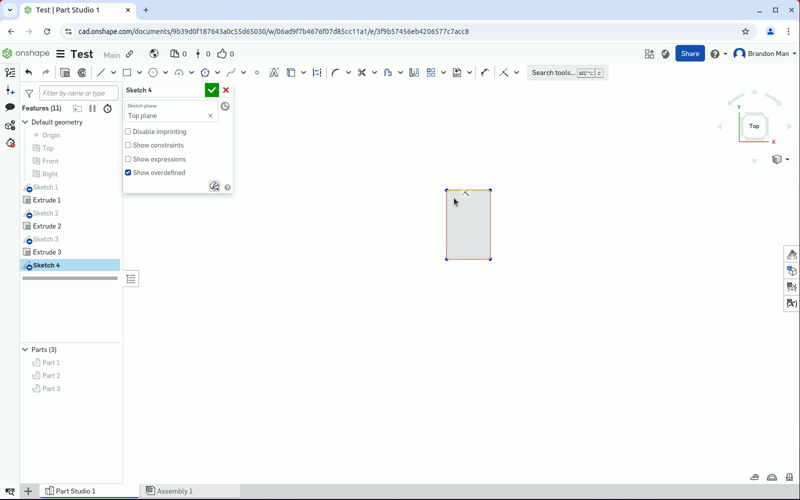
scroll(6)
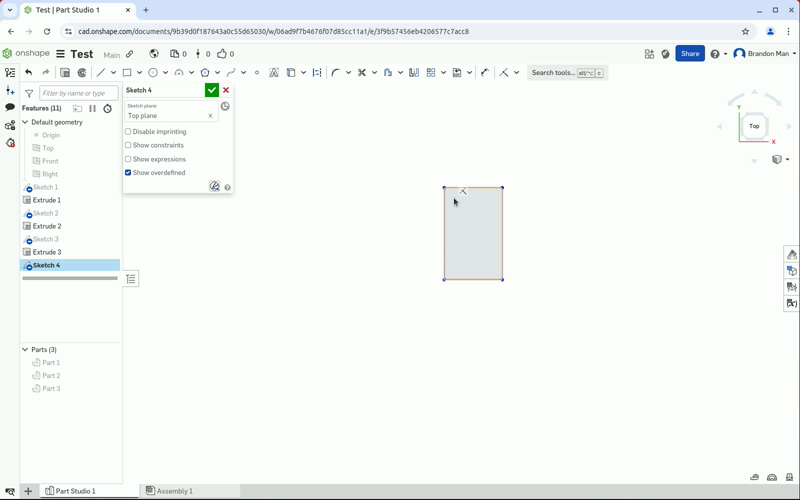
scroll(6)
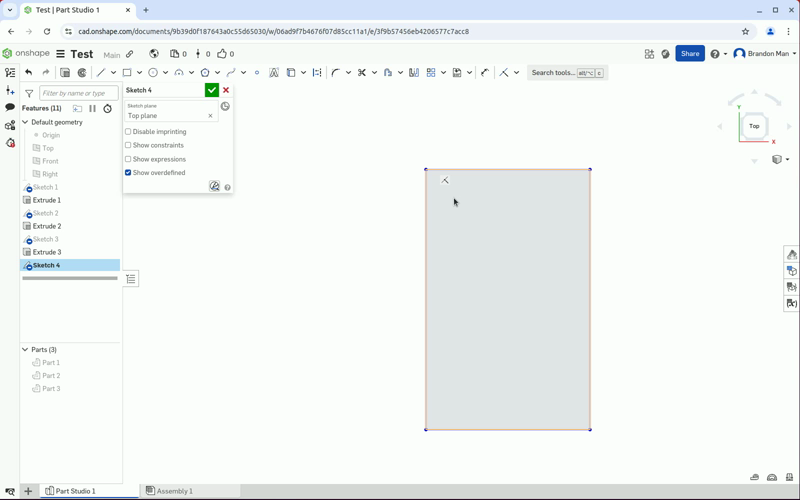
click(454, 197)
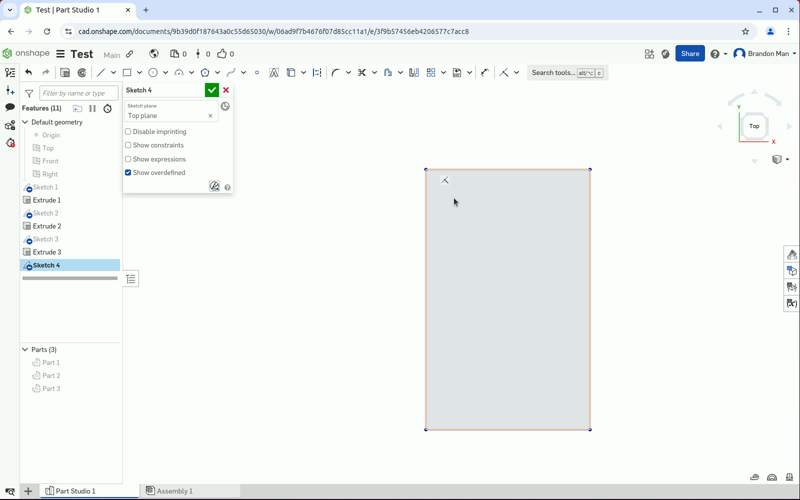
scroll(-6)
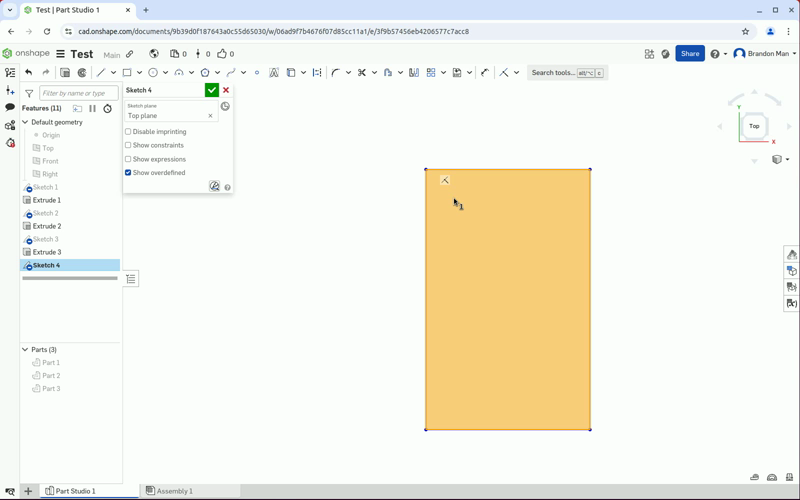
scroll(-6)
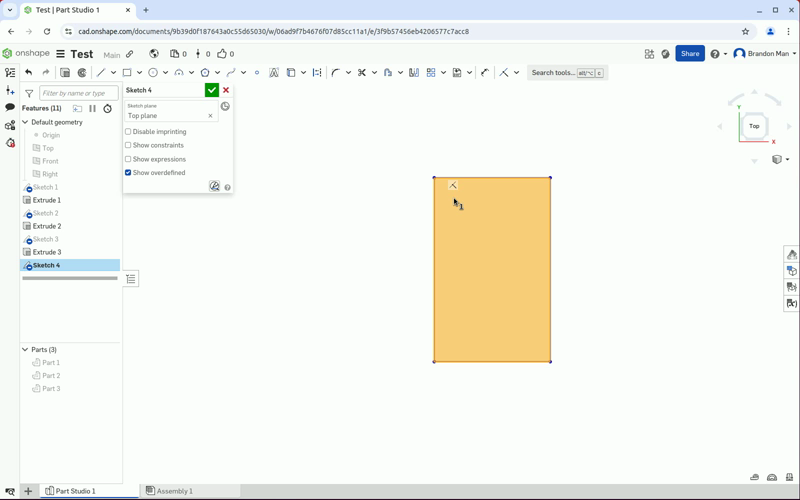
scroll(-6)
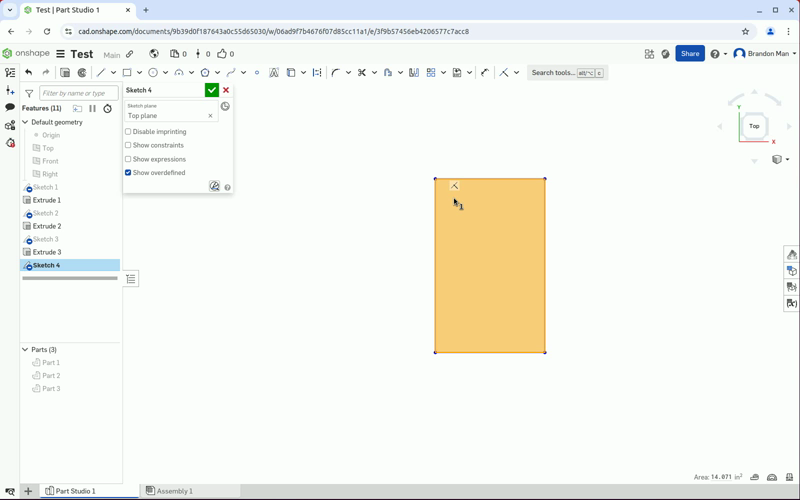
scroll(-6)
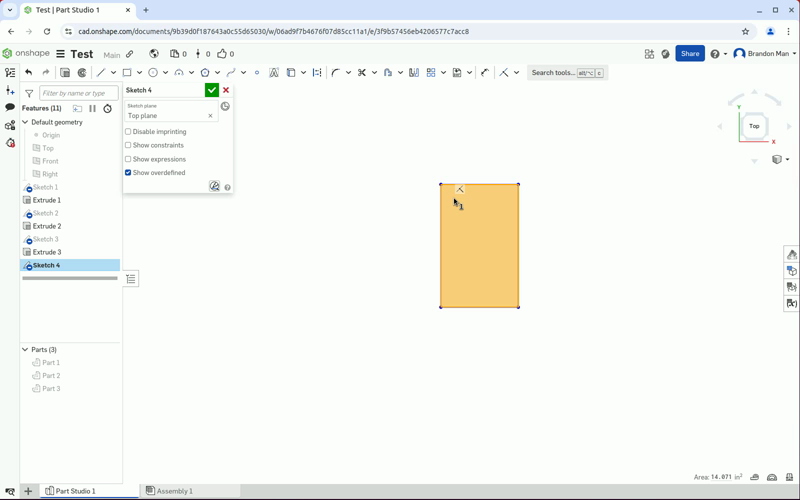
scroll(-6)
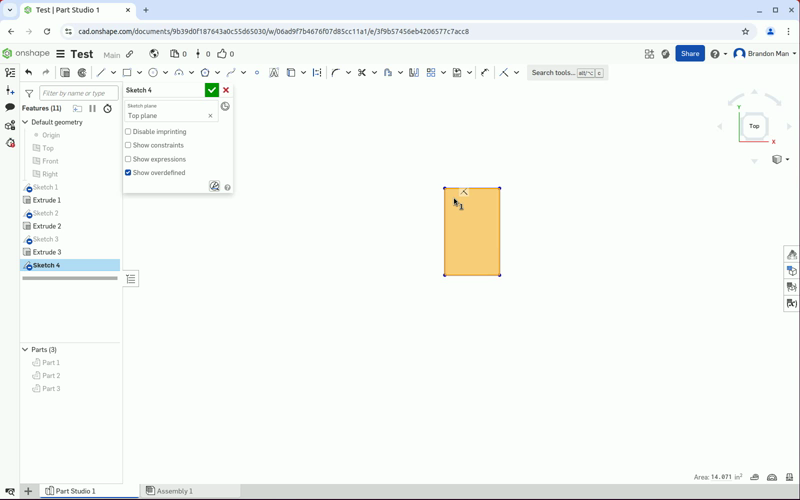
scroll(-6)
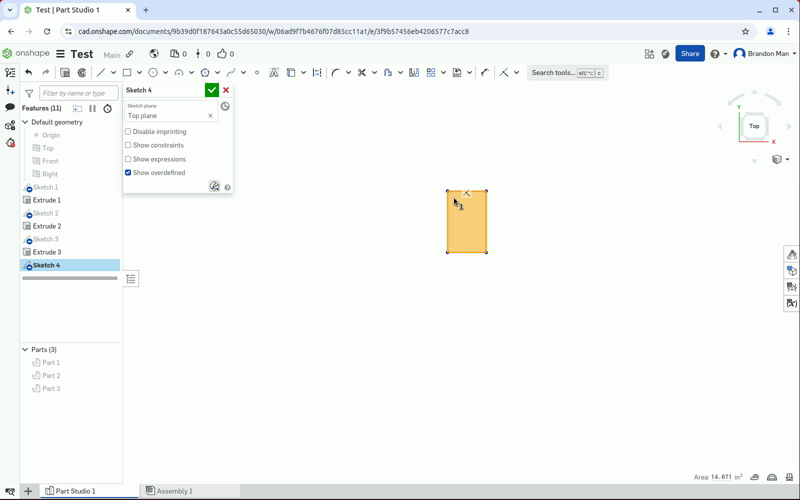
scroll(-6)
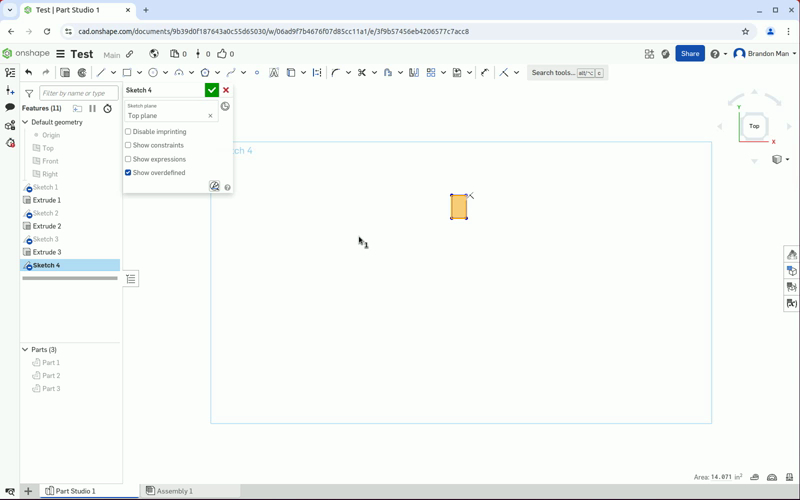
mouse_move(73, 352)
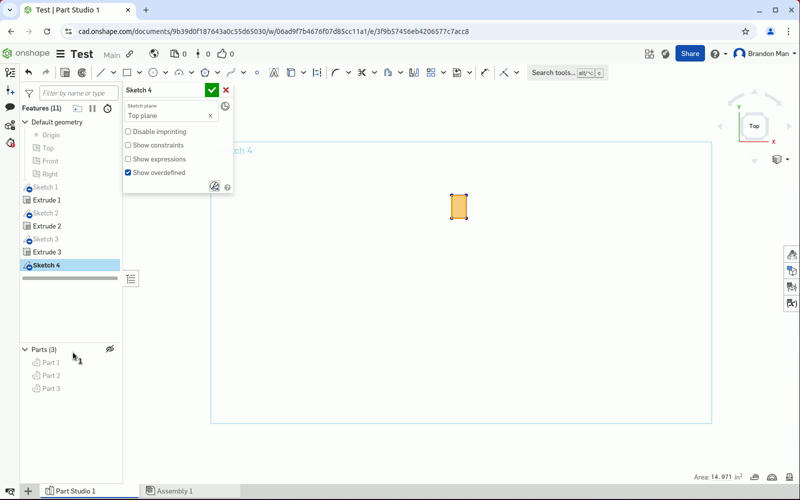
key(shift+y)
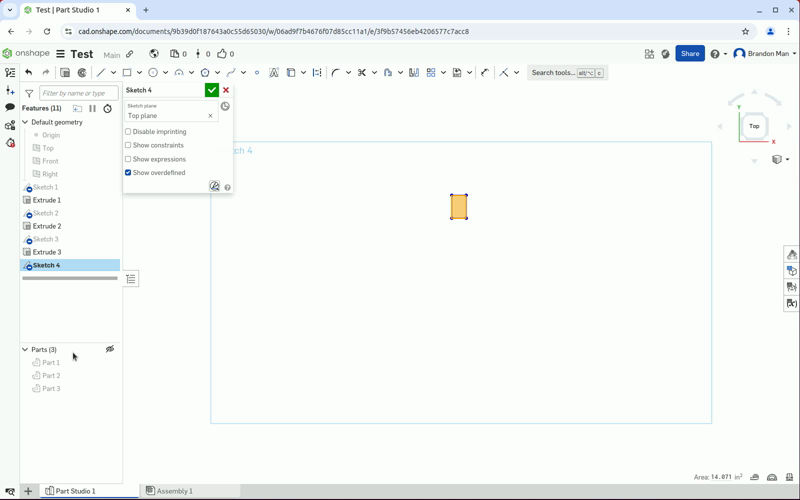
key(shift+e)
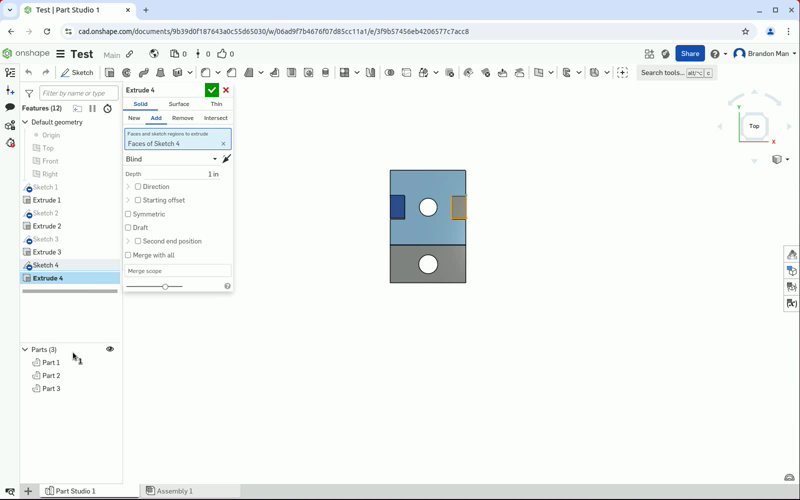
mouse_move(143, 106)
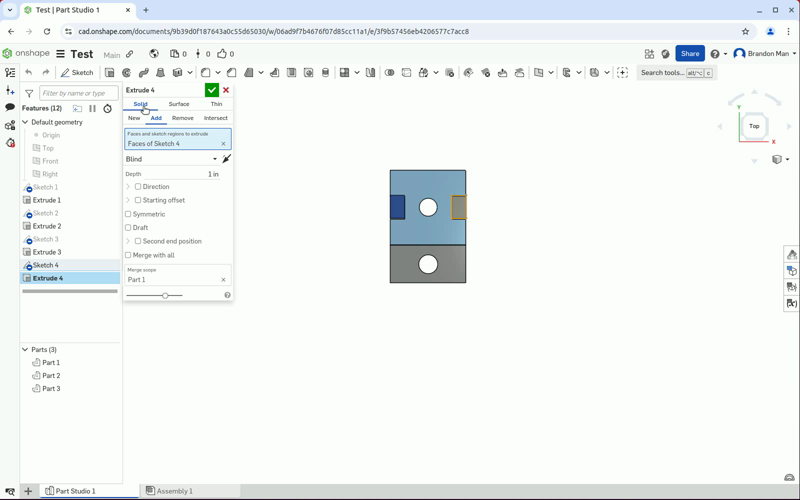
click(143, 106)
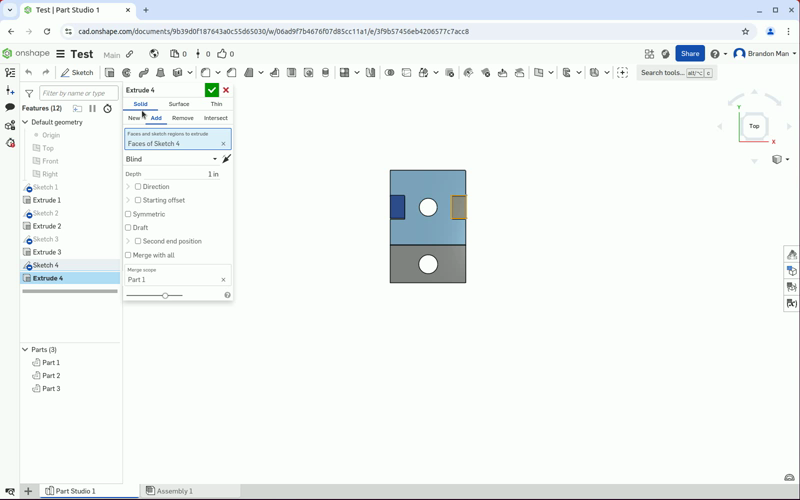
mouse_move(137, 120)
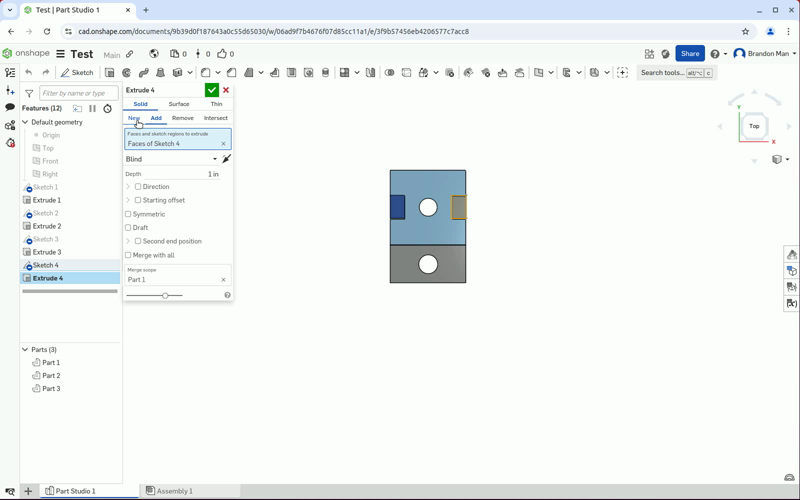
click(137, 120)
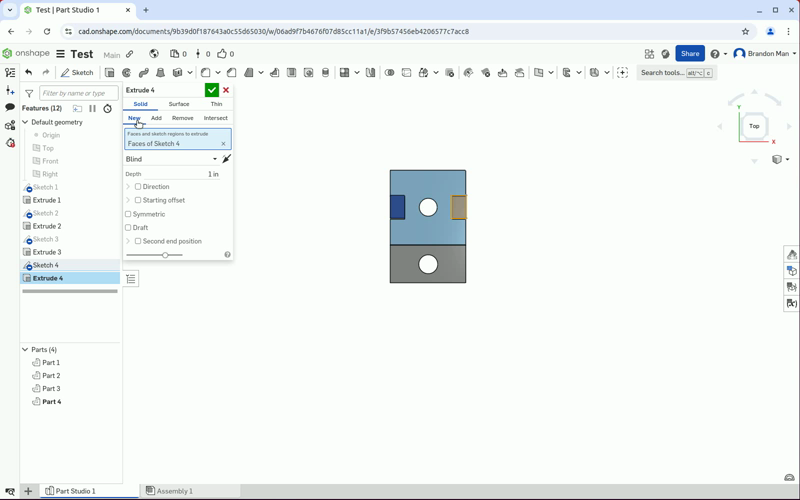
key(tab, 4)
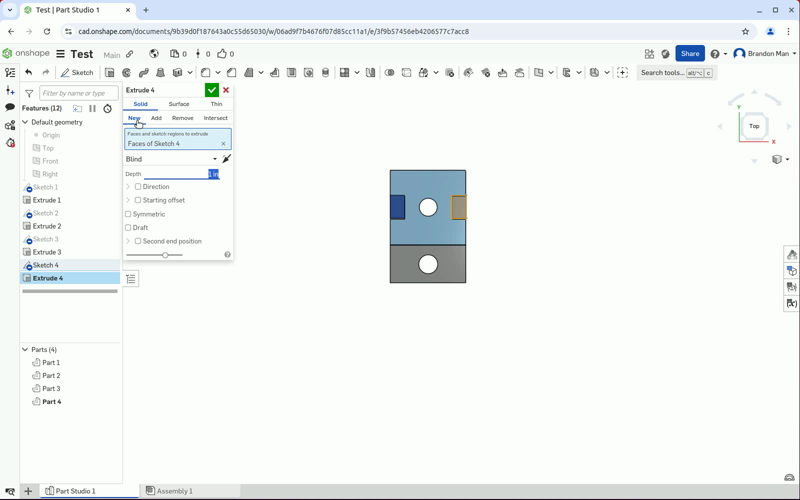
text(7.703)
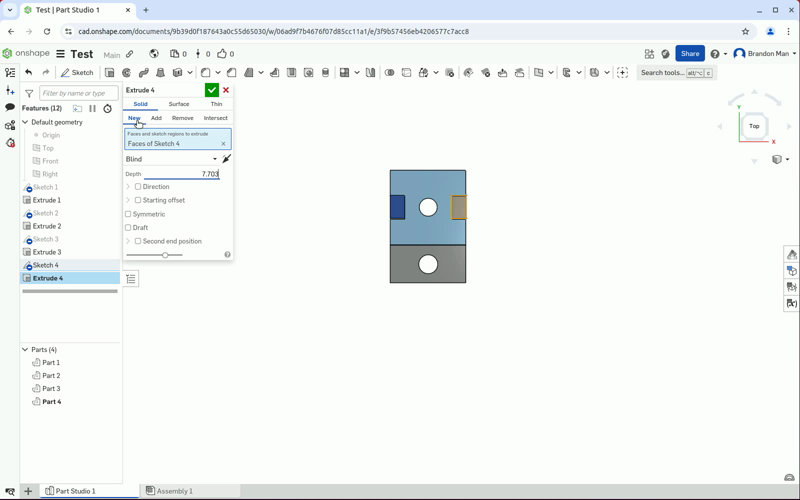
key(enter)
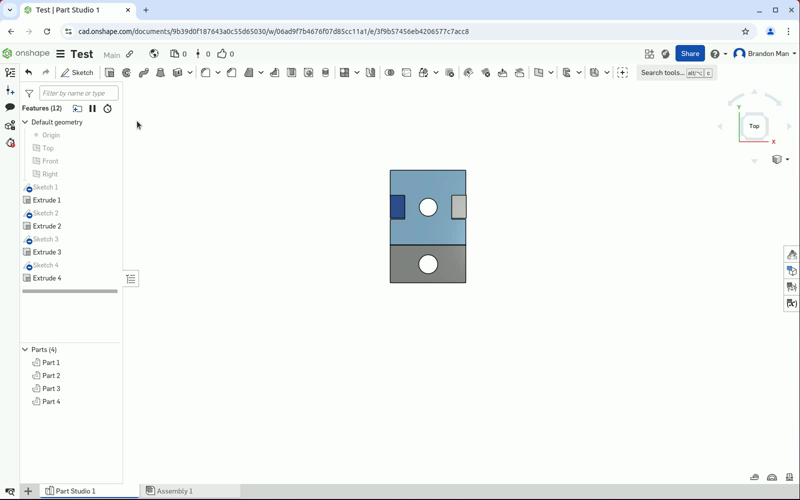
key(shift+h)
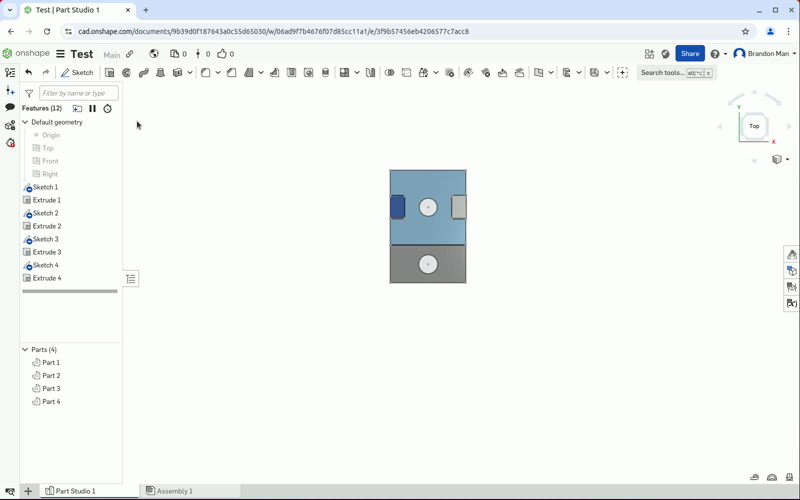
key(shift+h)
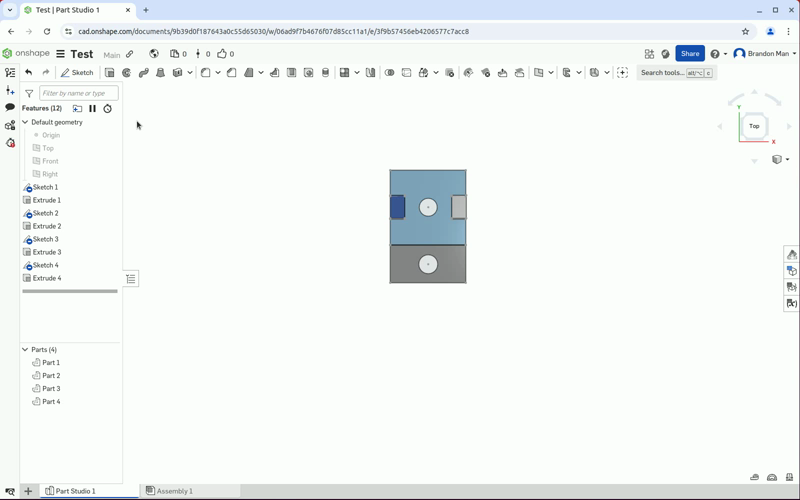
key(shift+7)
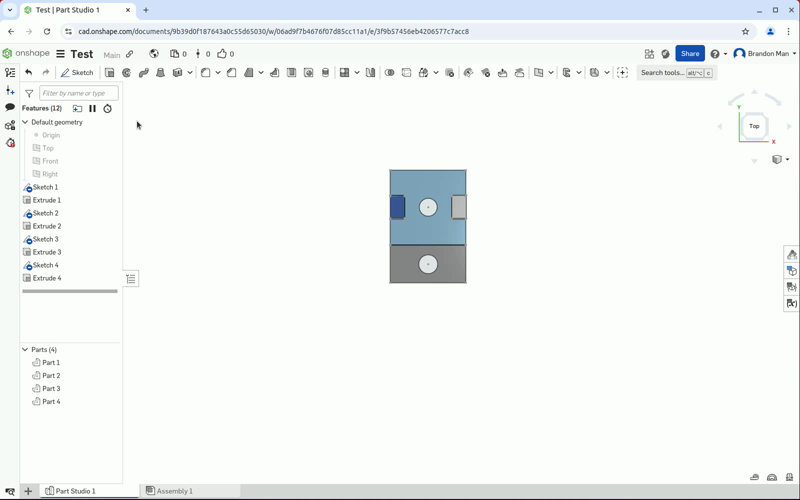
key(up, 3)
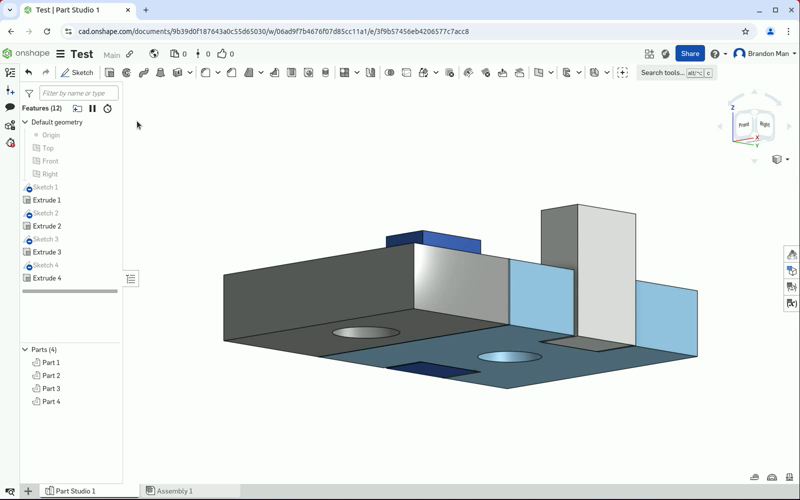
key(left, 3)
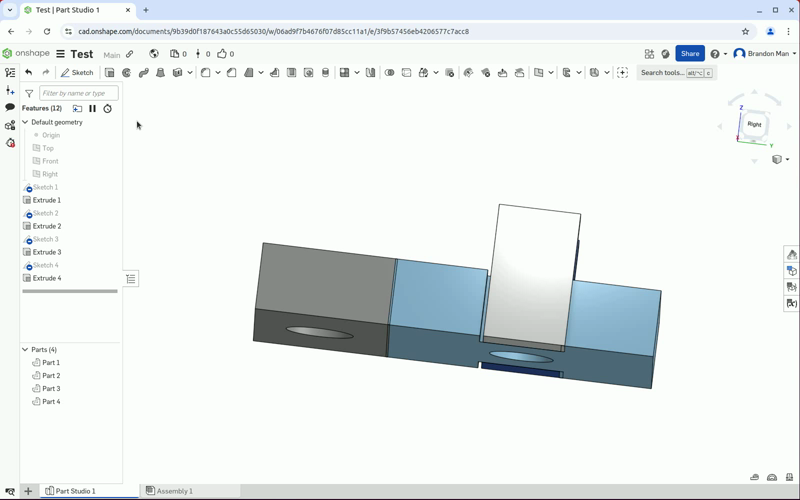
key(right, 3)
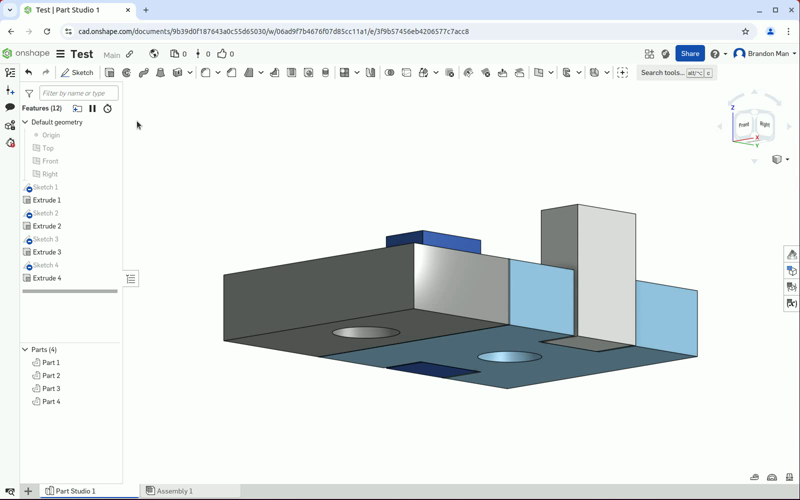
key(down, 3)
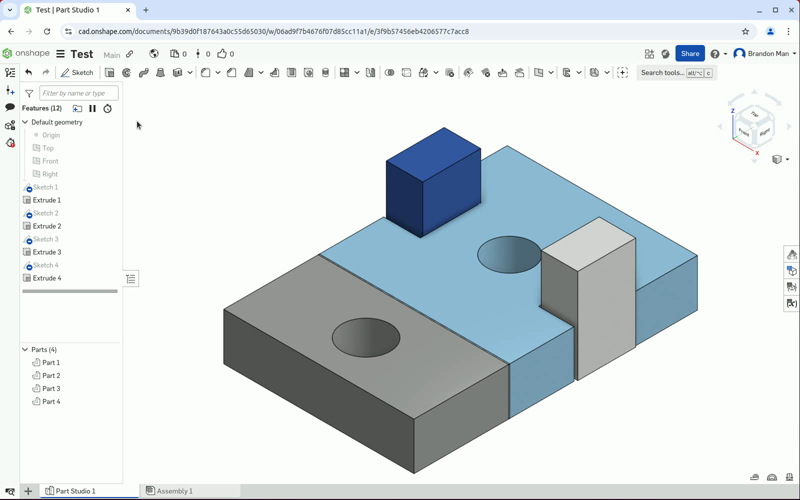
mouse_move(73, 189)
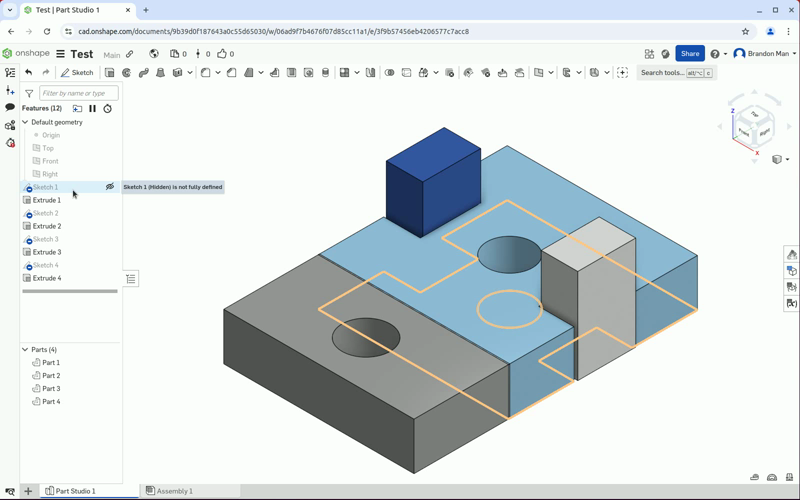
click(73, 189)